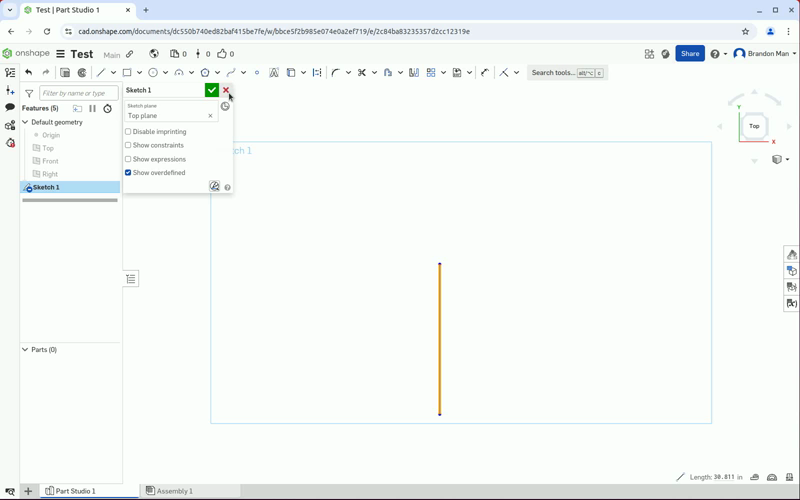
key(shift+h)
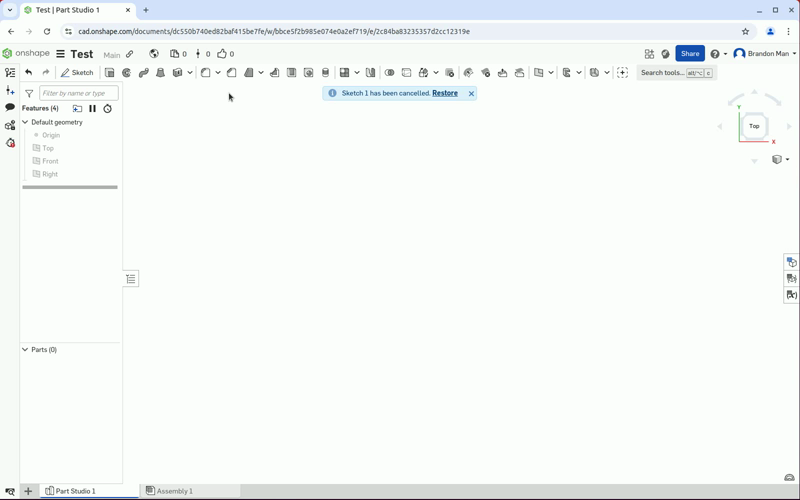
mouse_move(73, 352)
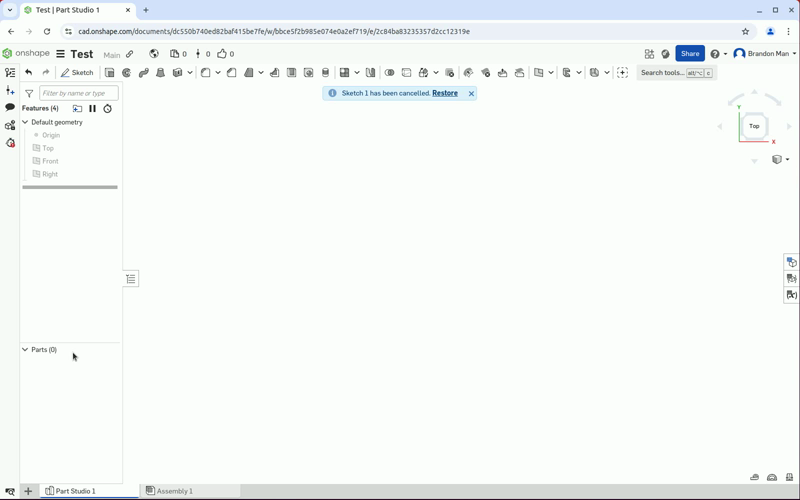
key(y)
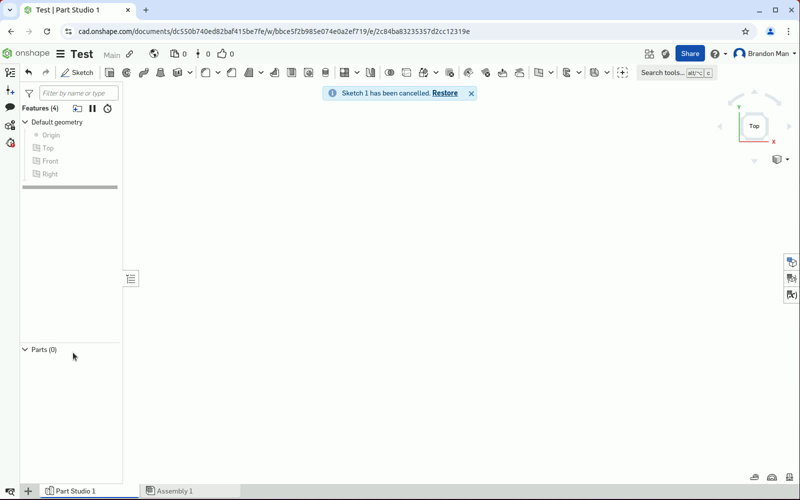
key(shift+p)
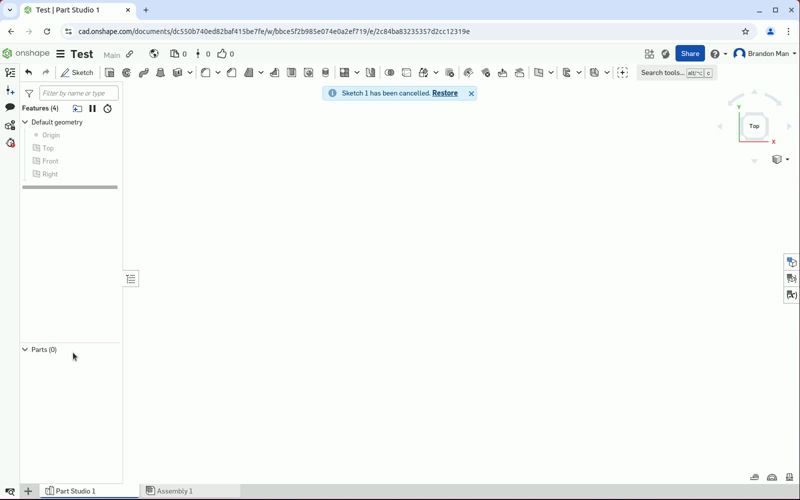
key(space)
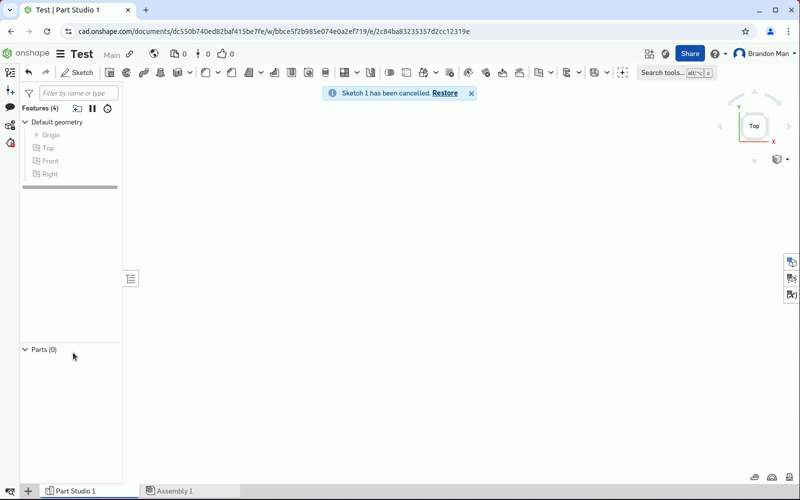
key_down(shift)
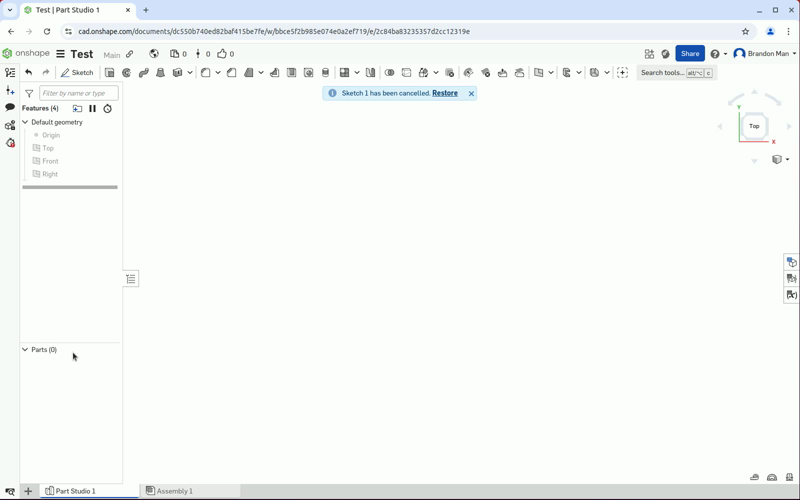
key(up)
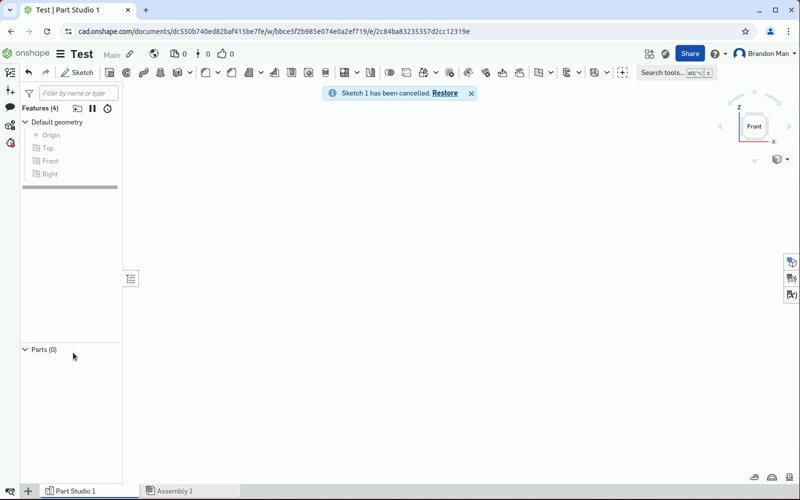
key_up(shift)
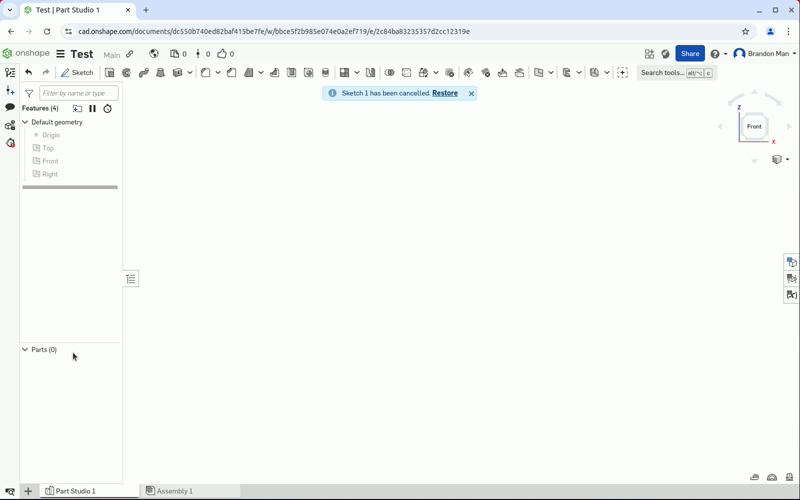
key(space)
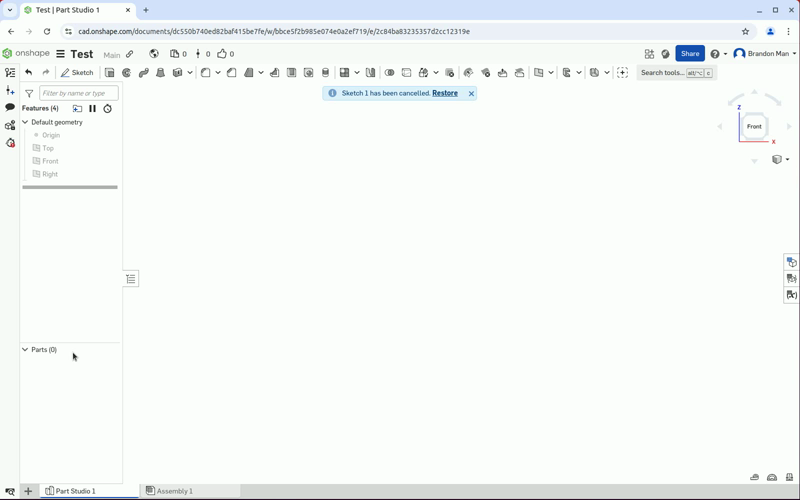
key_down(shift)
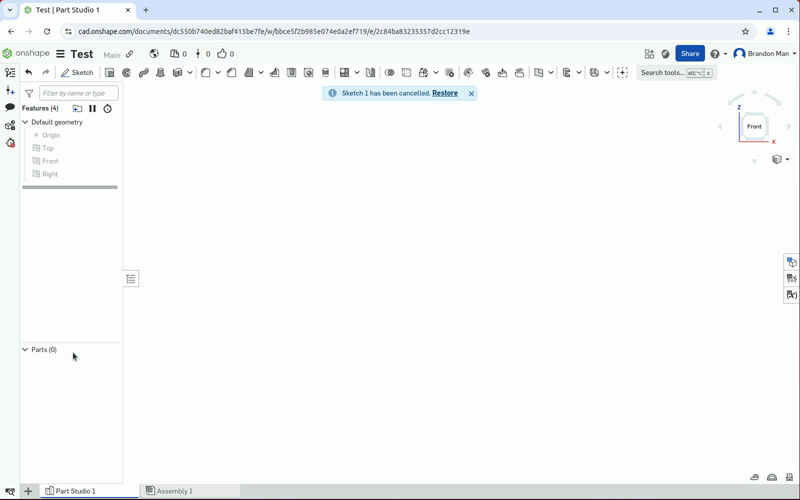
key(left)
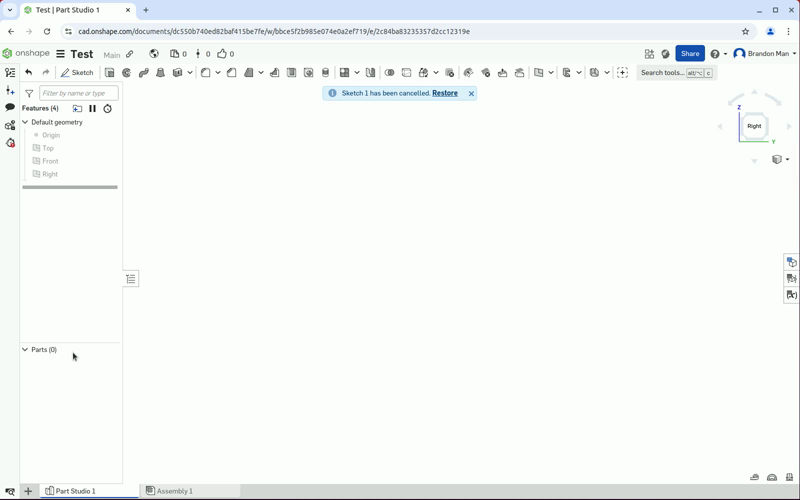
key_up(shift)
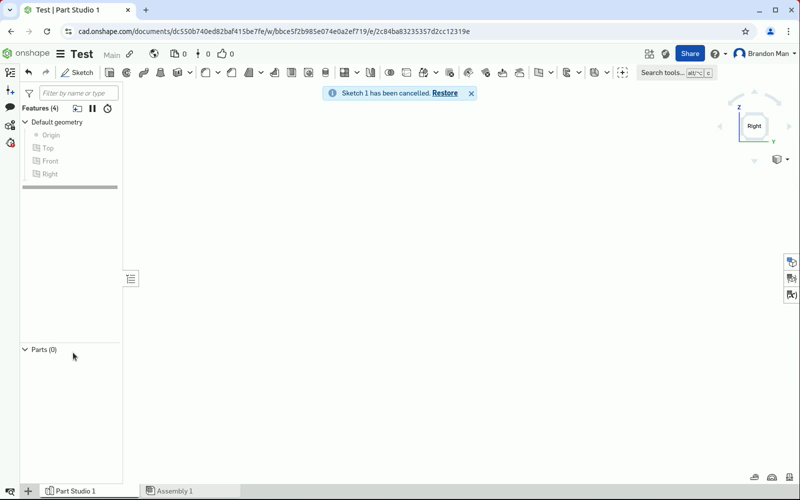
mouse_move(73, 352)
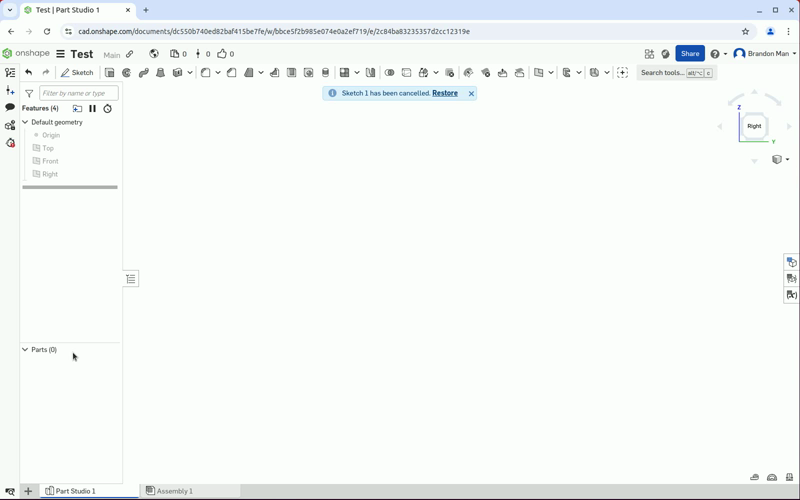
key(shift+y)
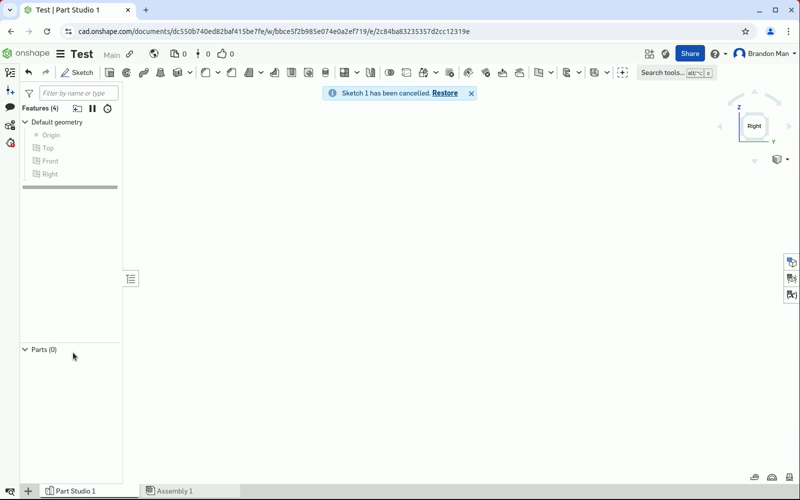
key(shift+s)
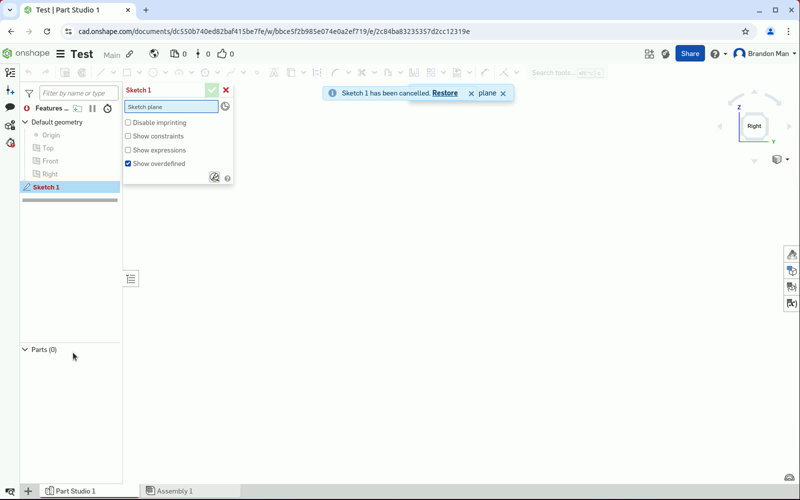
mouse_move(73, 176)
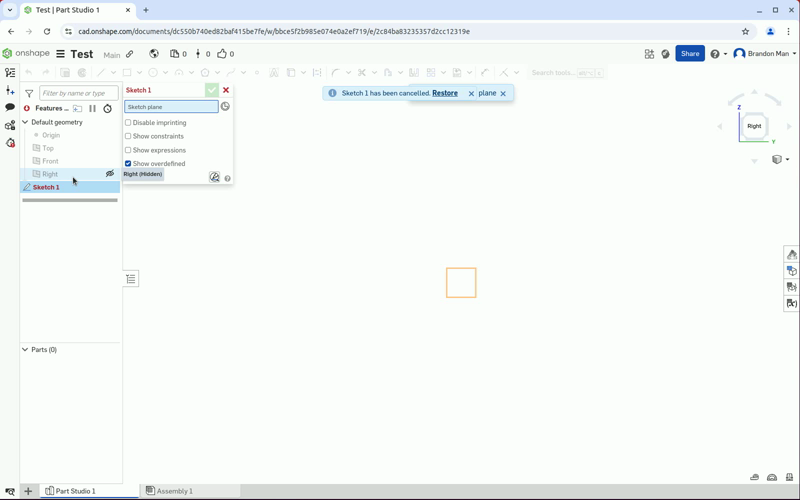
click(73, 176)
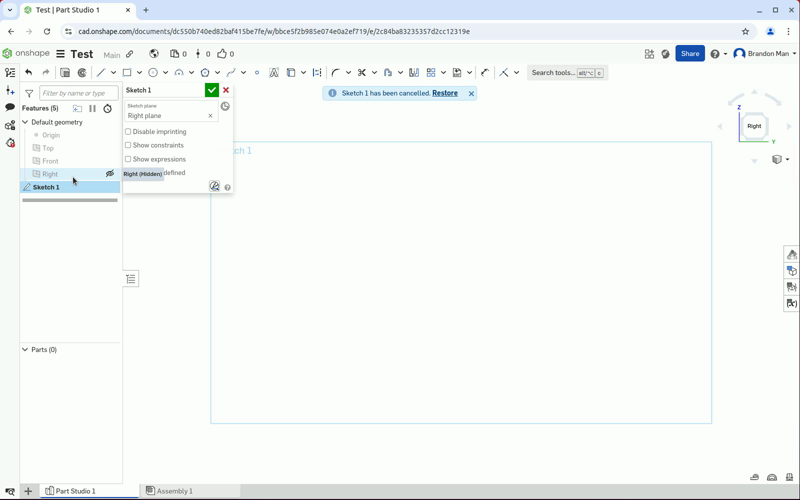
mouse_move(73, 352)
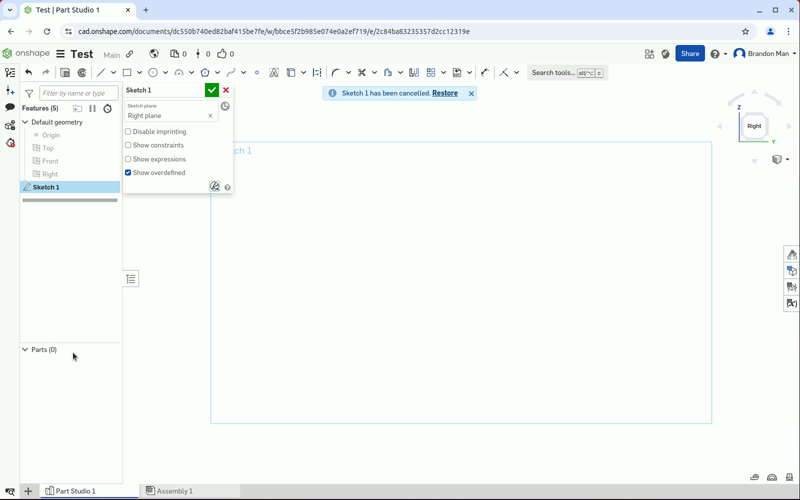
key(y)
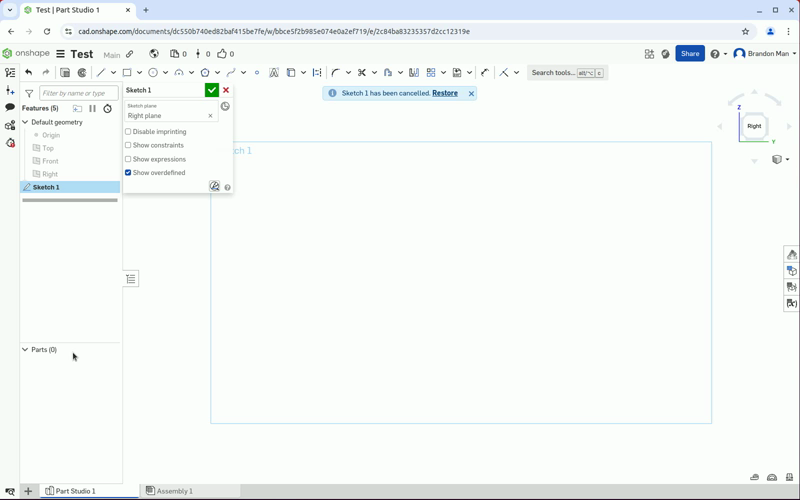
key(a)
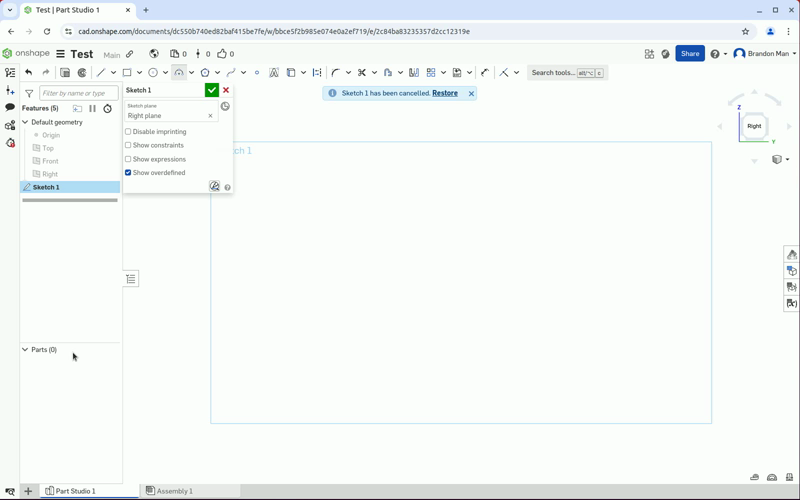
key_down(shift)
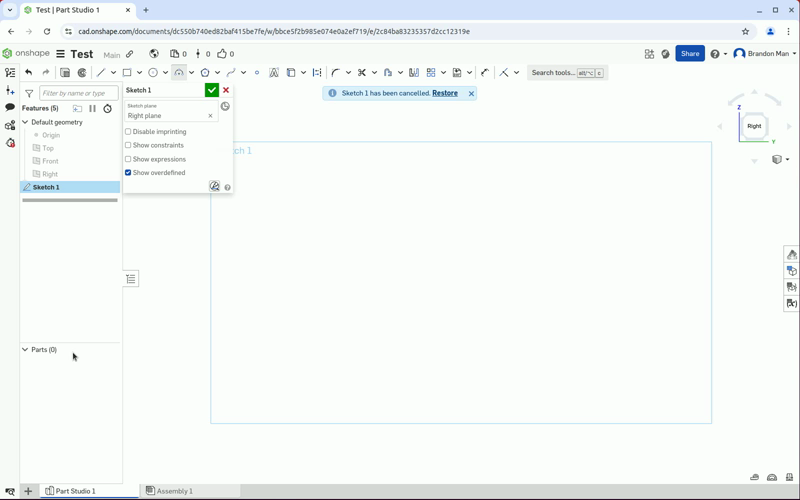
mouse_move(446, 292)
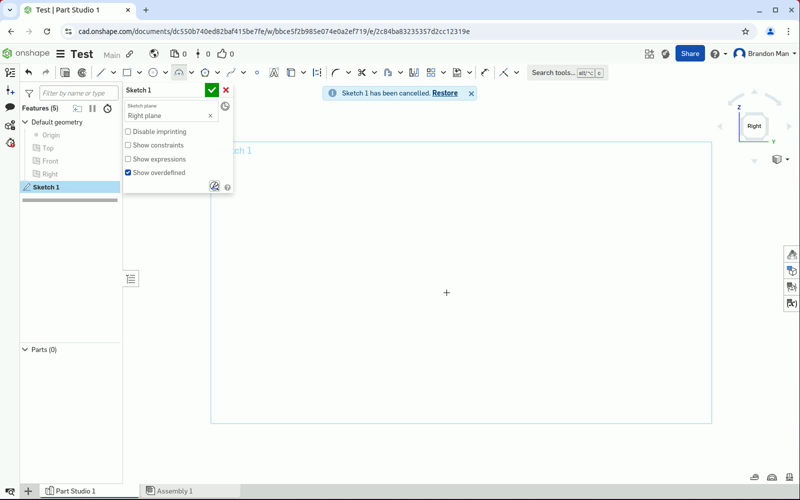
click(446, 292)
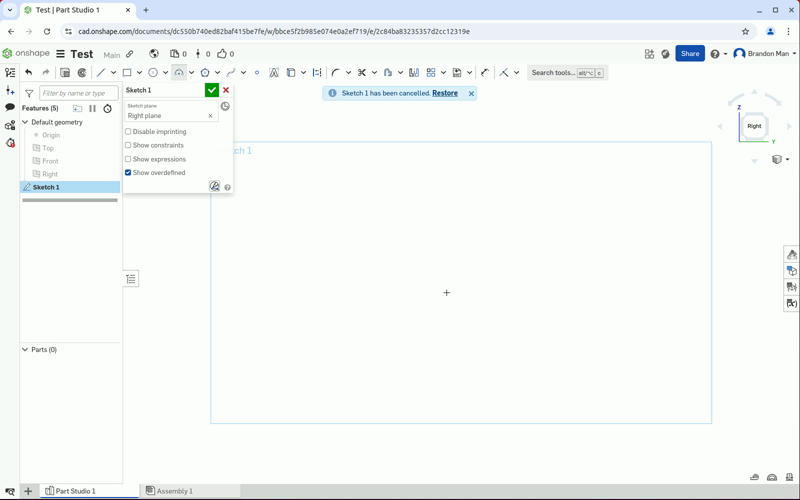
key_up(shift)
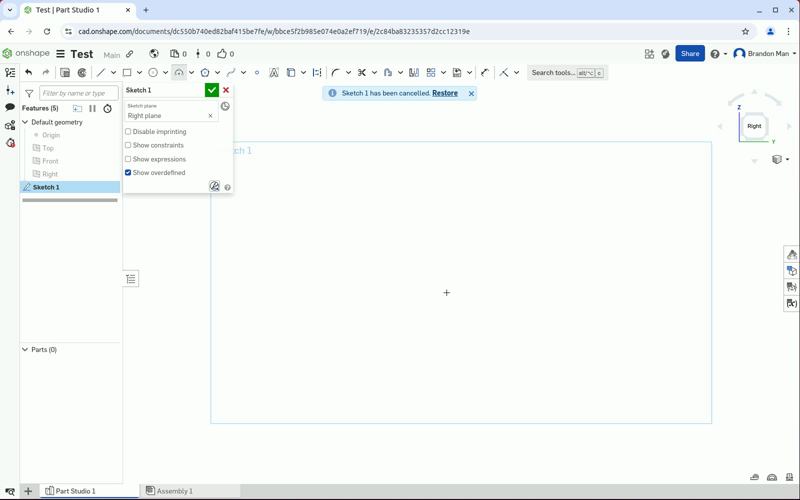
key_down(shift)
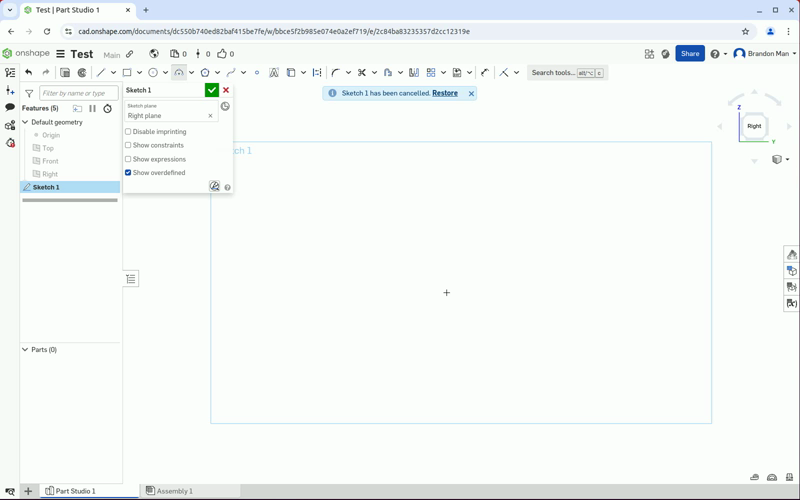
mouse_move(446, 183)
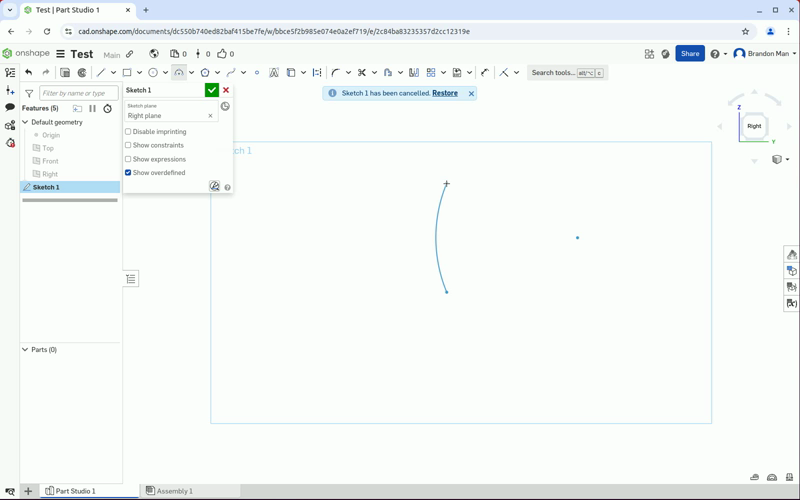
click(446, 183)
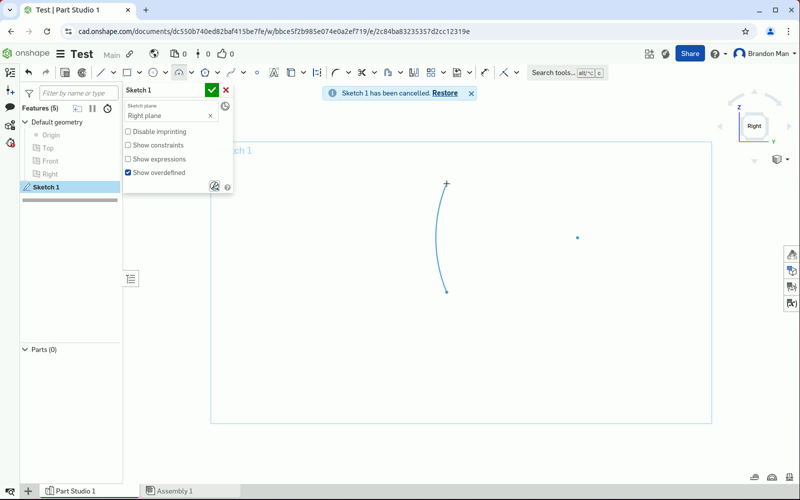
mouse_move(403, 237)
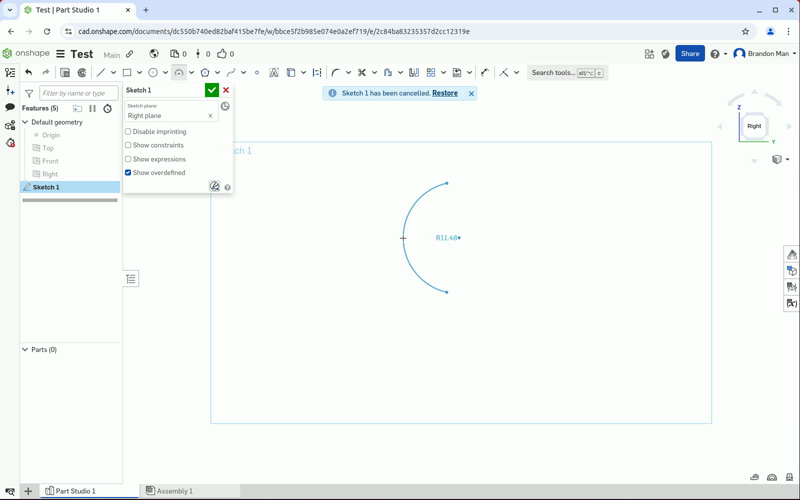
click(403, 237)
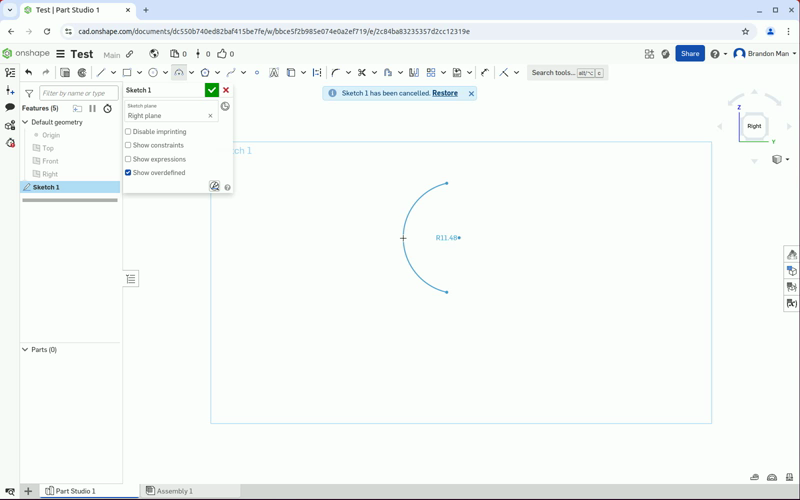
key_up(shift)
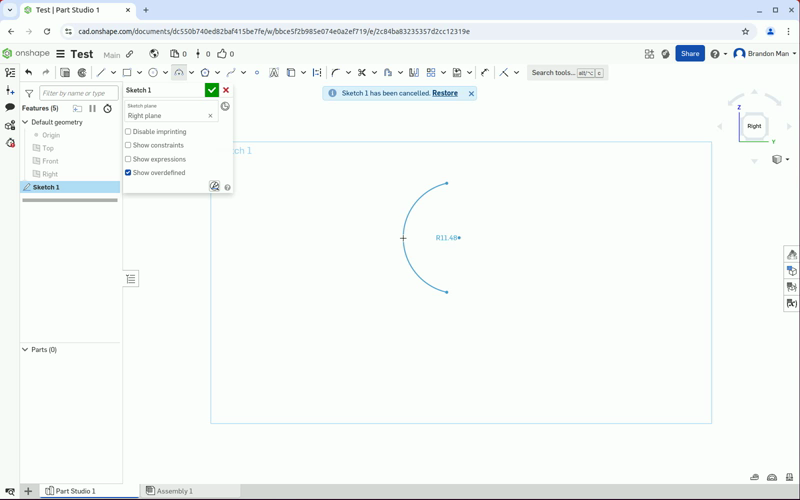
mouse_move(446, 183)
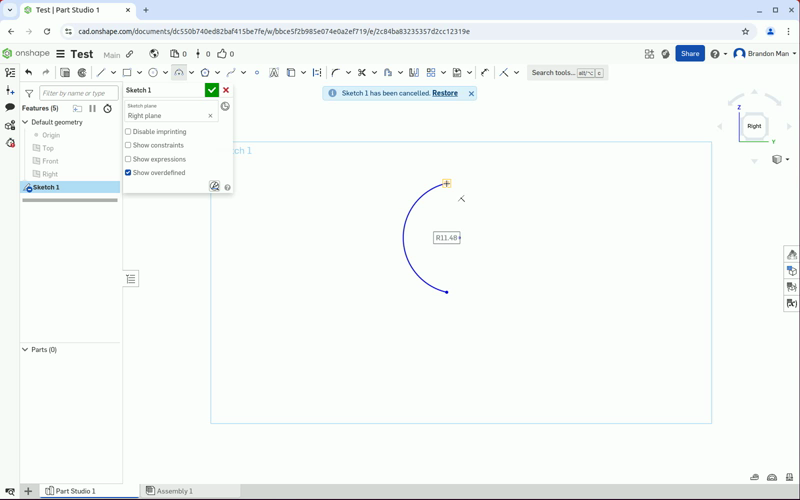
click(446, 183)
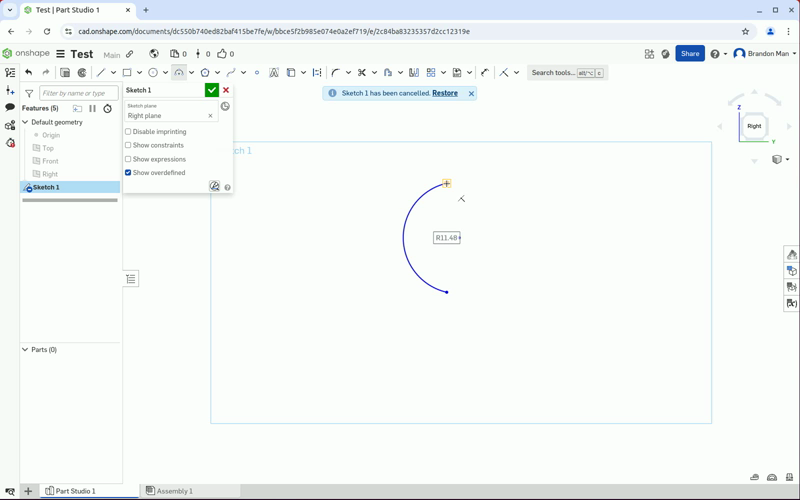
key_down(shift)
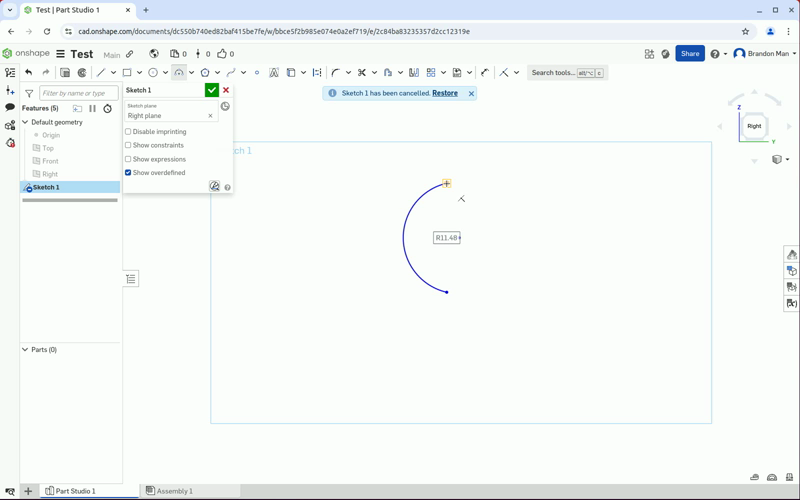
mouse_move(449, 193)
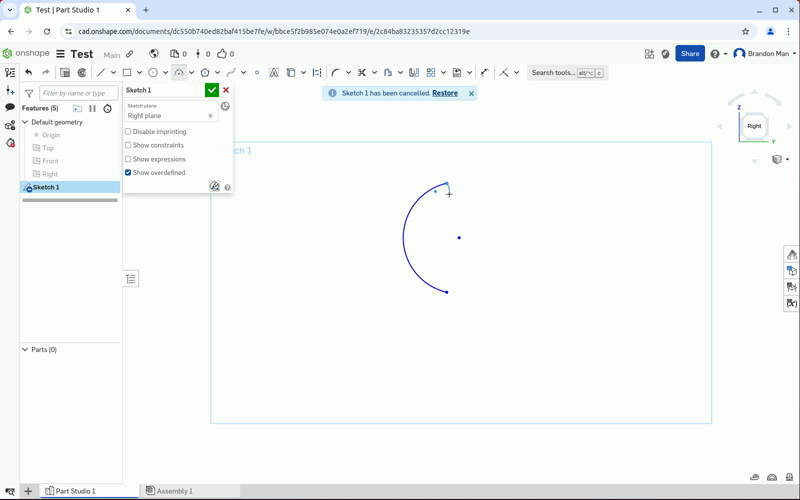
click(449, 193)
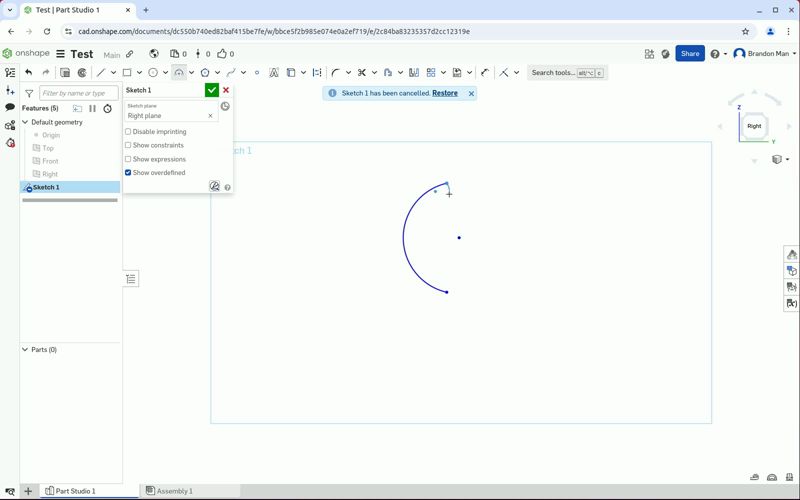
mouse_move(477, 180)
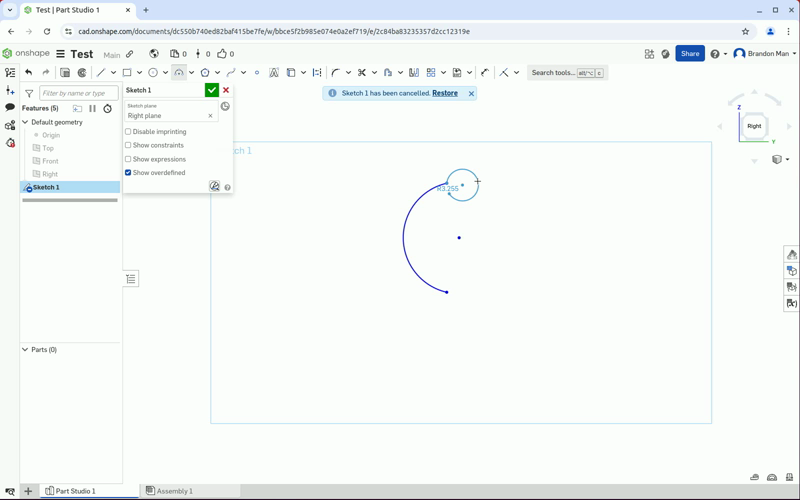
click(477, 180)
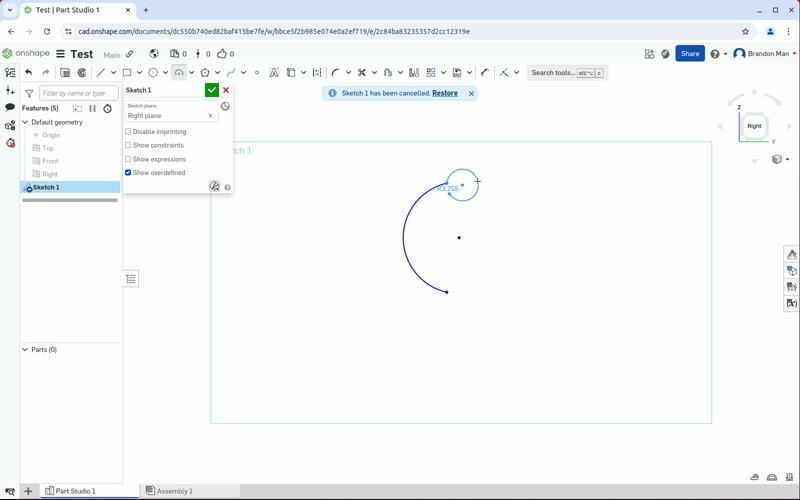
key_up(shift)
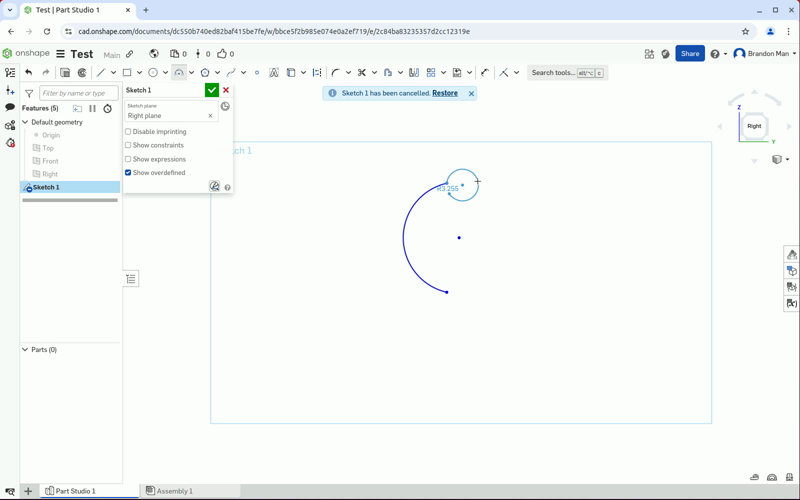
mouse_move(449, 193)
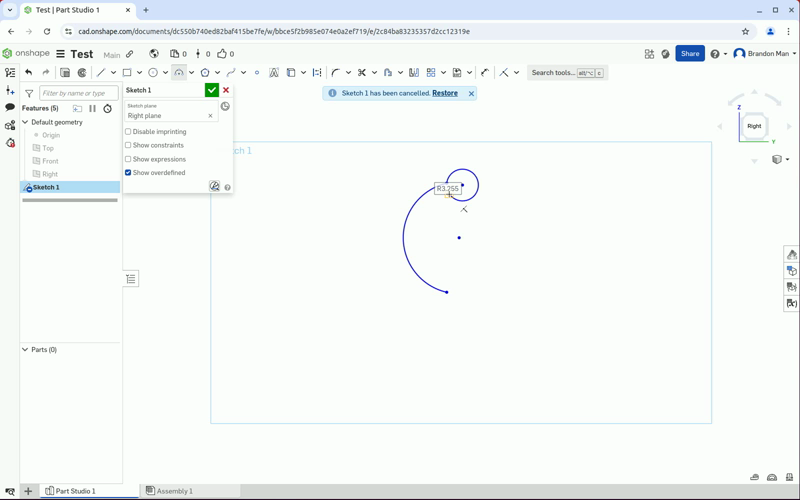
click(449, 193)
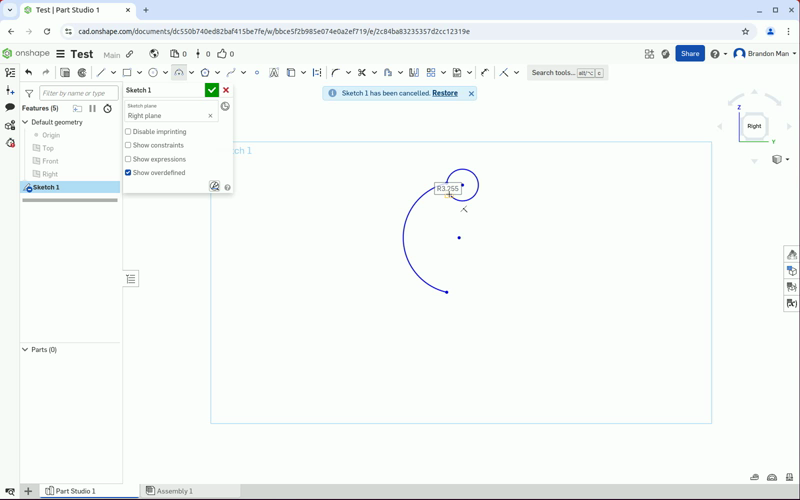
key_down(shift)
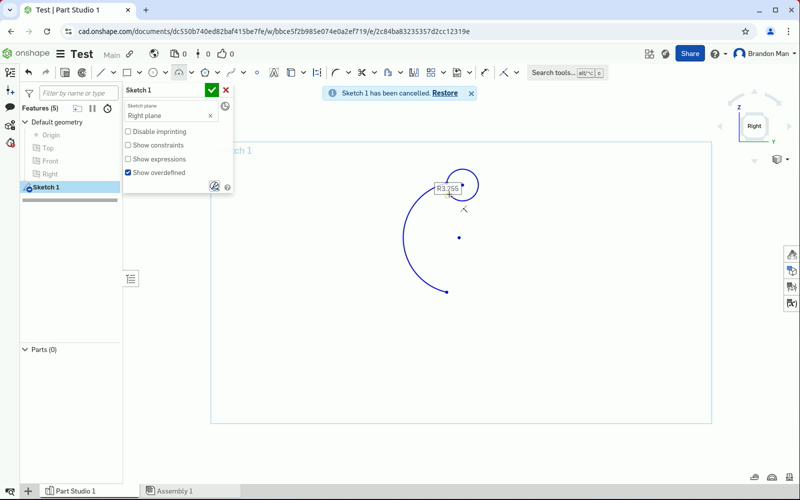
mouse_move(449, 283)
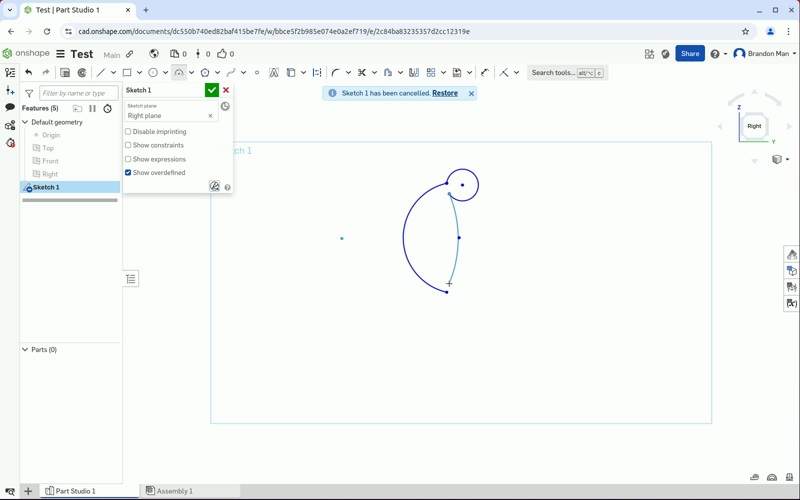
click(449, 283)
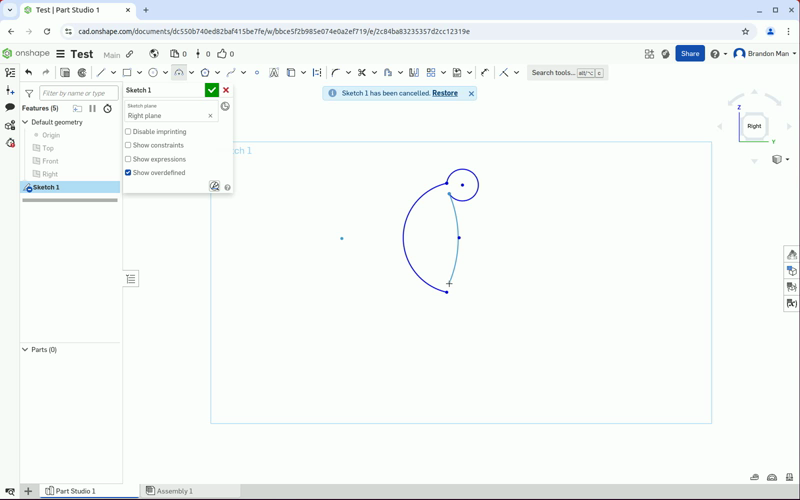
mouse_move(413, 238)
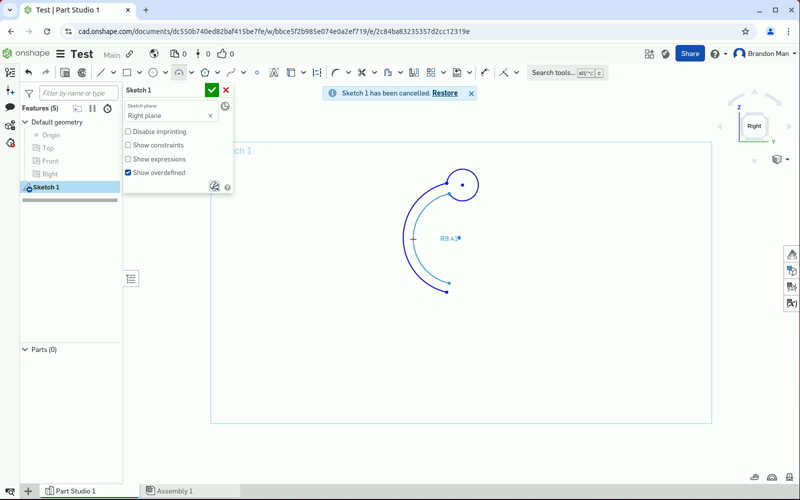
click(413, 238)
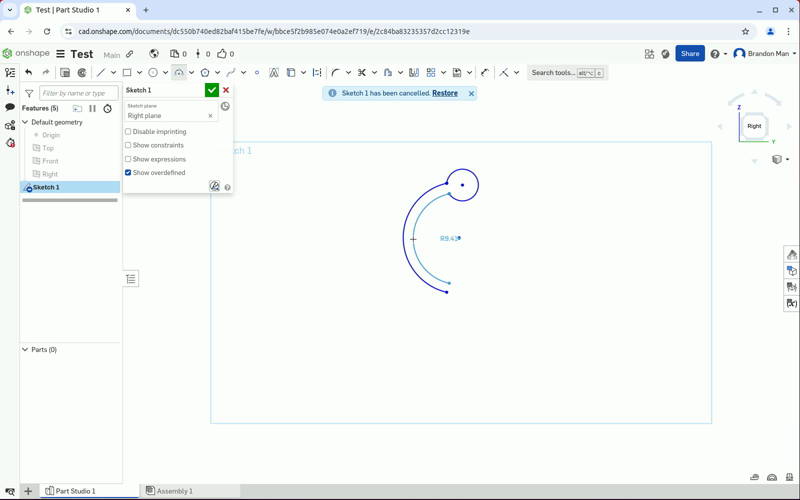
key_up(shift)
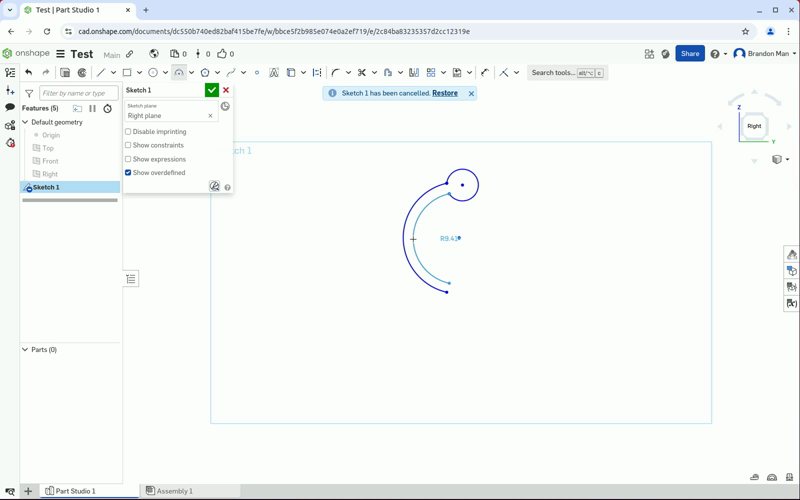
mouse_move(449, 283)
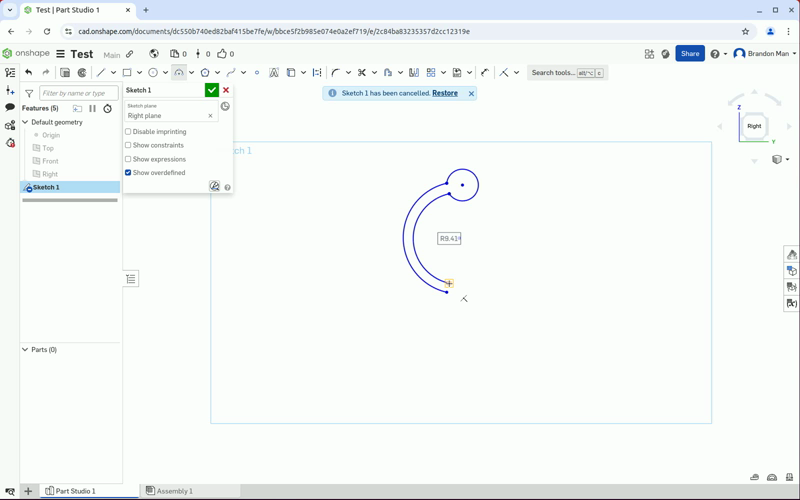
click(449, 283)
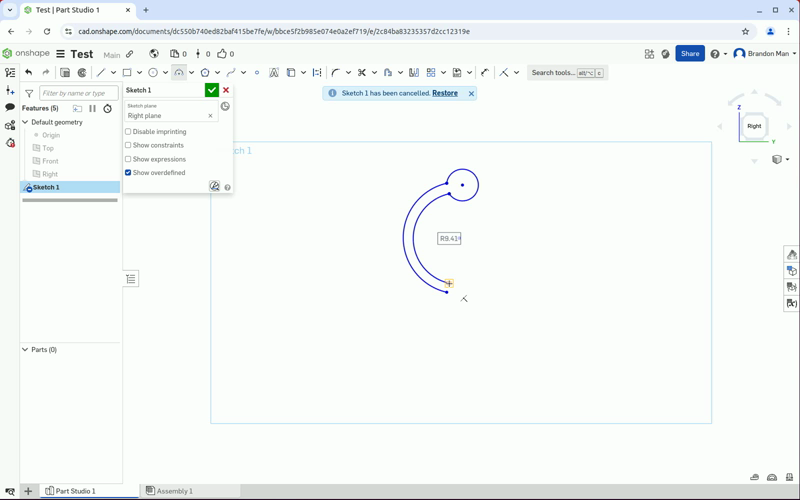
key_down(shift)
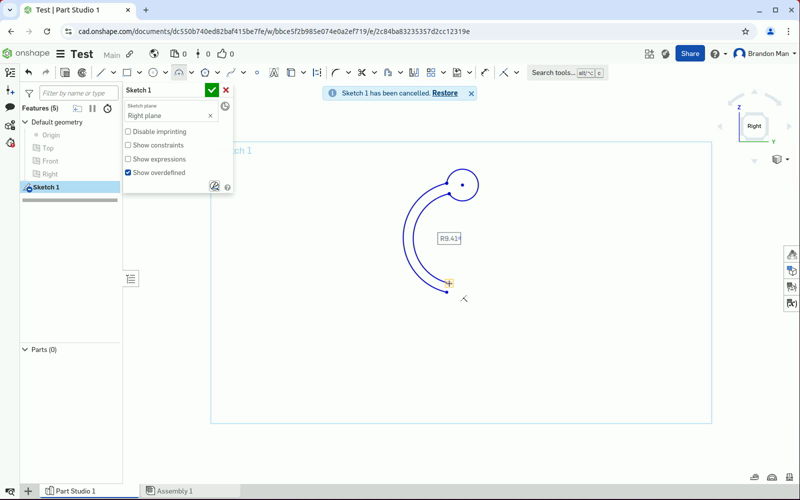
mouse_move(465, 305)
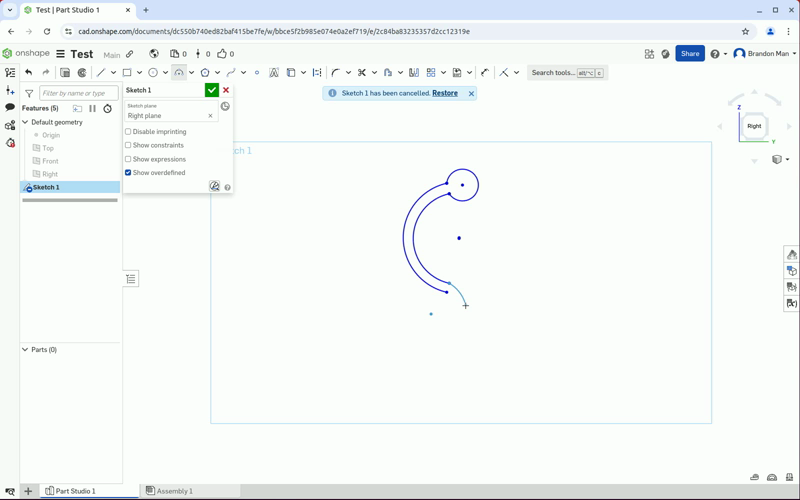
click(465, 305)
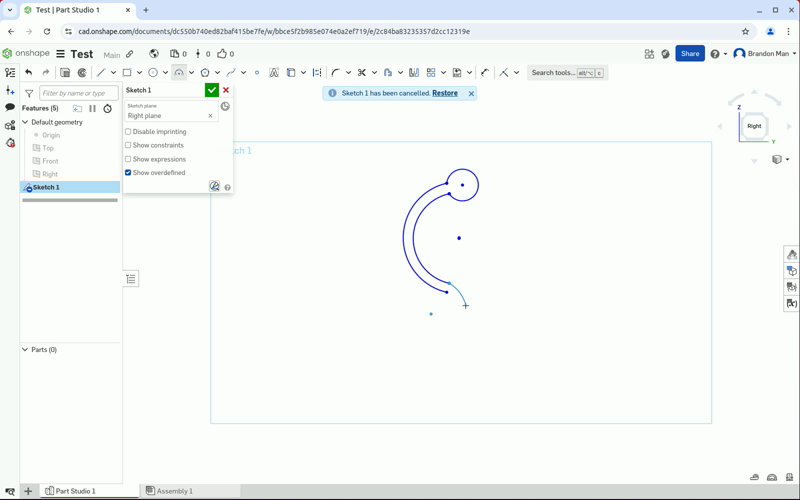
mouse_move(472, 282)
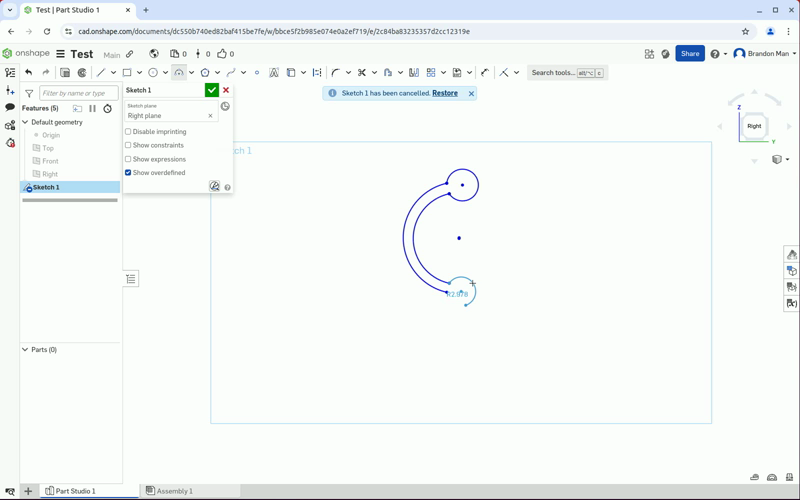
click(472, 282)
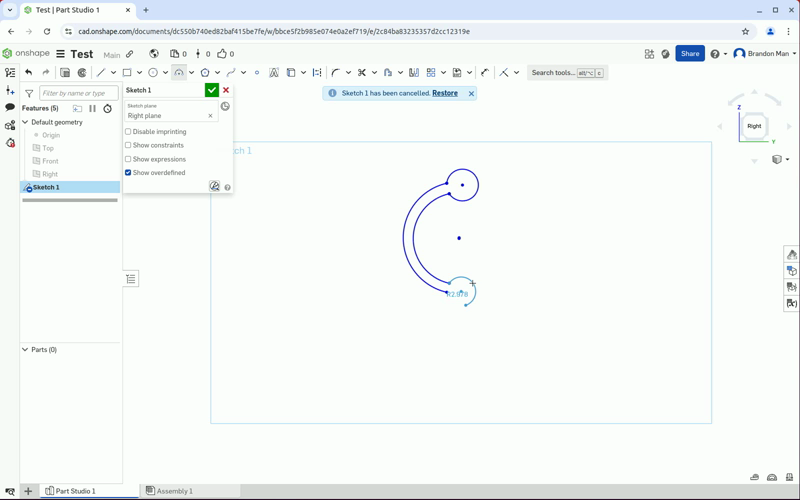
key_up(shift)
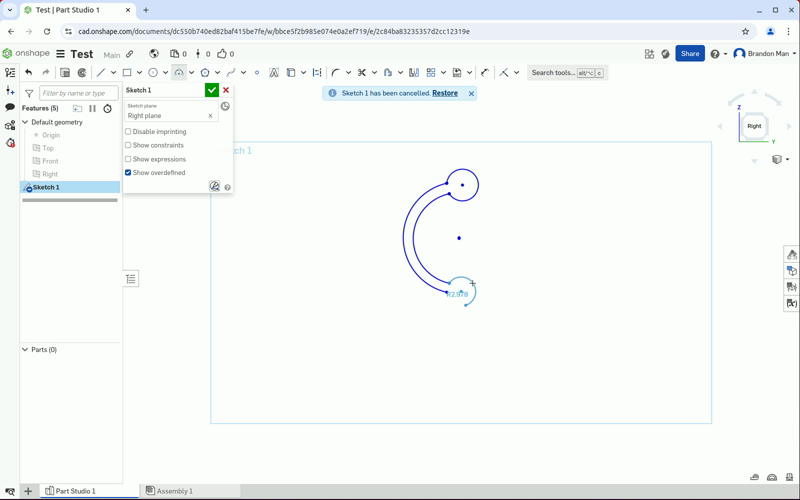
key(esc)
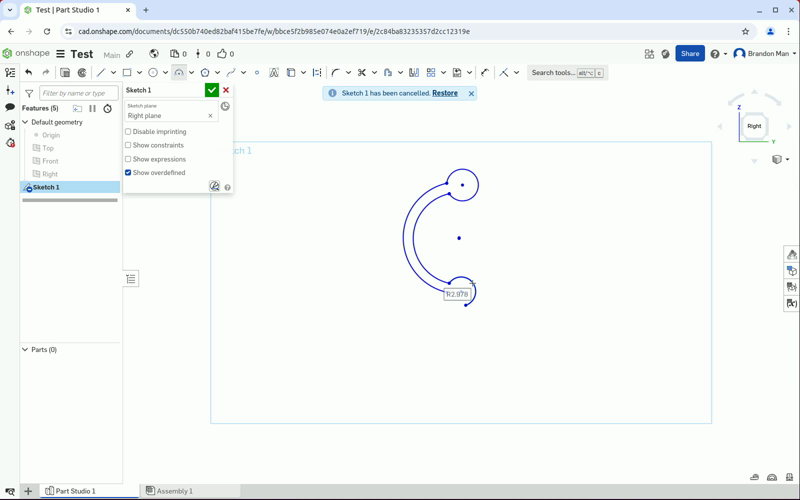
key(l)
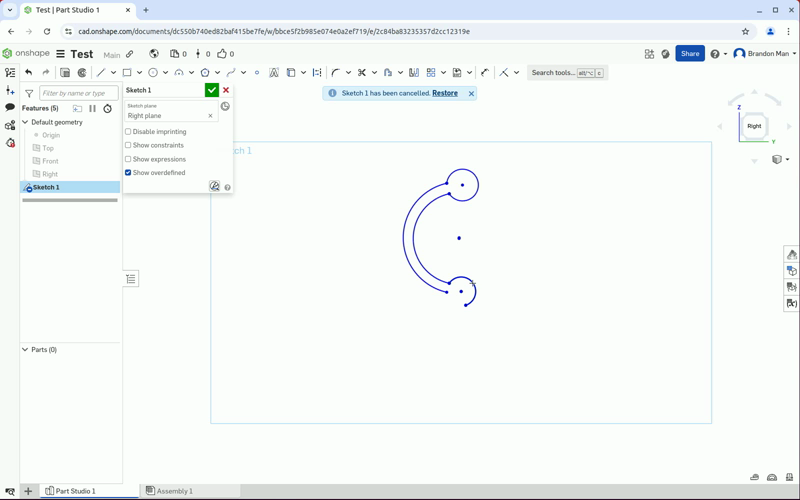
mouse_move(465, 305)
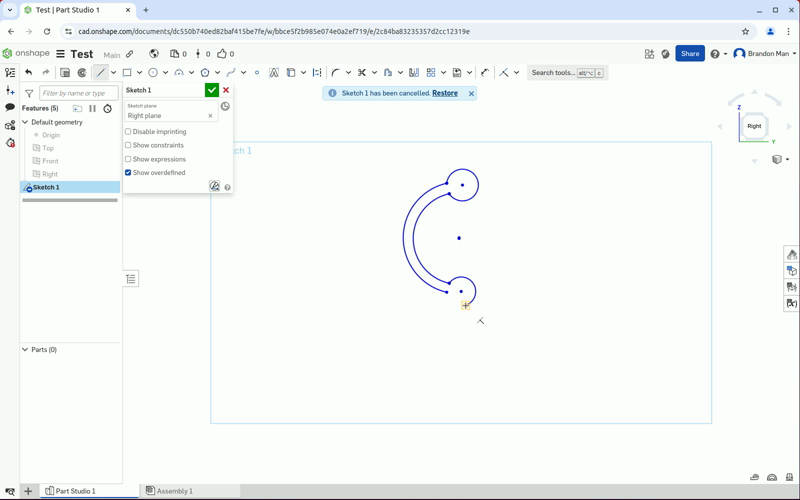
click(465, 305)
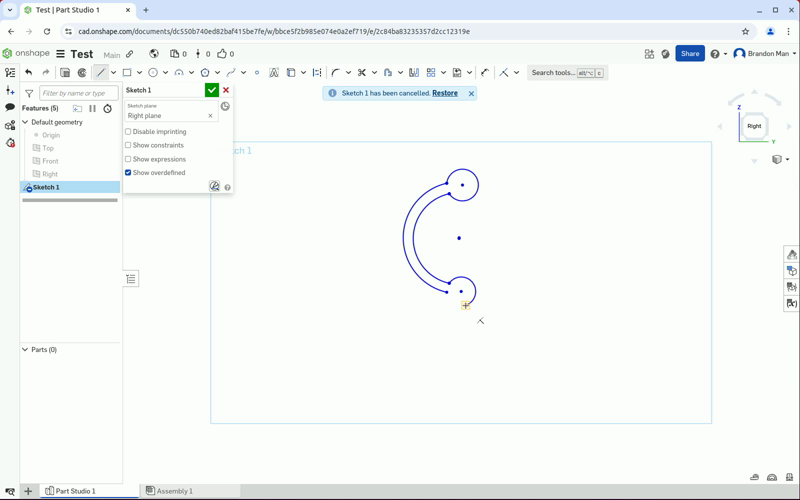
key_down(shift)
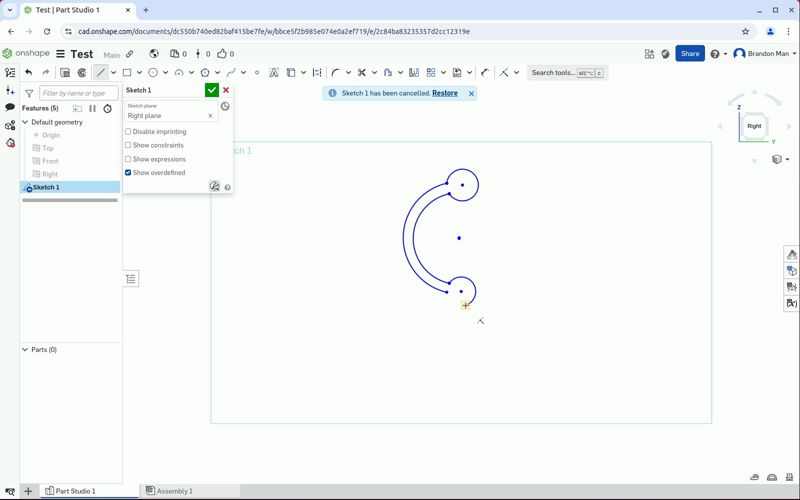
mouse_move(495, 305)
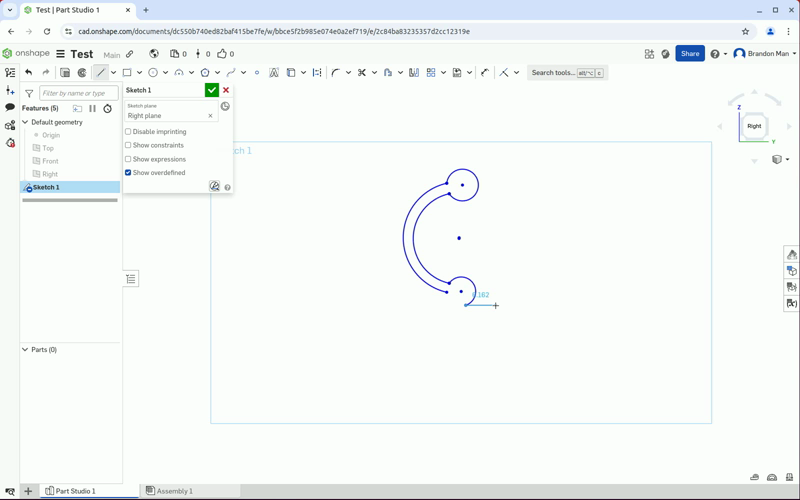
mouse_move(465, 314)
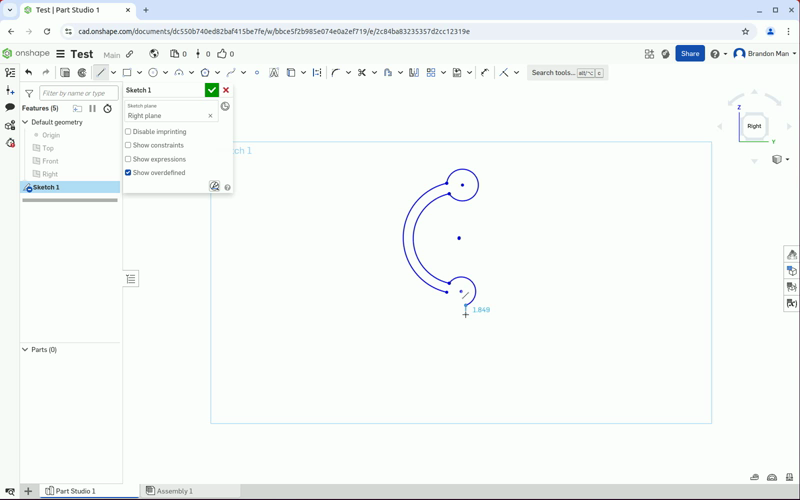
click(465, 314)
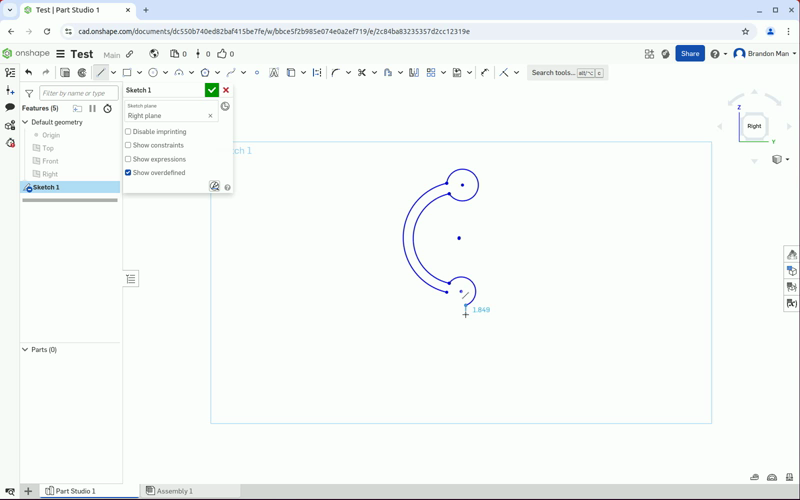
key_up(shift)
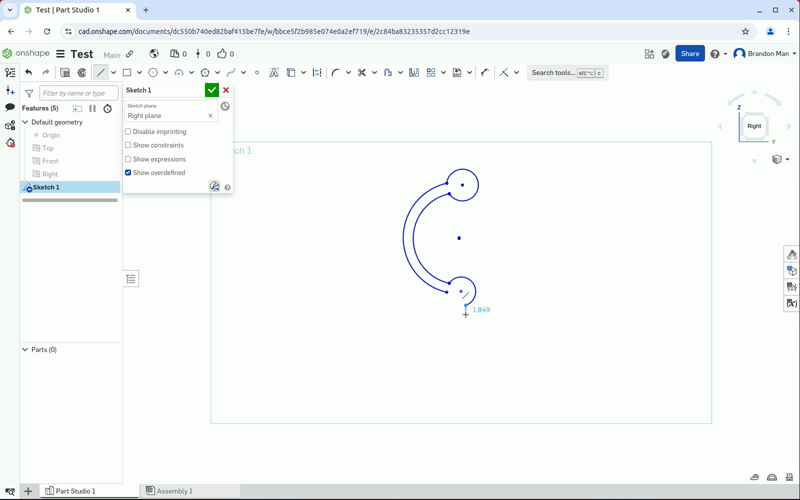
key(esc)
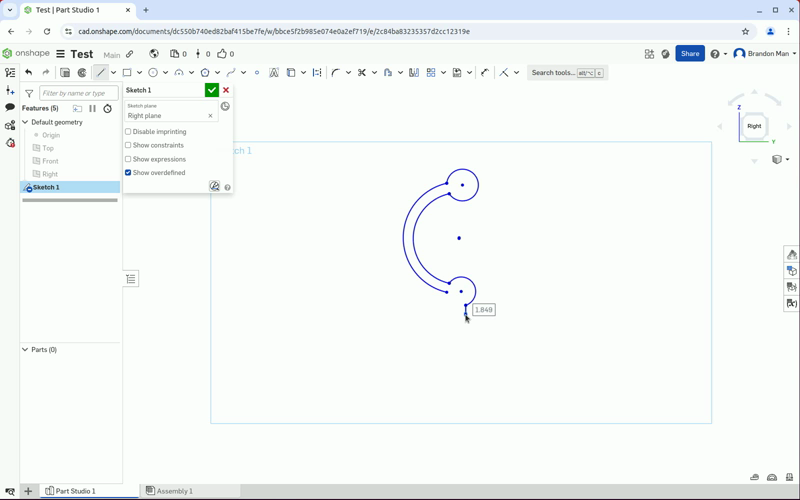
key(a)
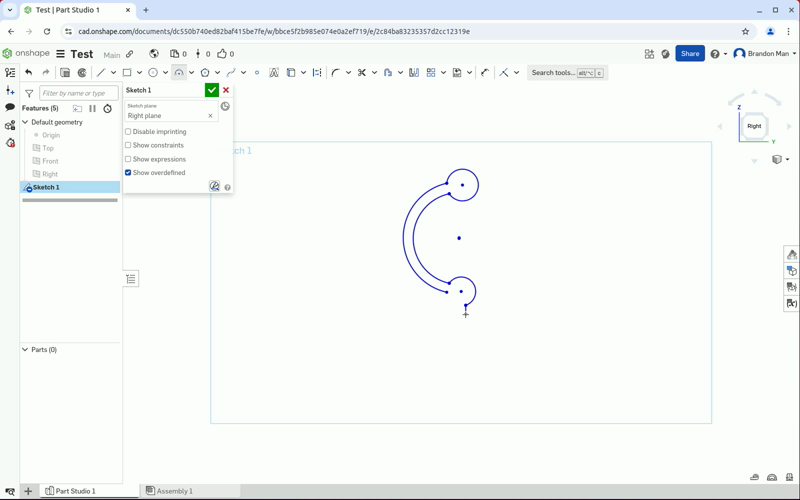
mouse_move(465, 314)
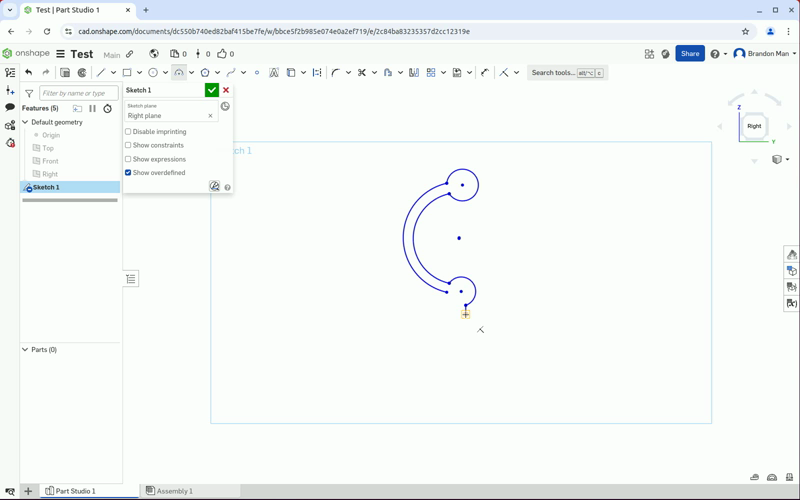
click(465, 314)
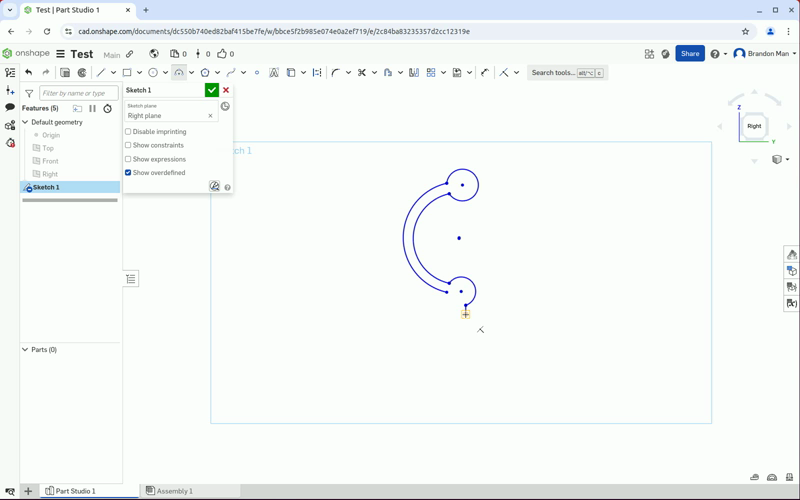
key_down(shift)
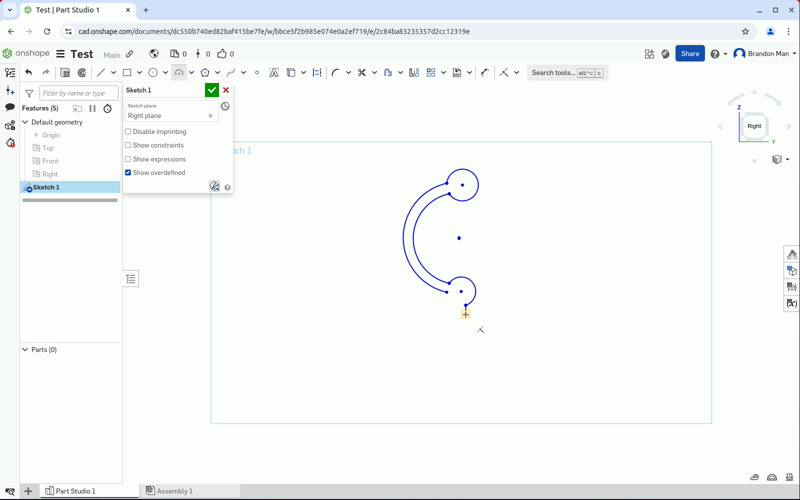
mouse_move(455, 314)
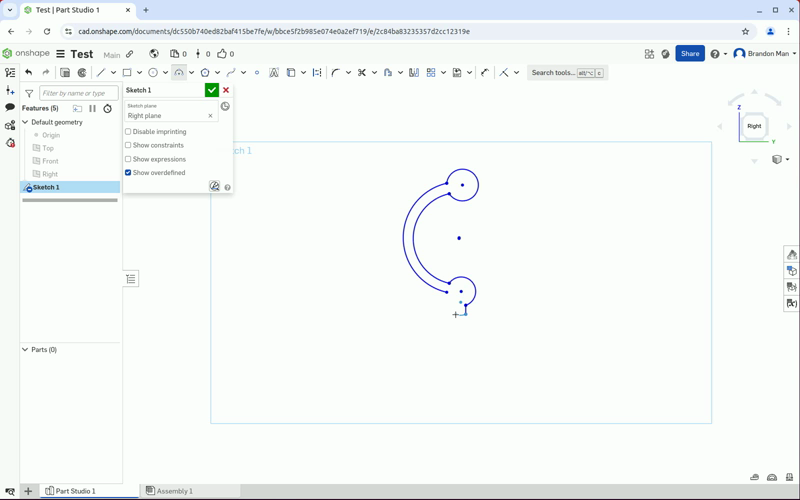
click(455, 314)
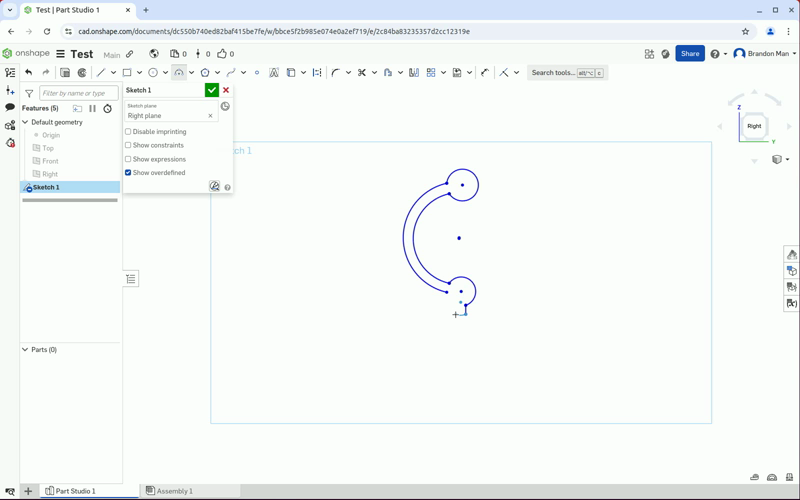
mouse_move(460, 319)
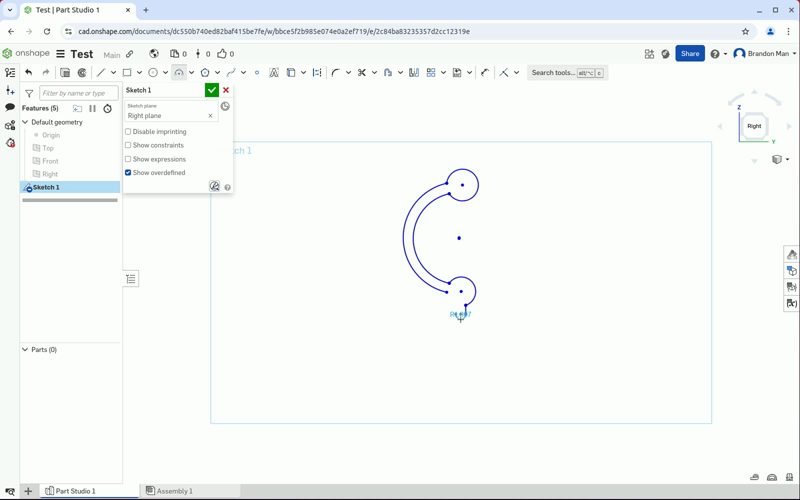
click(460, 319)
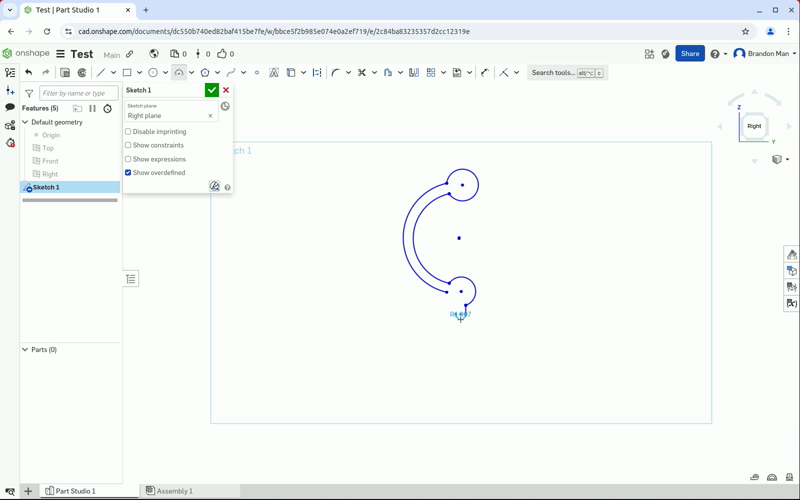
key_up(shift)
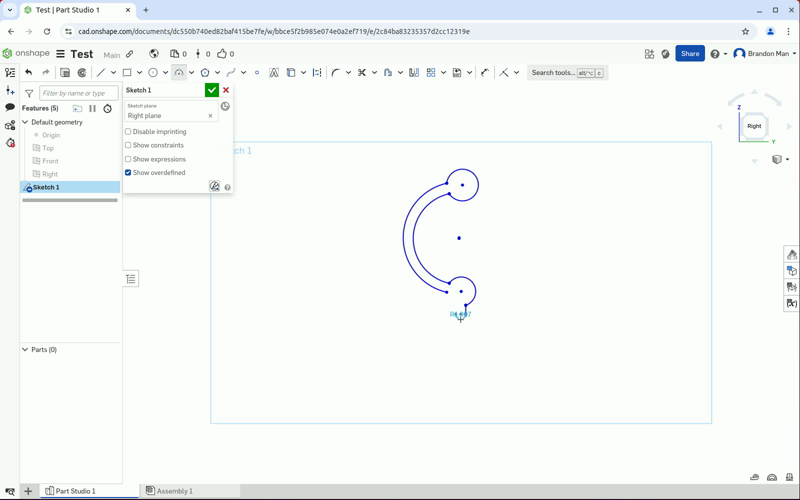
key(esc)
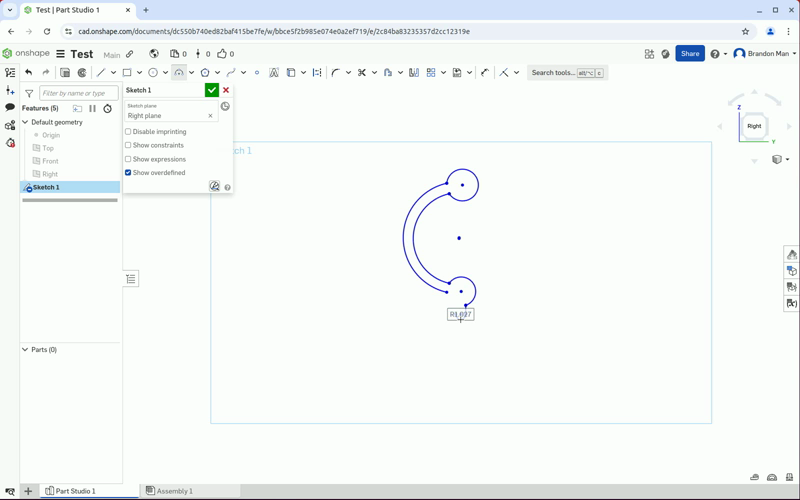
key(l)
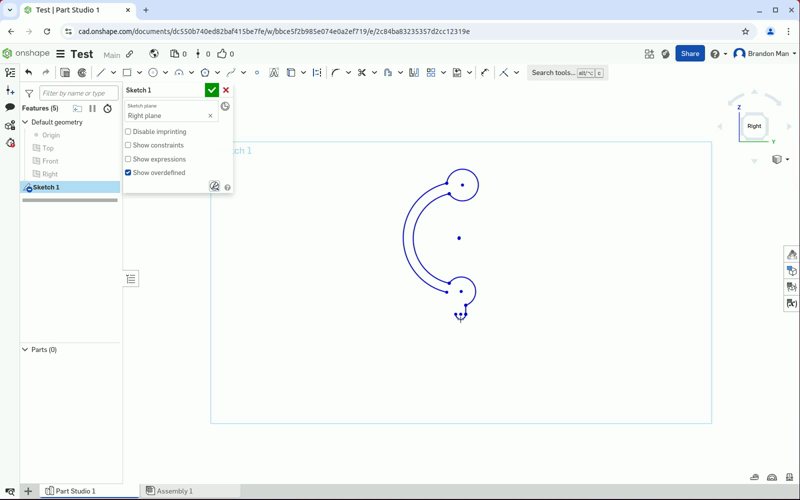
mouse_move(455, 314)
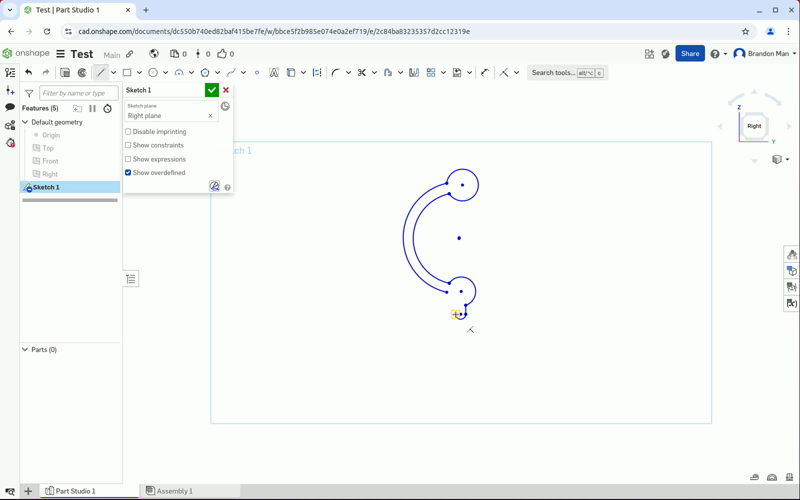
click(455, 314)
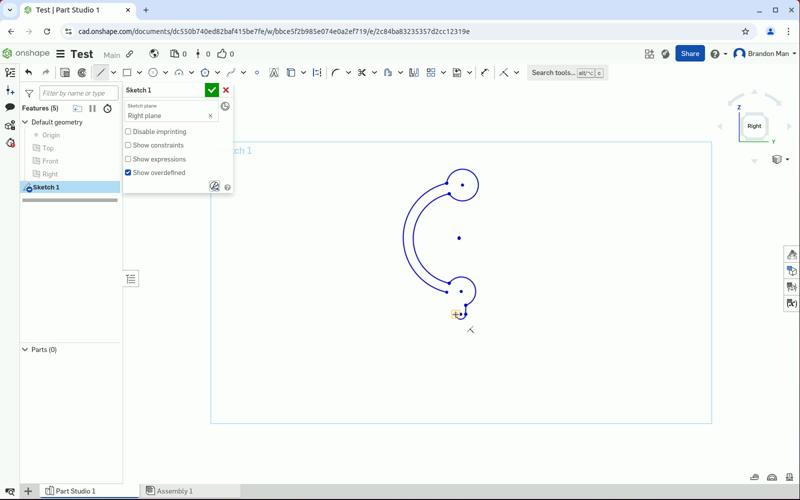
key_down(shift)
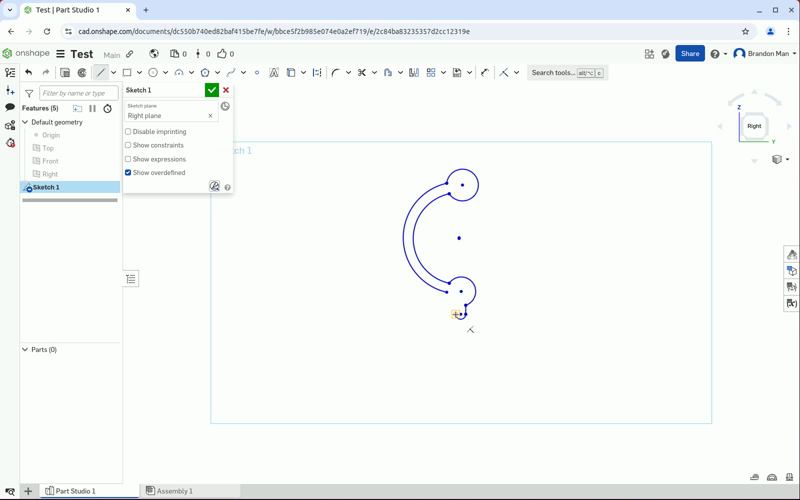
mouse_move(485, 314)
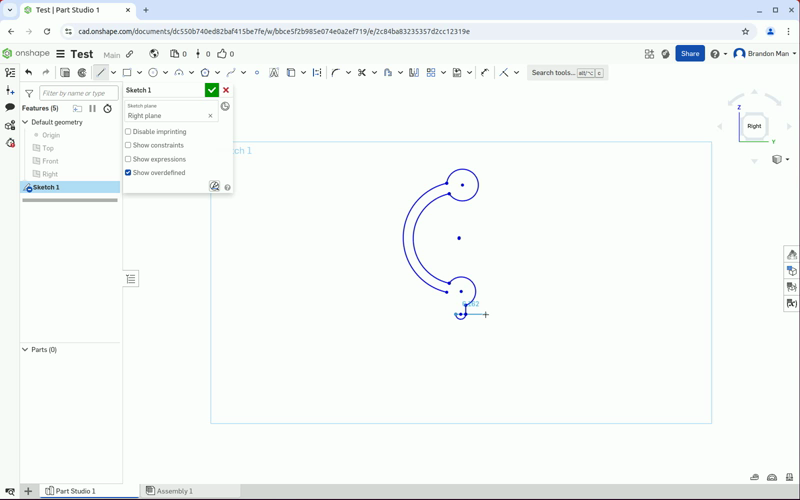
mouse_move(455, 305)
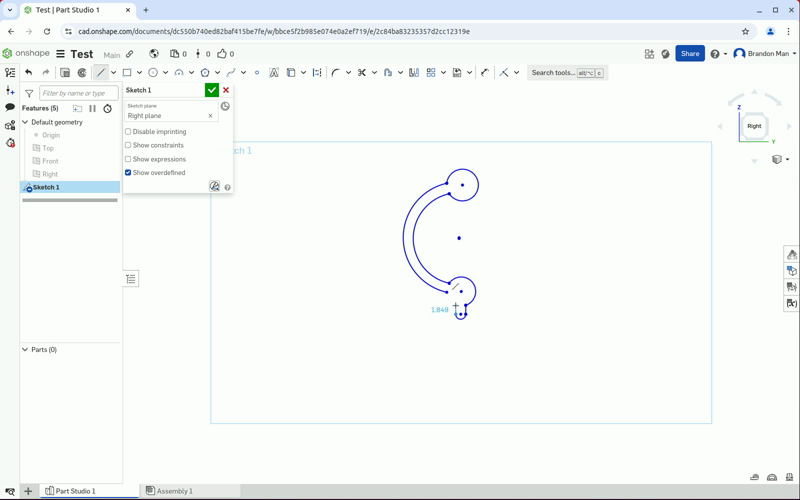
click(455, 305)
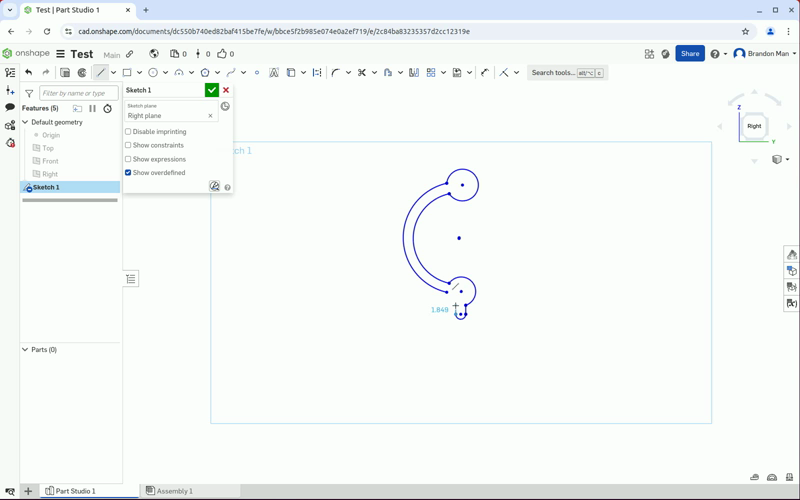
key_up(shift)
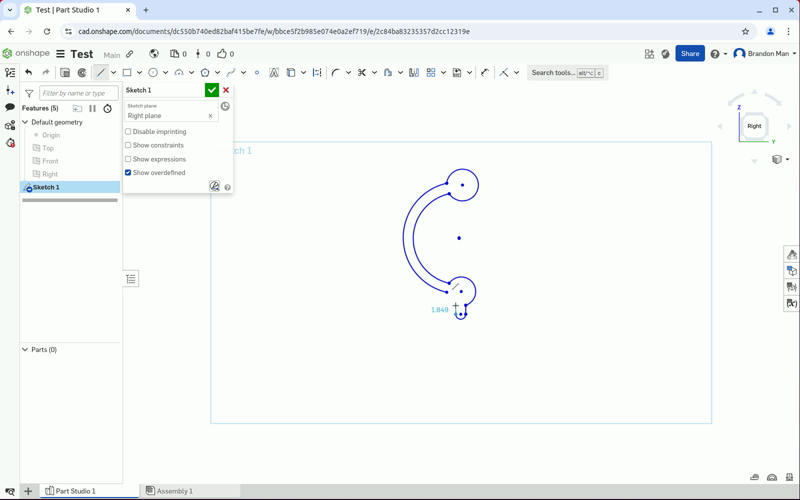
key(esc)
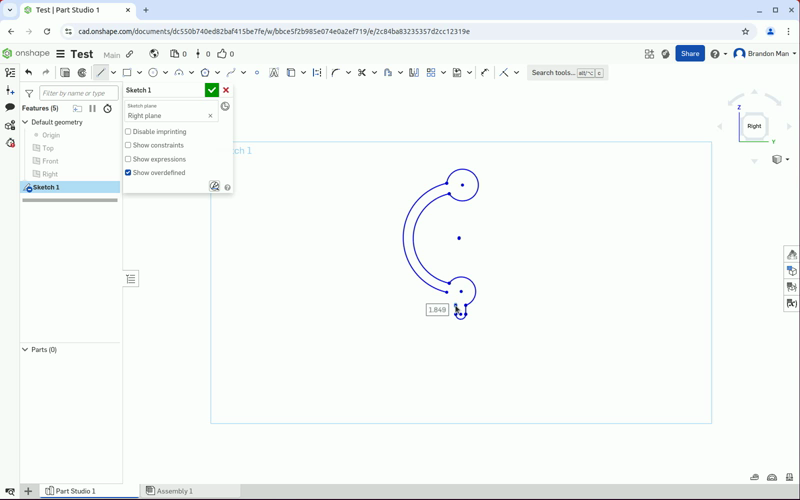
key(a)
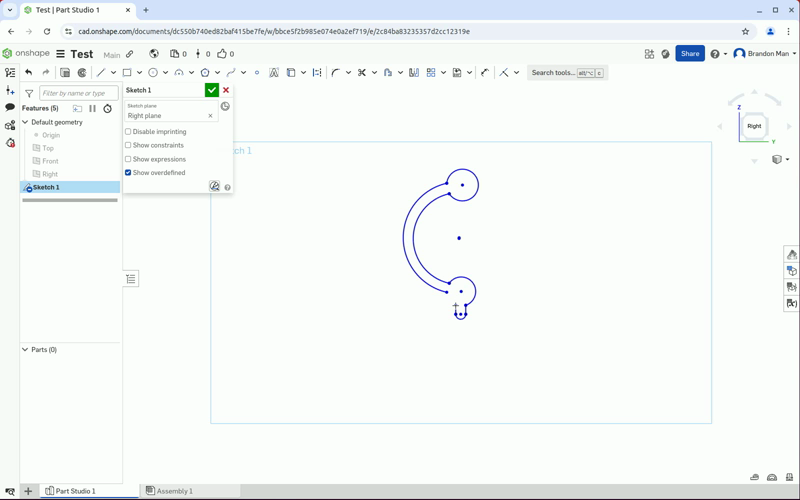
mouse_move(455, 305)
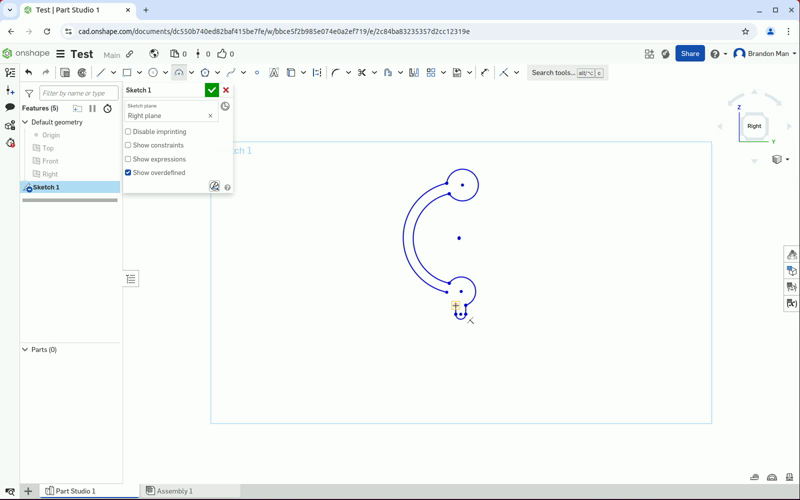
click(455, 305)
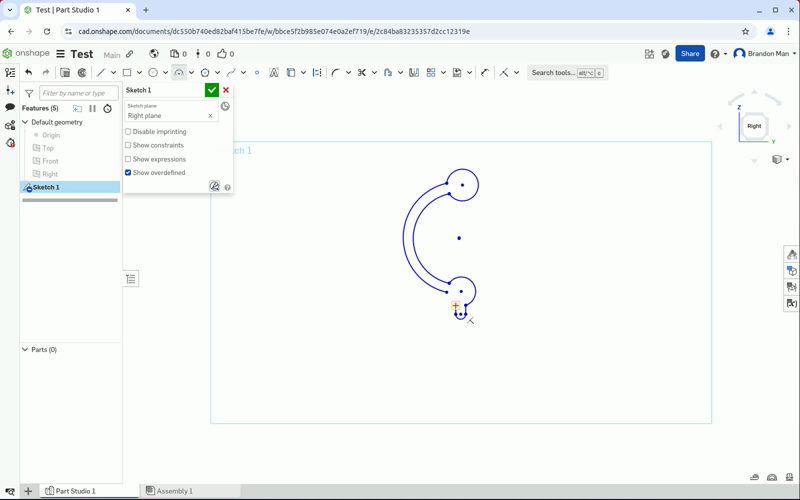
mouse_move(446, 292)
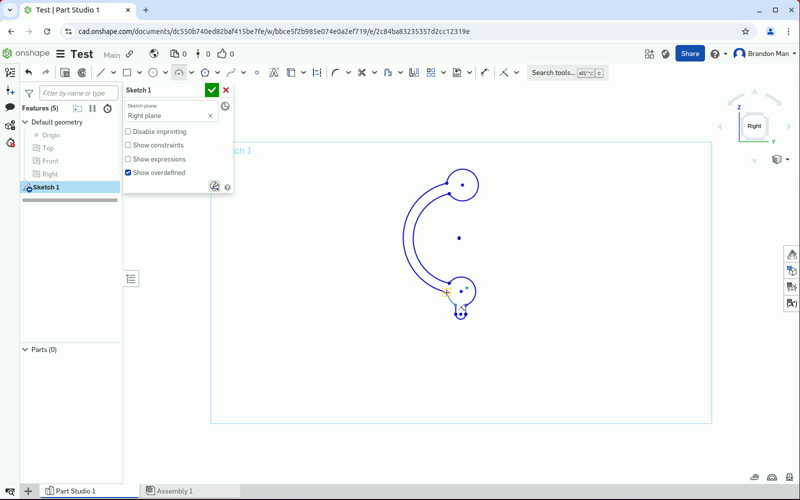
click(446, 292)
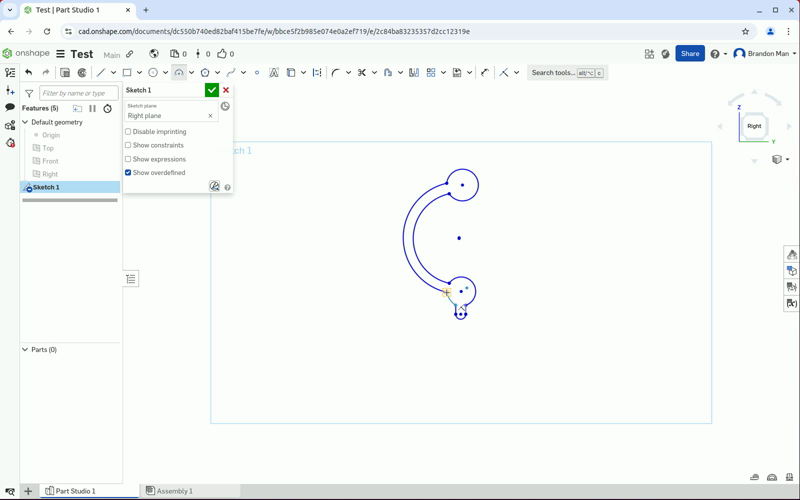
key_down(shift)
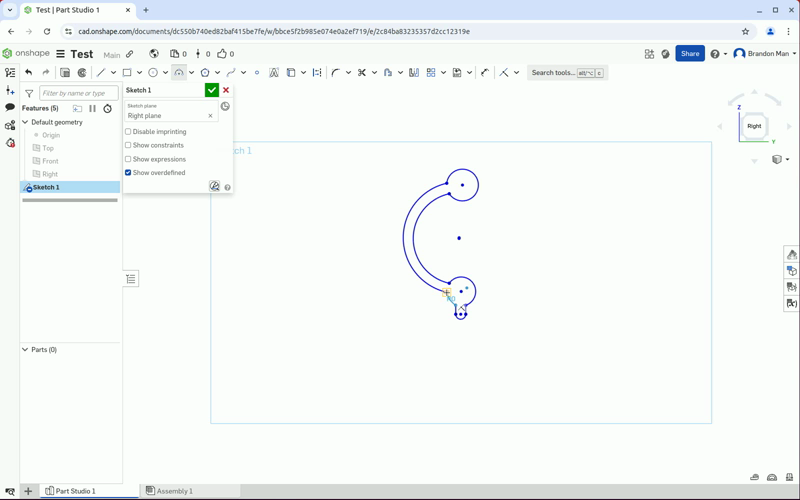
mouse_move(449, 300)
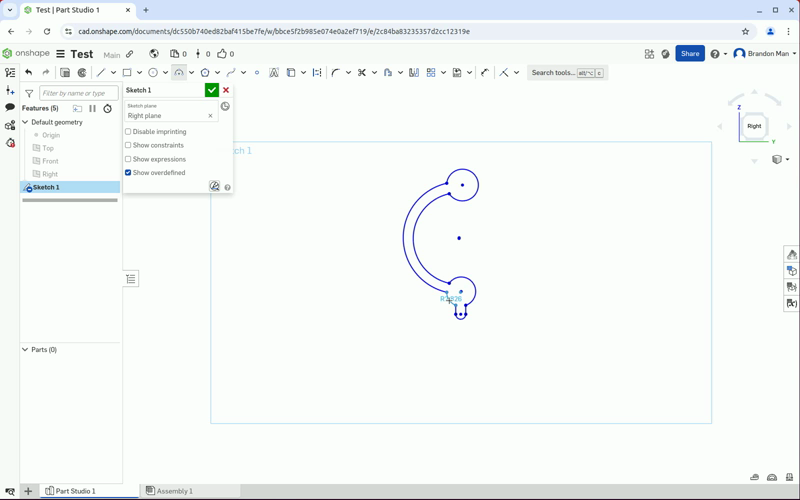
click(449, 300)
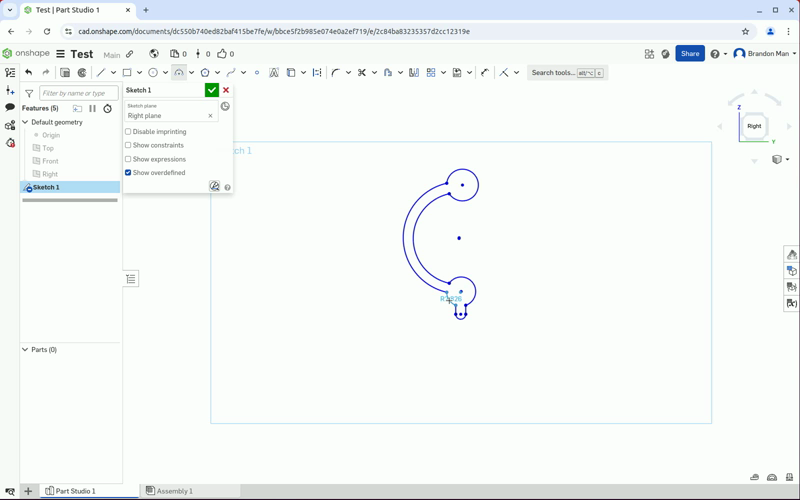
key_up(shift)
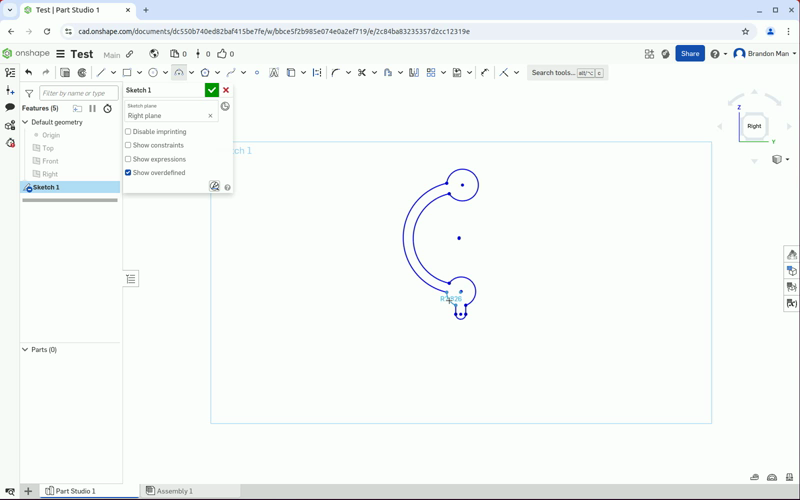
key(esc)
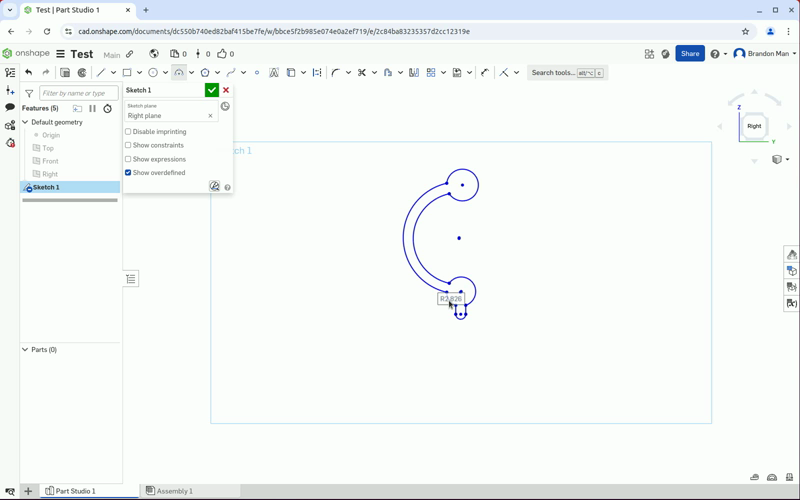
key(c)
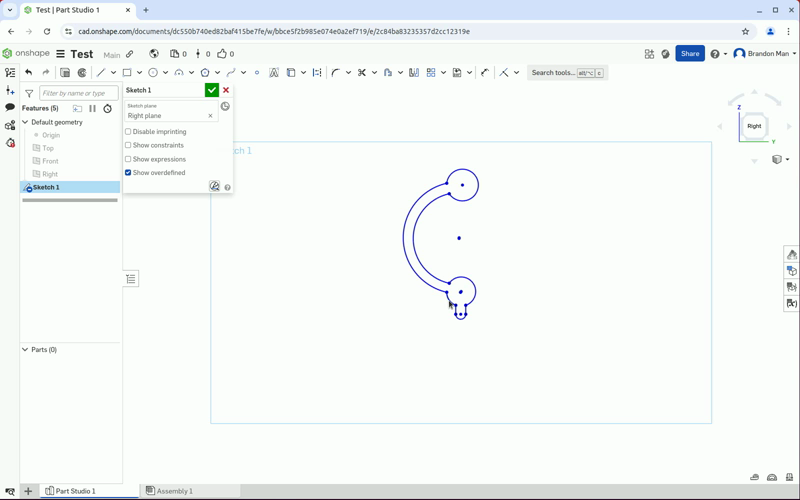
key_down(shift)
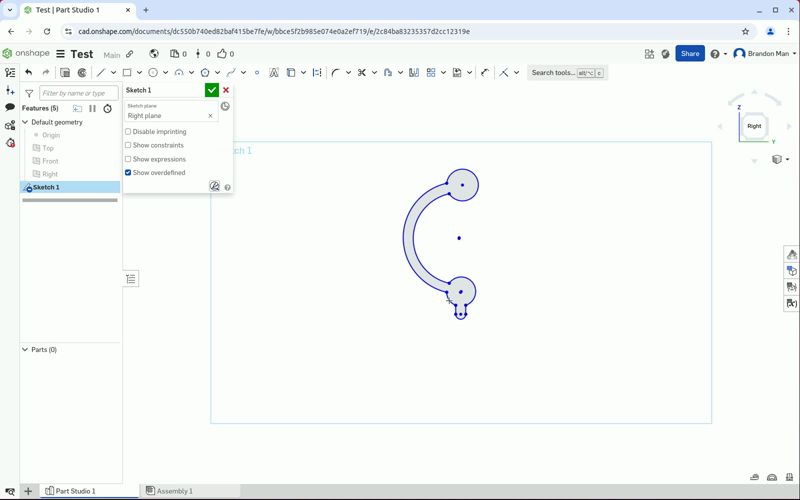
mouse_move(460, 291)
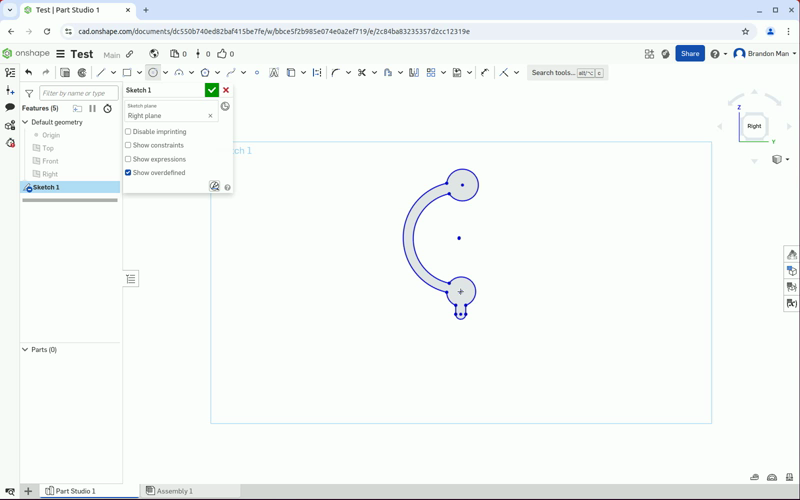
scroll(6)
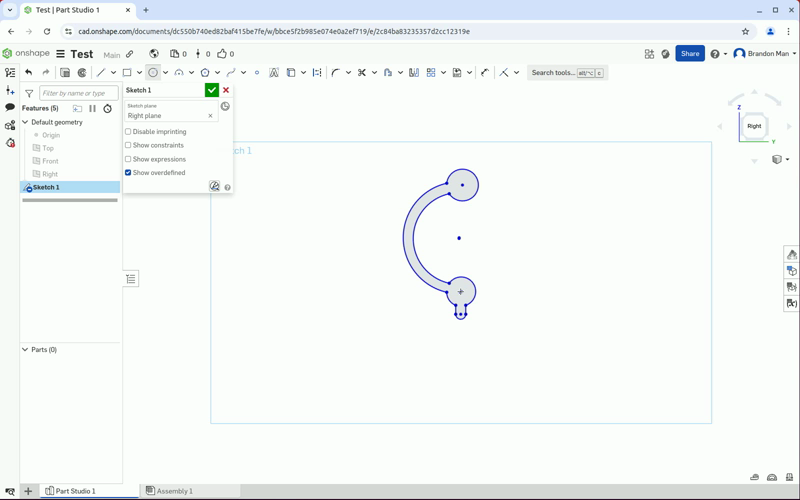
scroll(6)
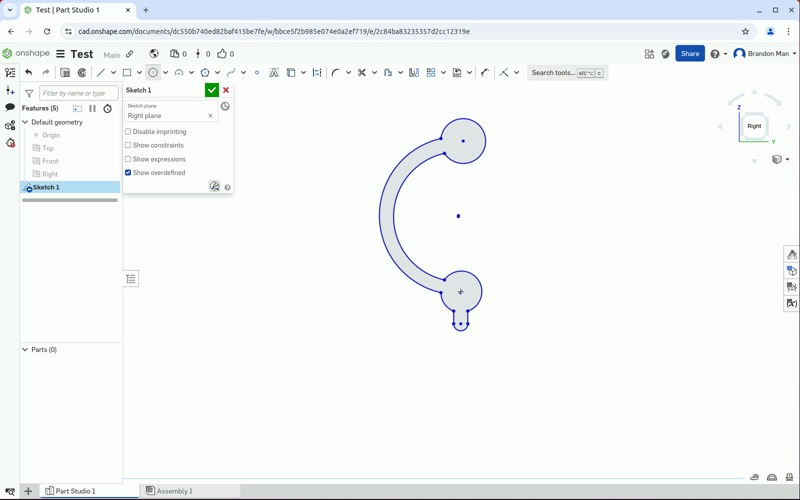
scroll(6)
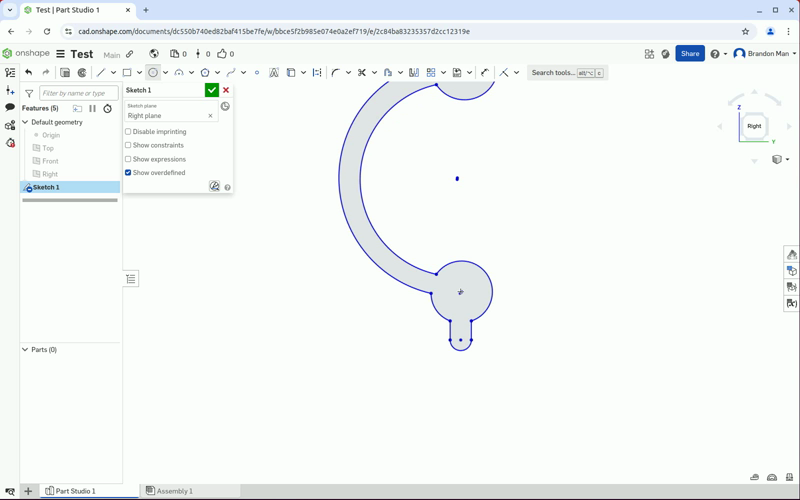
scroll(6)
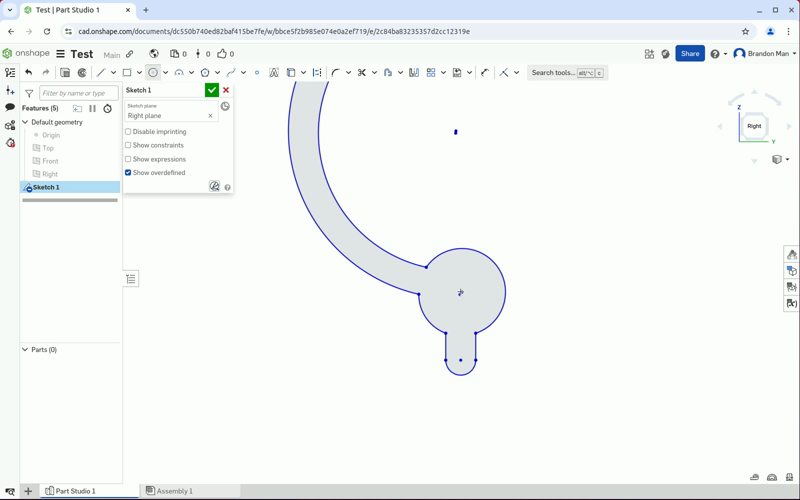
scroll(6)
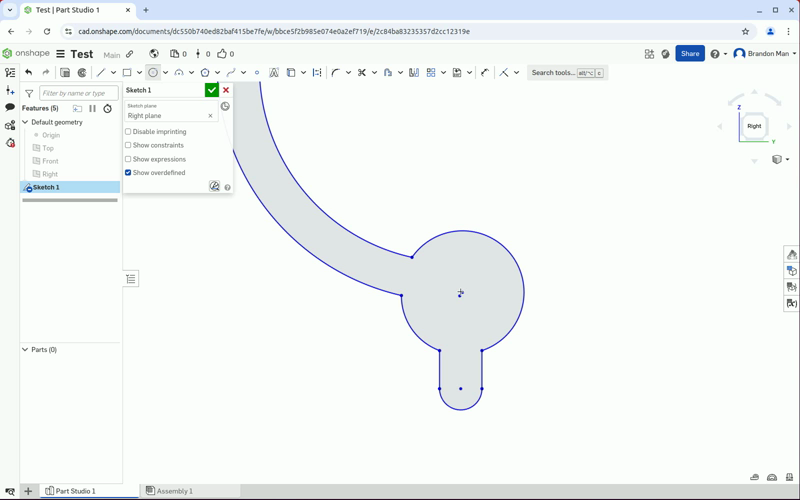
scroll(6)
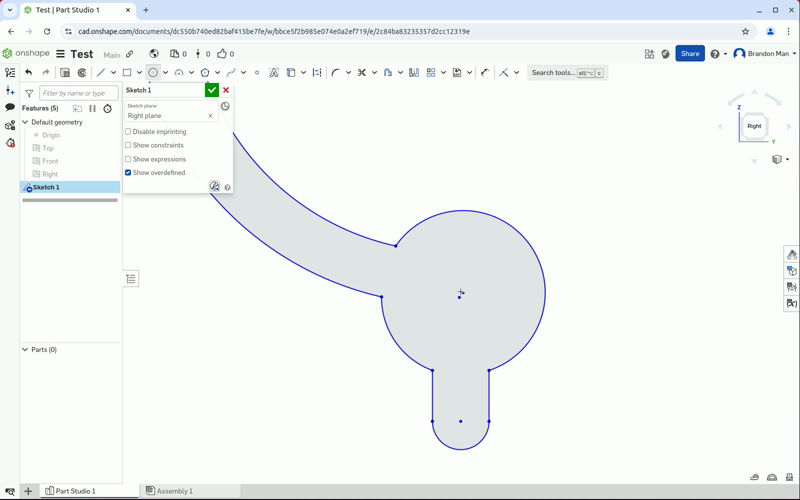
scroll(6)
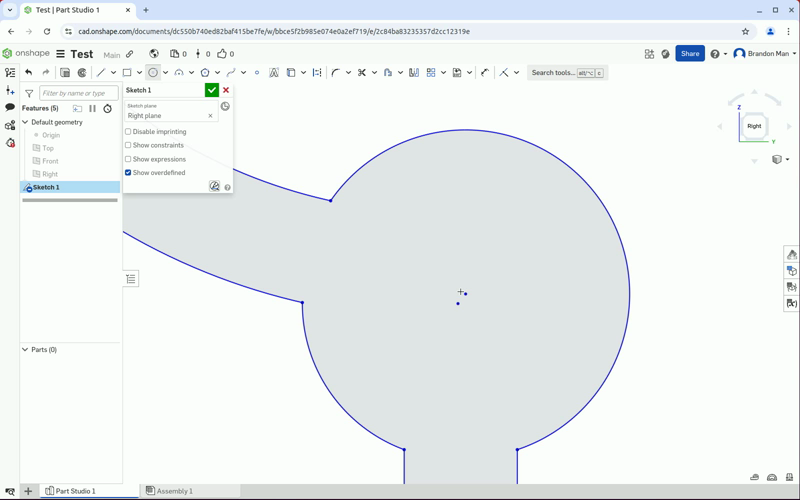
click(460, 291)
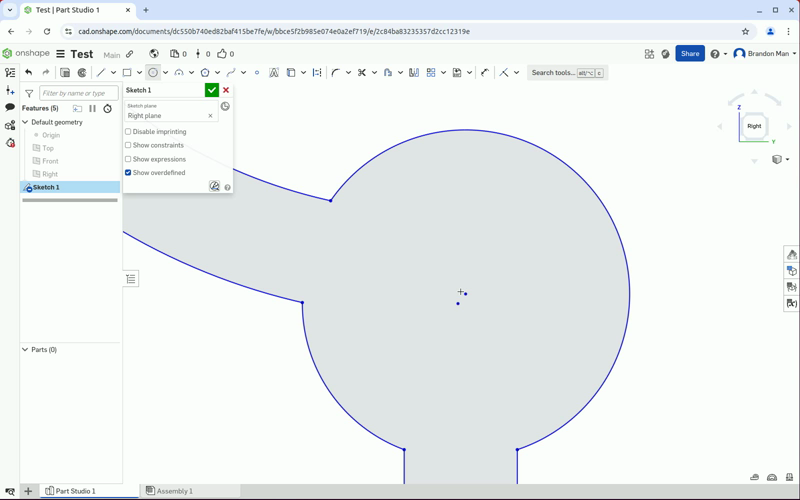
scroll(-6)
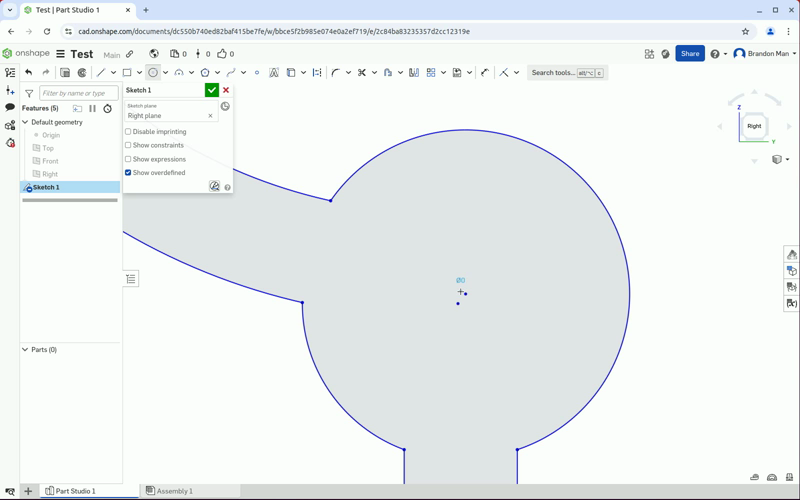
scroll(-6)
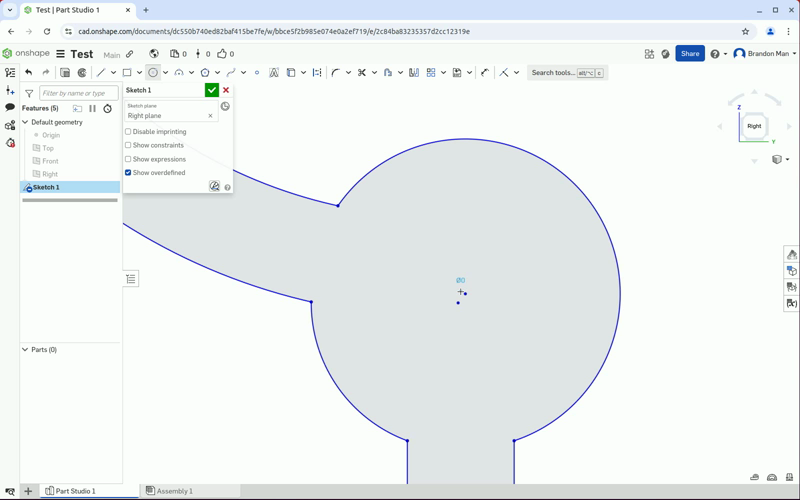
scroll(-6)
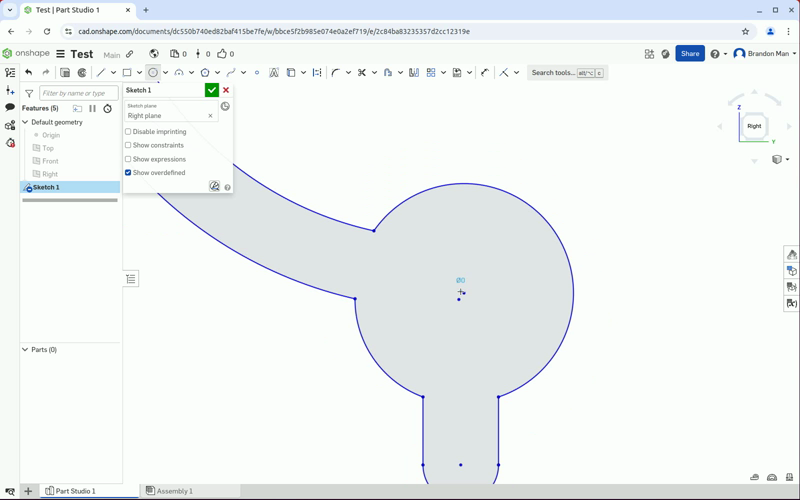
scroll(-6)
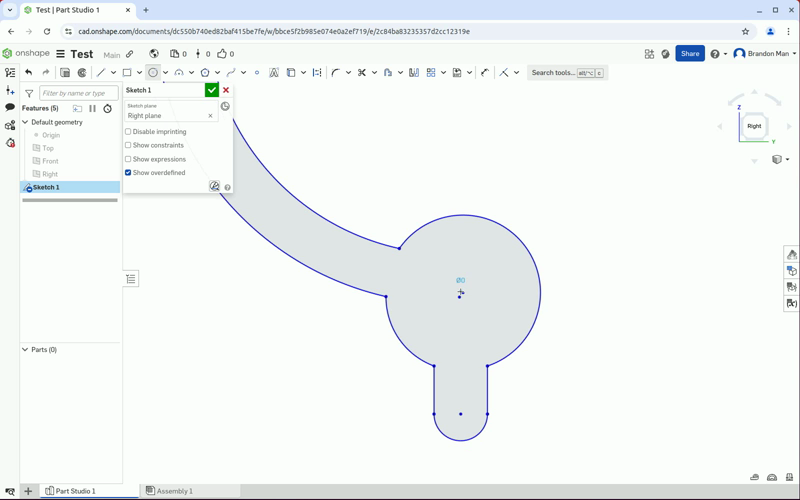
scroll(-6)
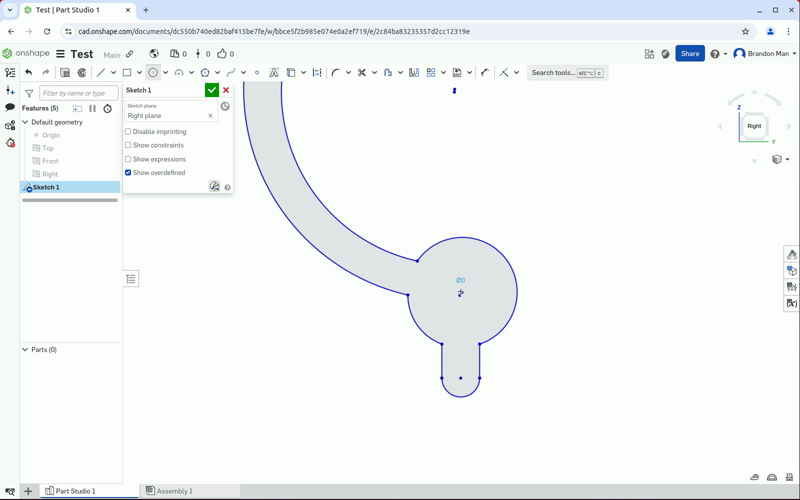
scroll(-6)
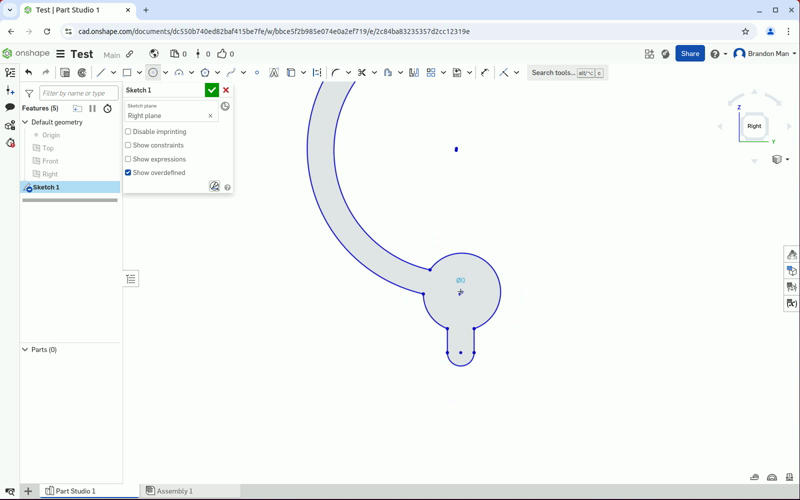
scroll(-6)
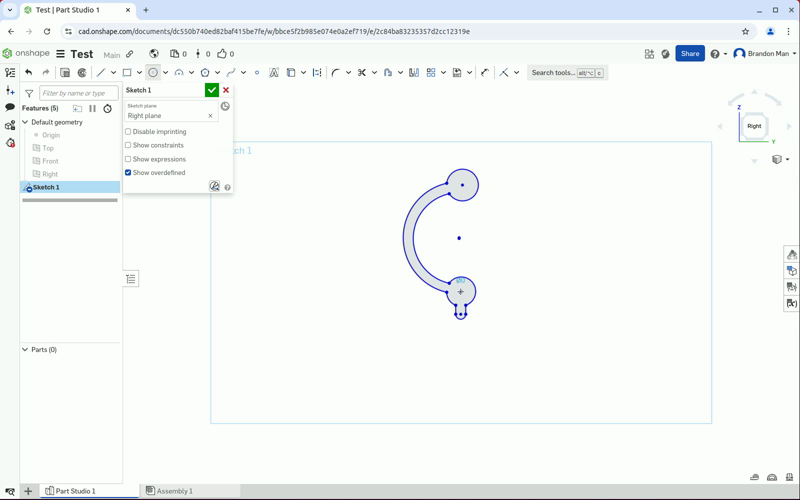
key_up(shift)
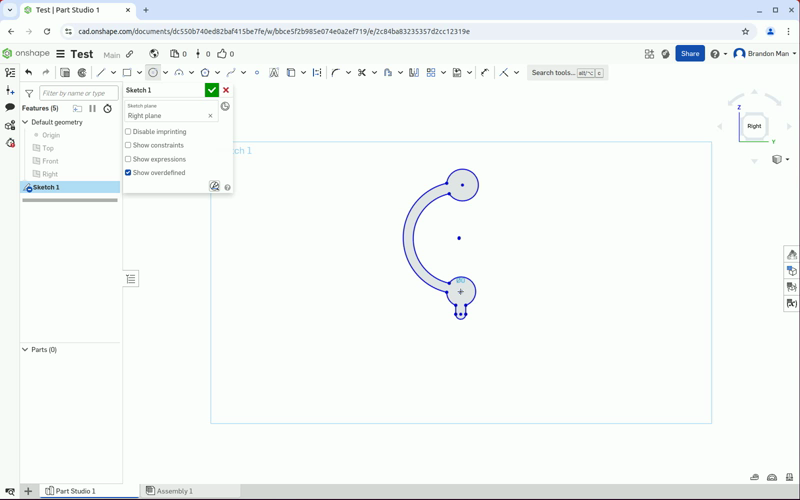
mouse_move(465, 291)
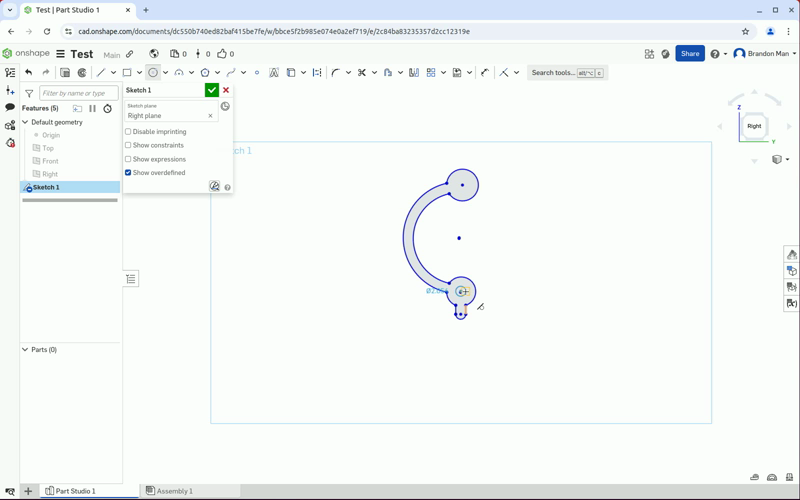
click(465, 291)
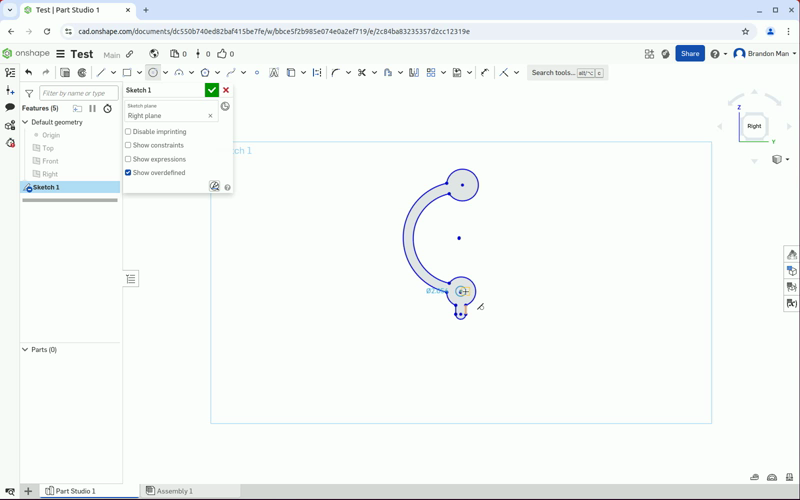
key(esc)
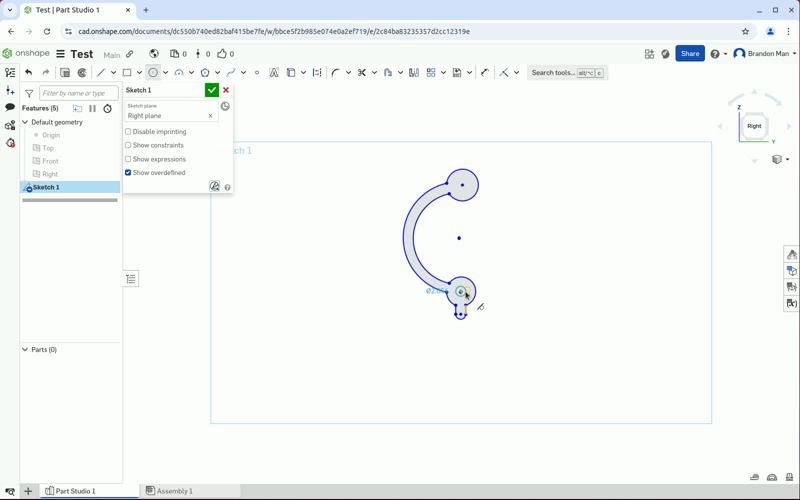
key(c)
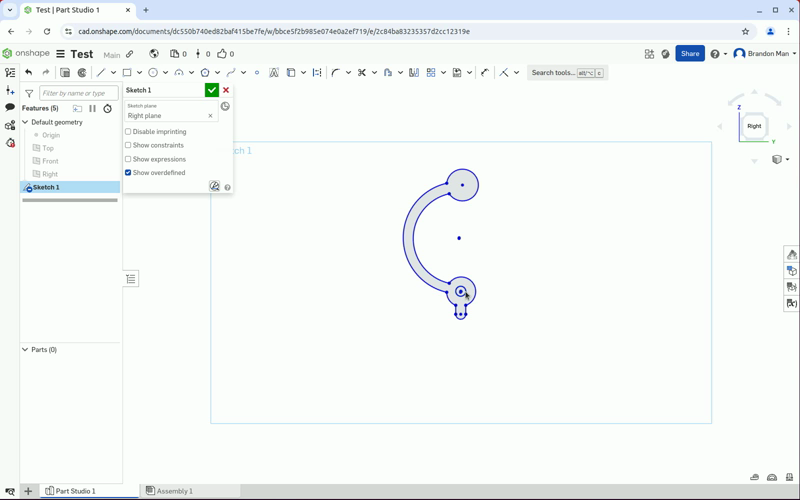
key_down(shift)
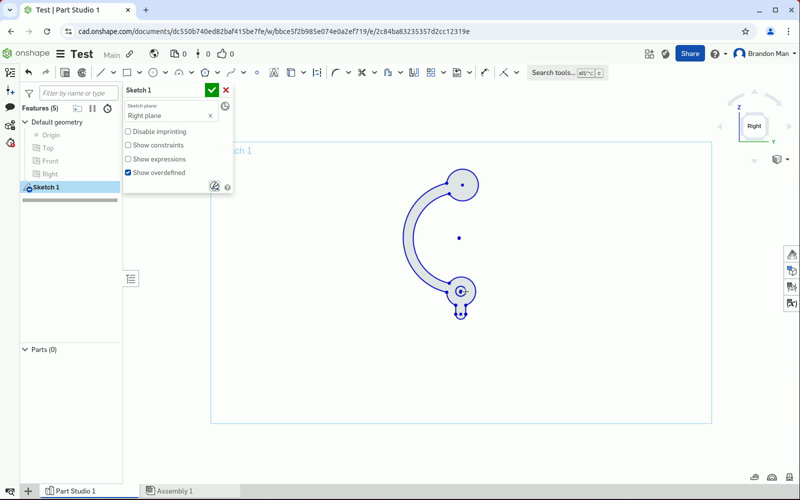
mouse_move(460, 184)
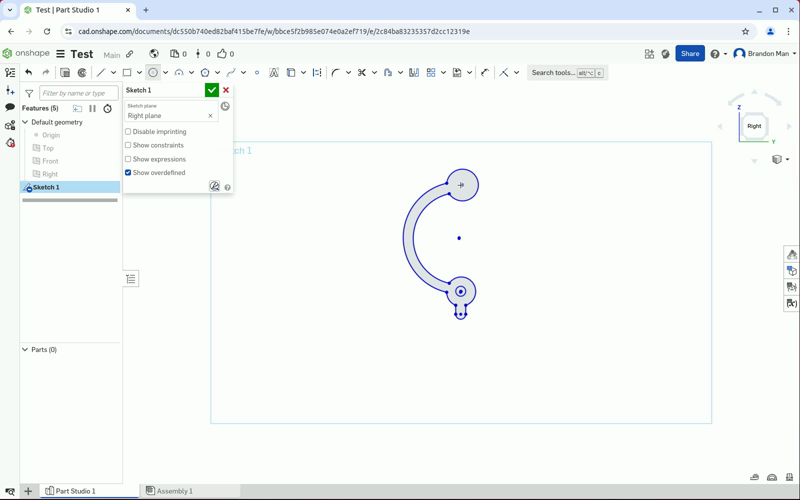
scroll(6)
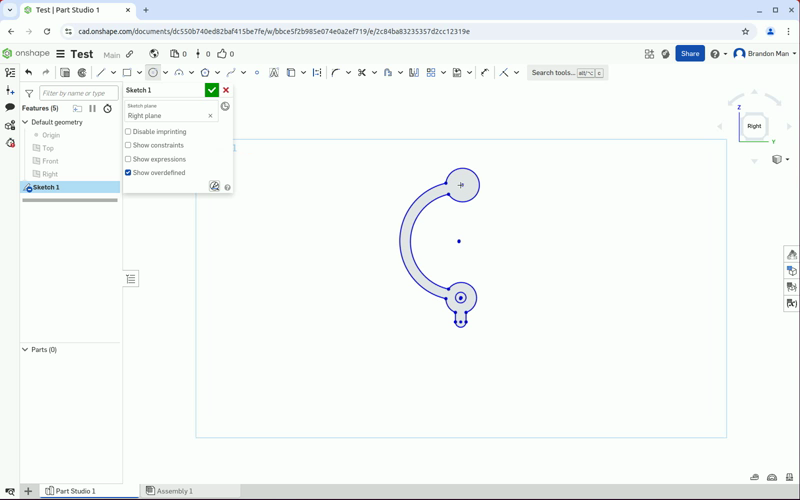
scroll(6)
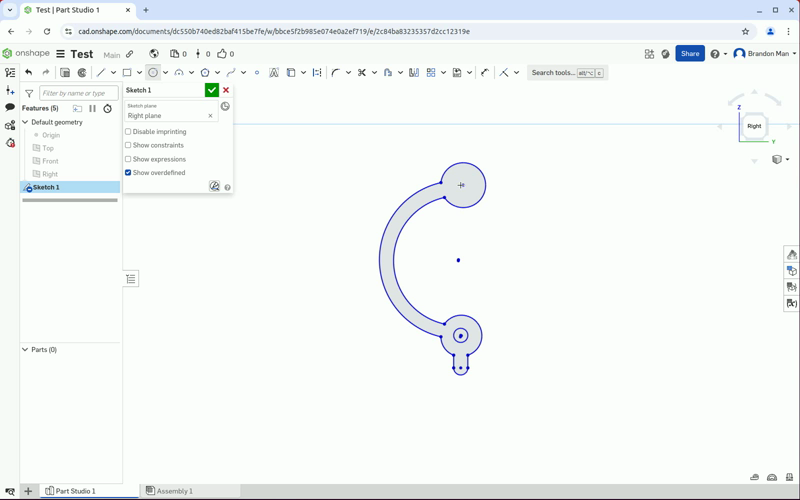
scroll(6)
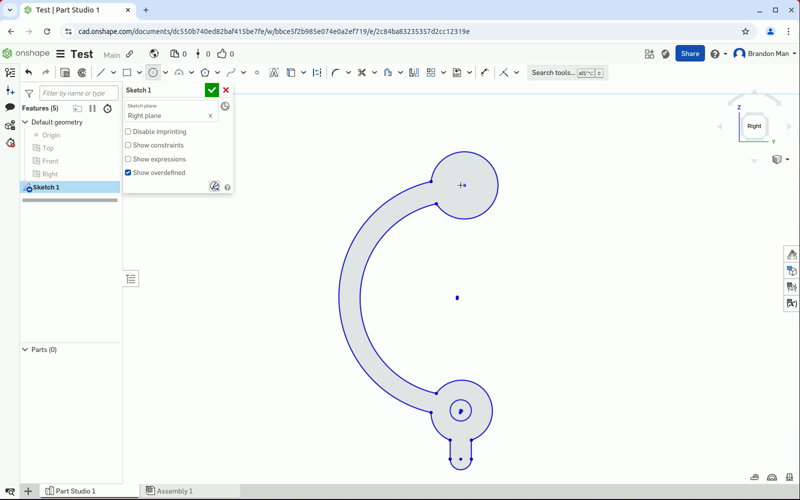
scroll(6)
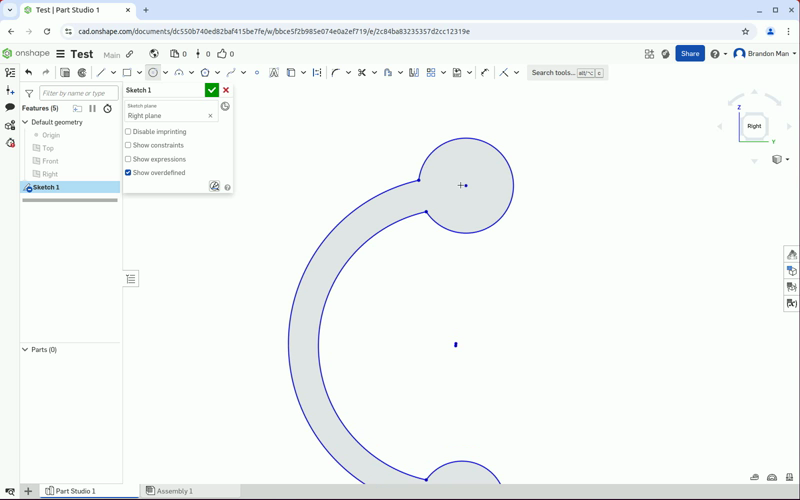
scroll(6)
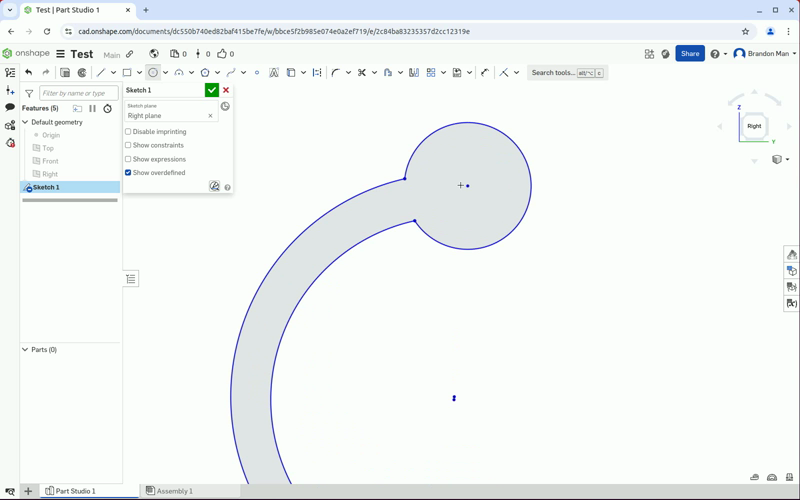
scroll(6)
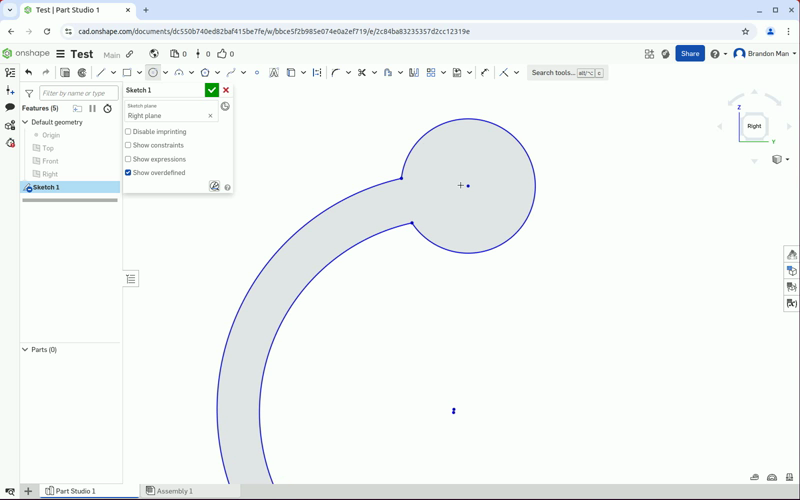
scroll(6)
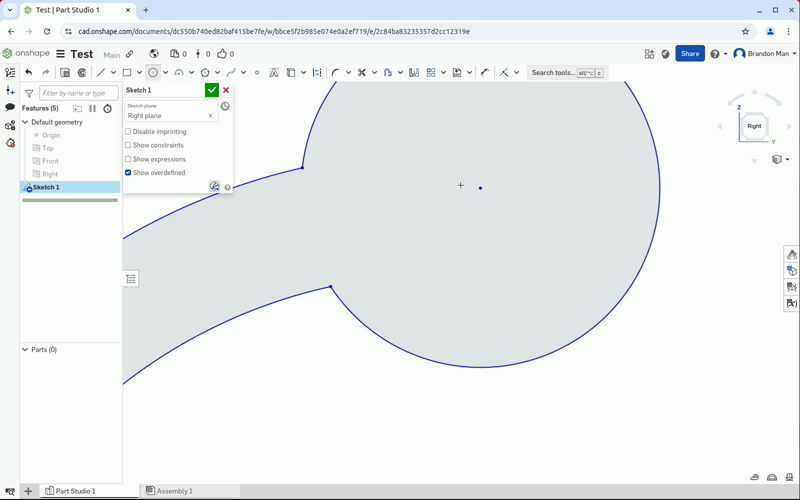
click(460, 184)
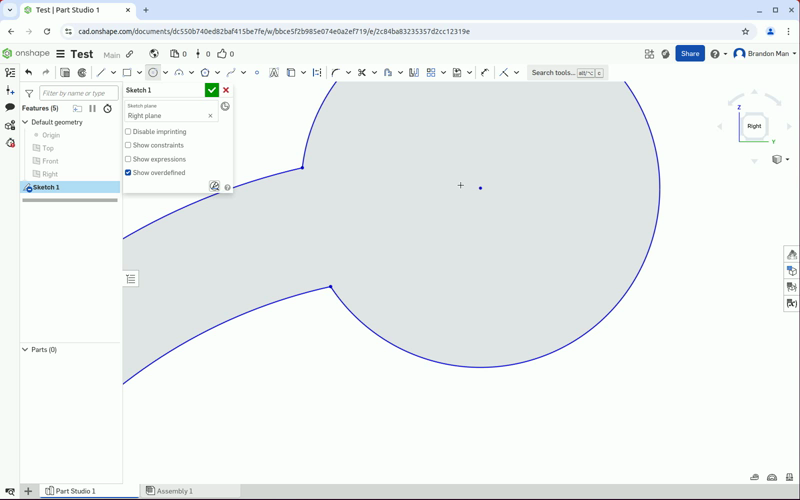
scroll(-6)
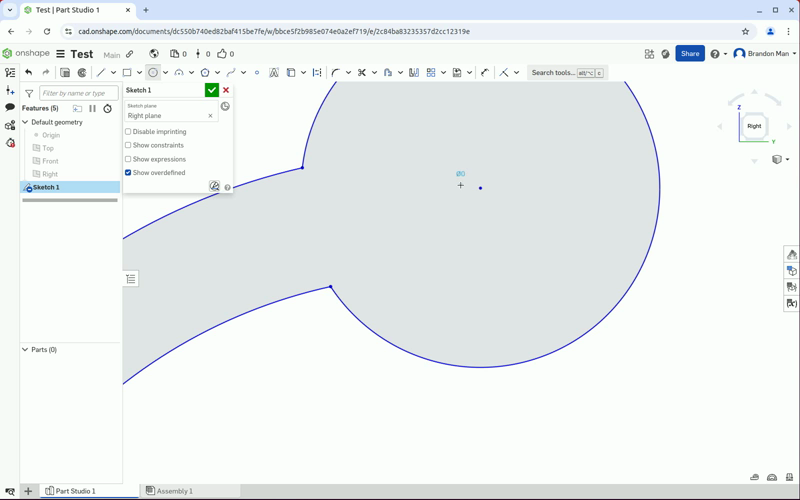
scroll(-6)
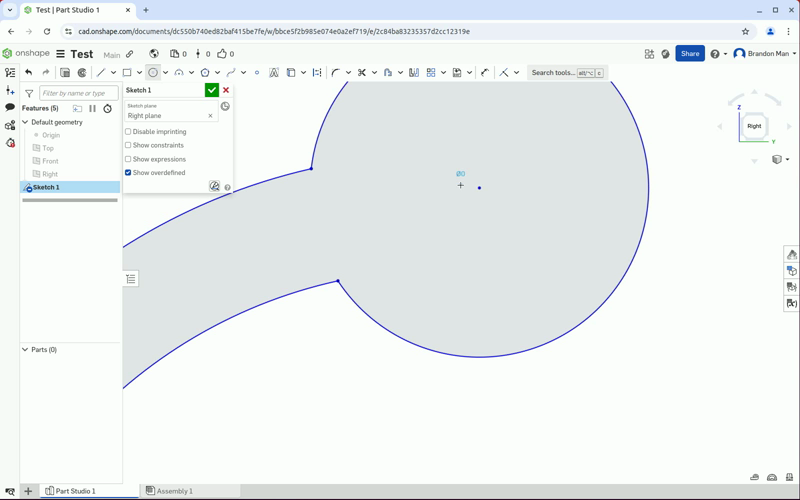
scroll(-6)
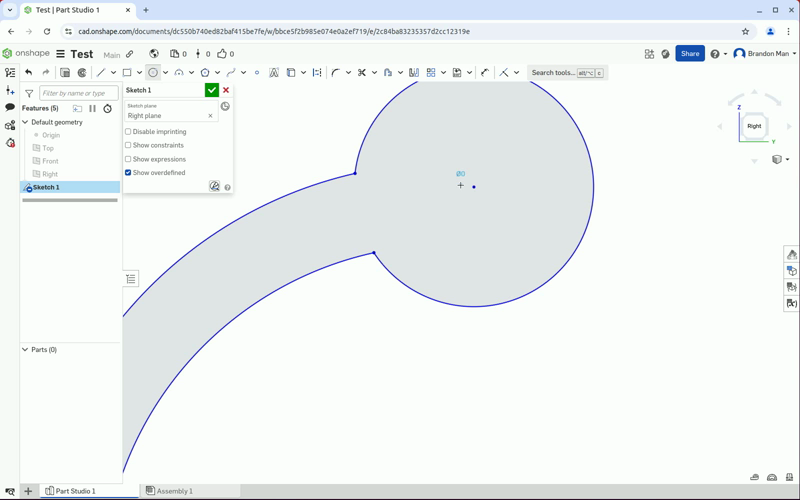
scroll(-6)
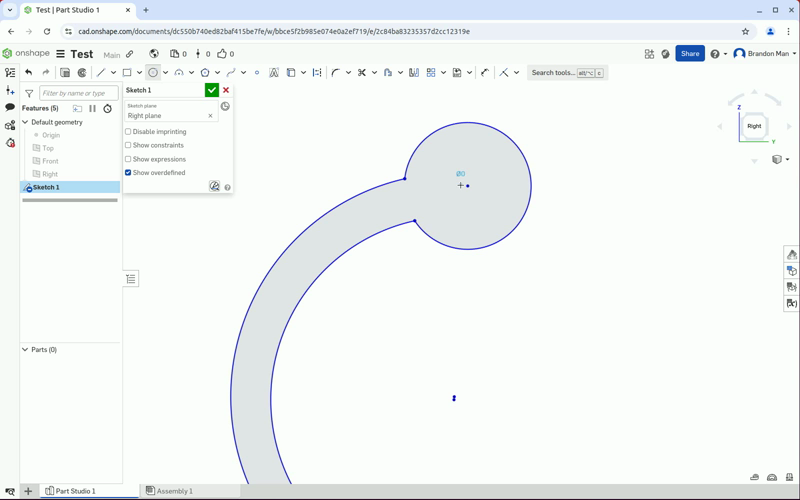
scroll(-6)
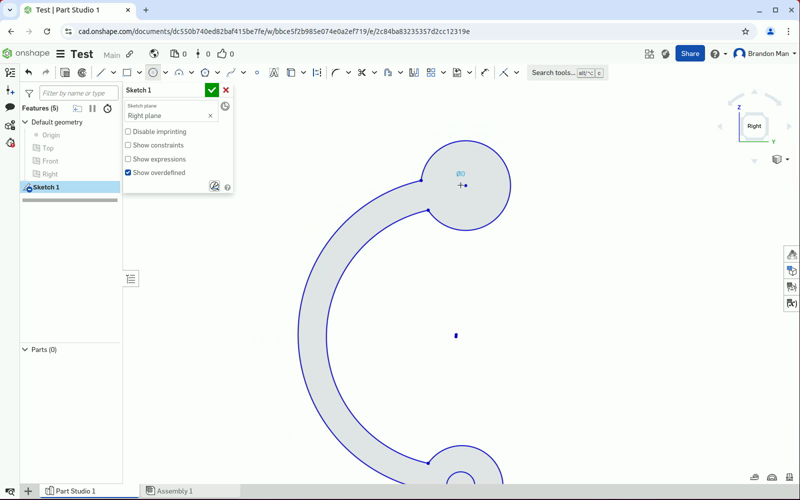
scroll(-6)
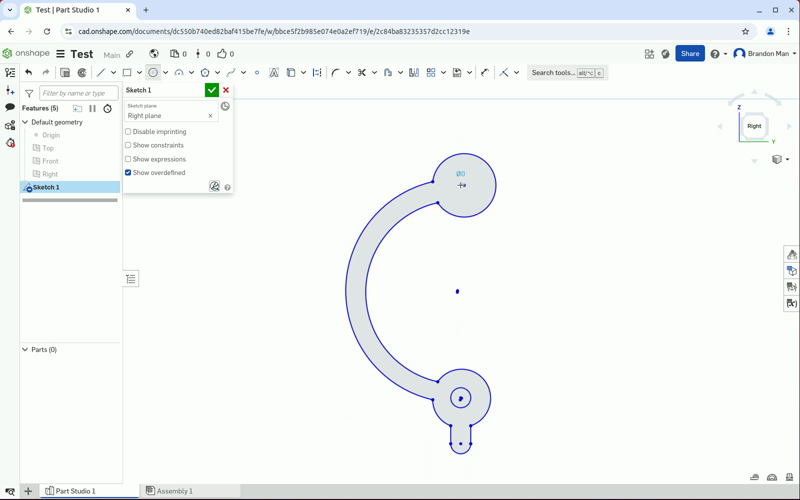
scroll(-6)
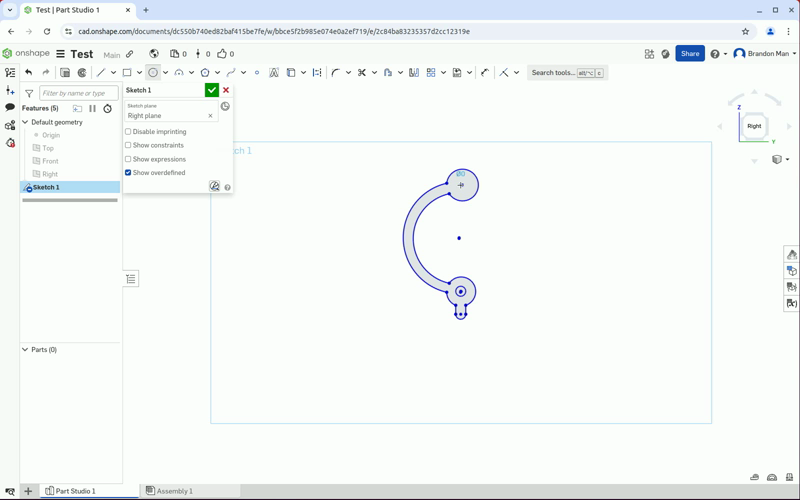
key_up(shift)
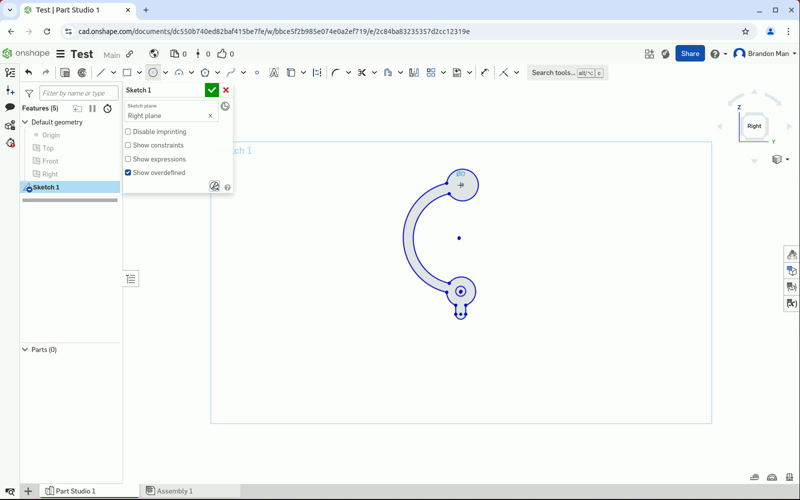
mouse_move(465, 184)
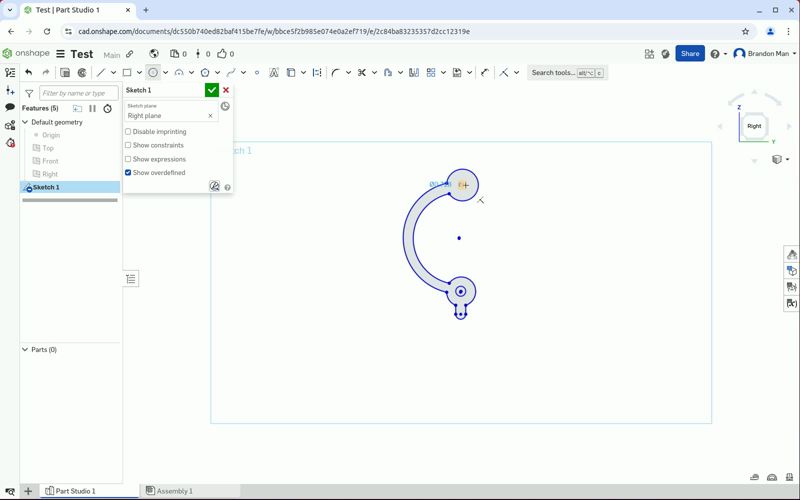
scroll(6)
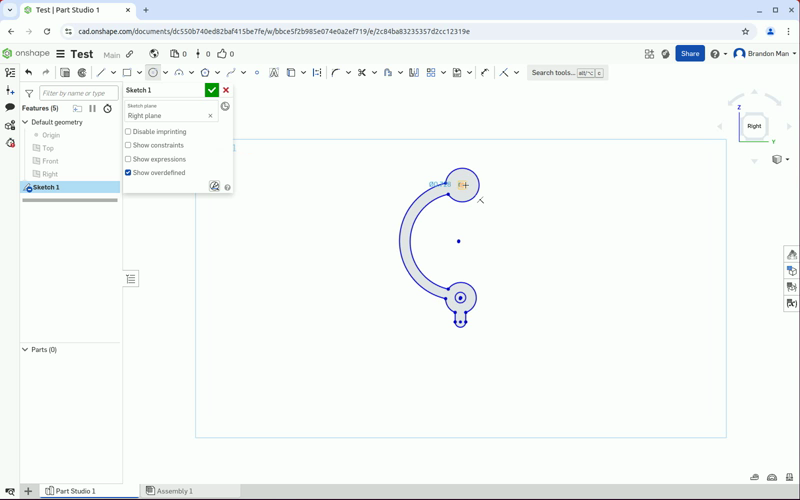
scroll(6)
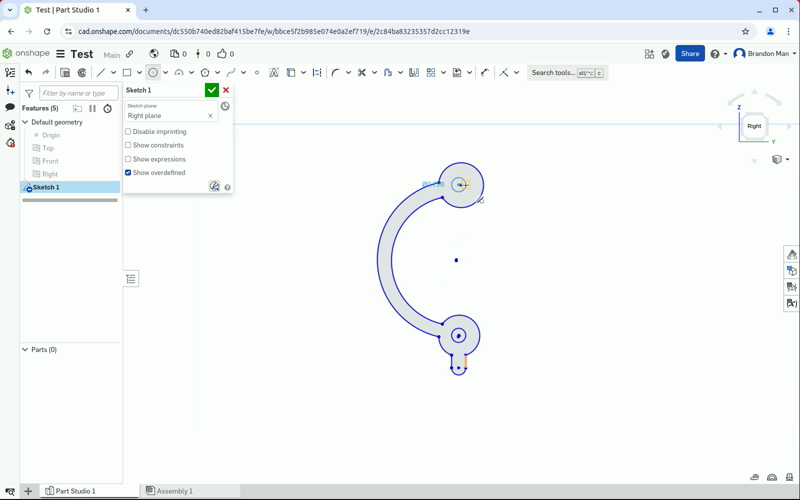
scroll(6)
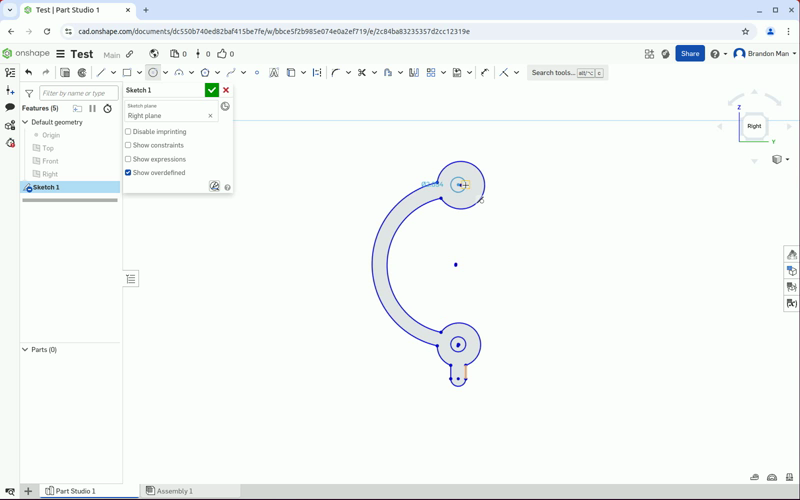
scroll(6)
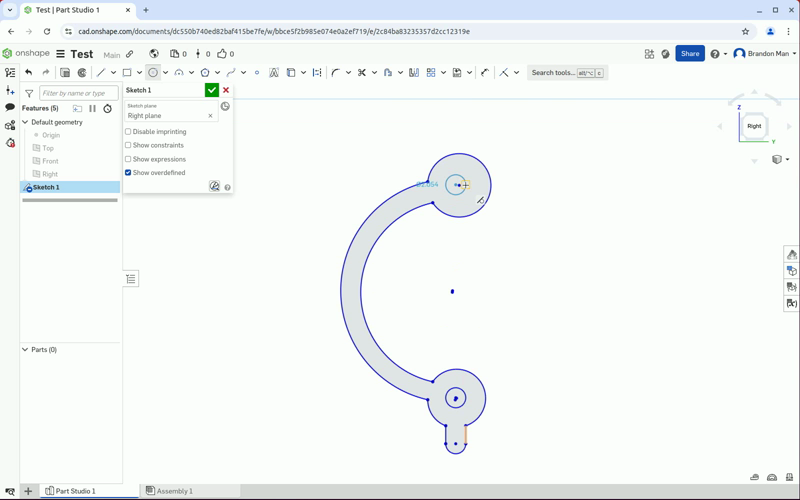
scroll(6)
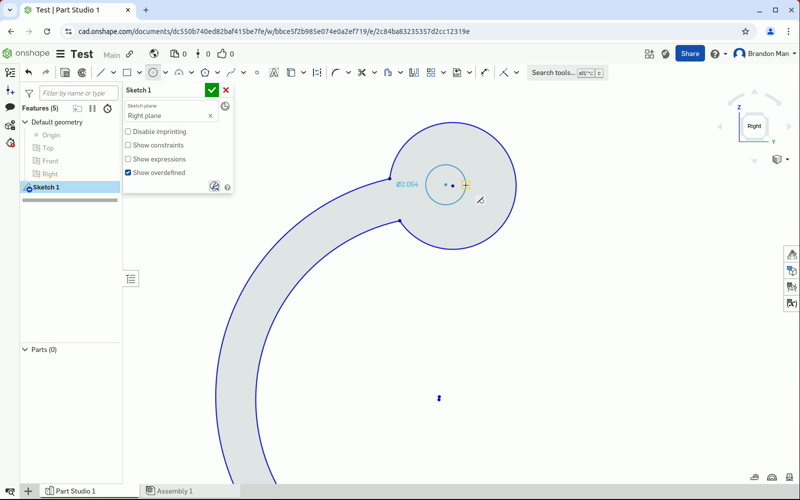
scroll(6)
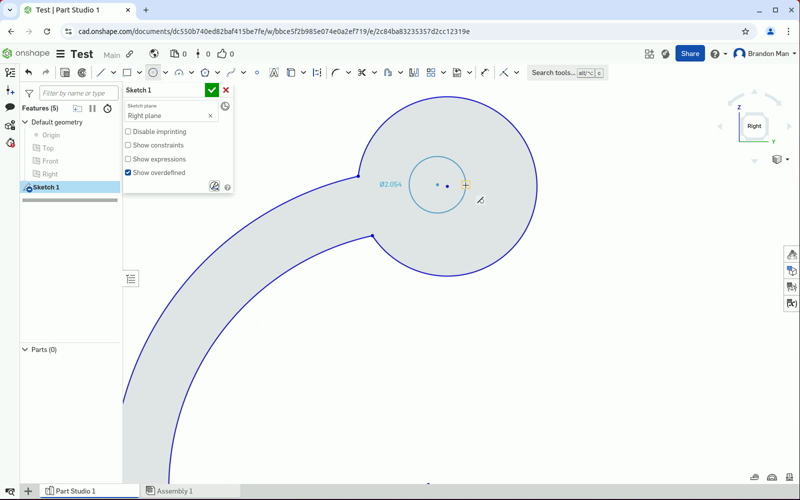
scroll(6)
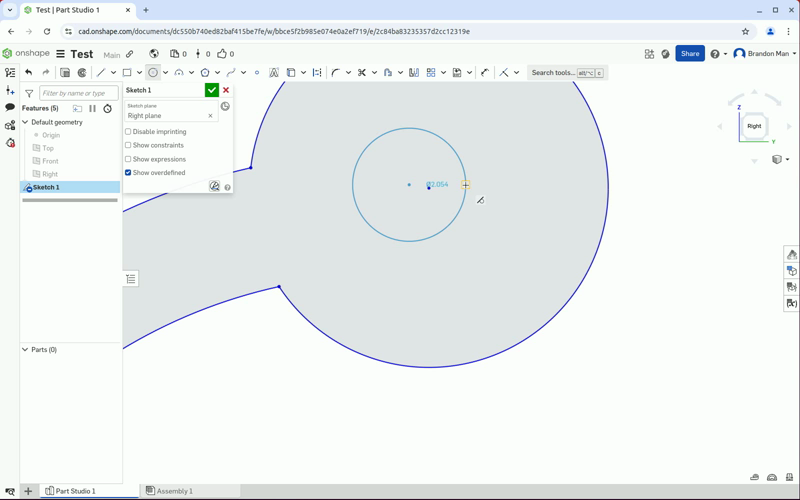
click(465, 184)
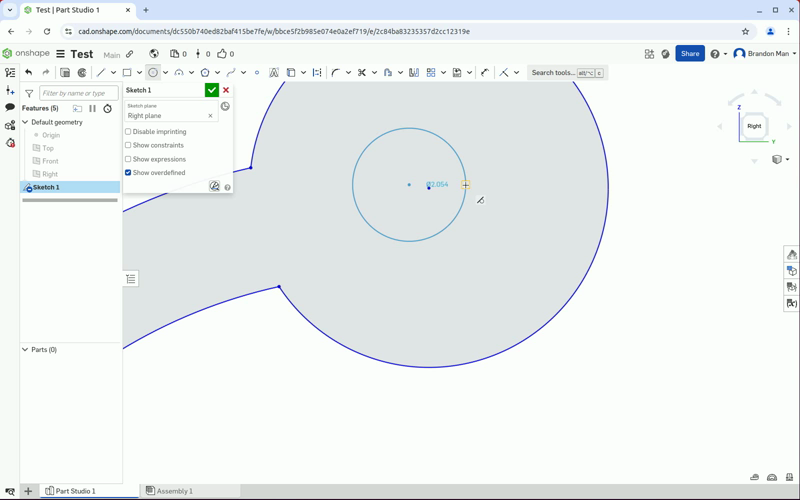
scroll(-6)
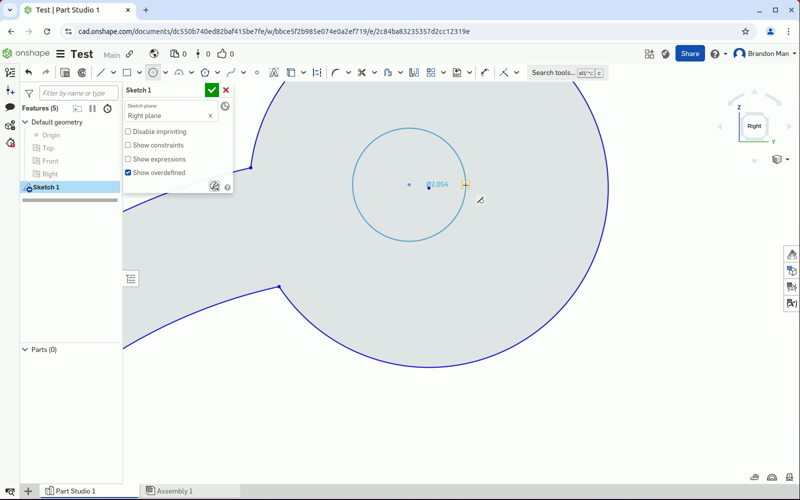
scroll(-6)
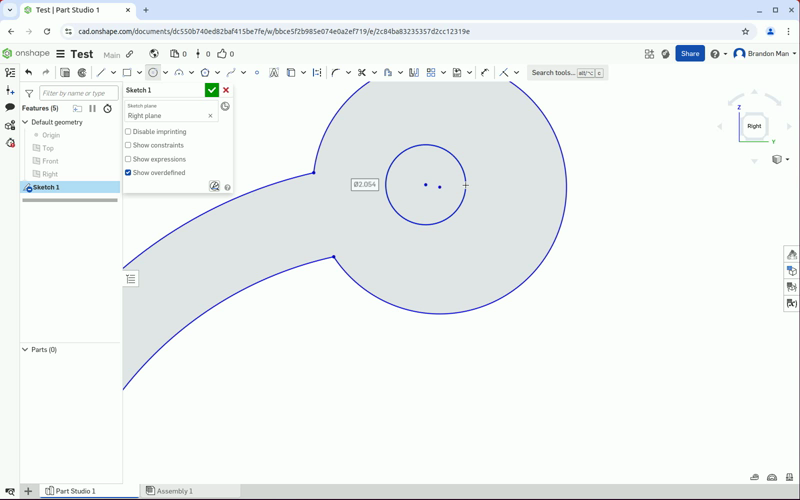
scroll(-6)
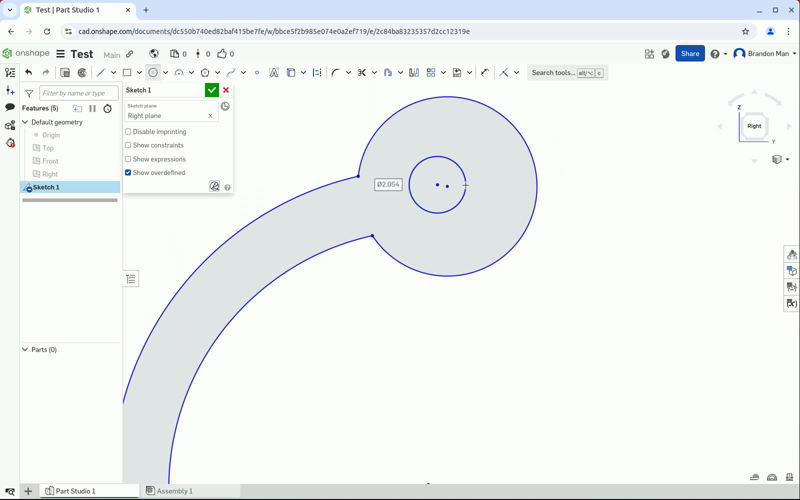
scroll(-6)
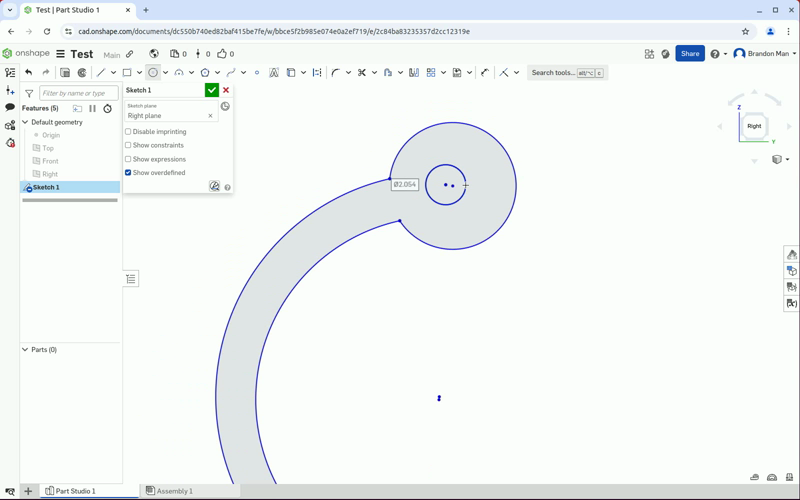
scroll(-6)
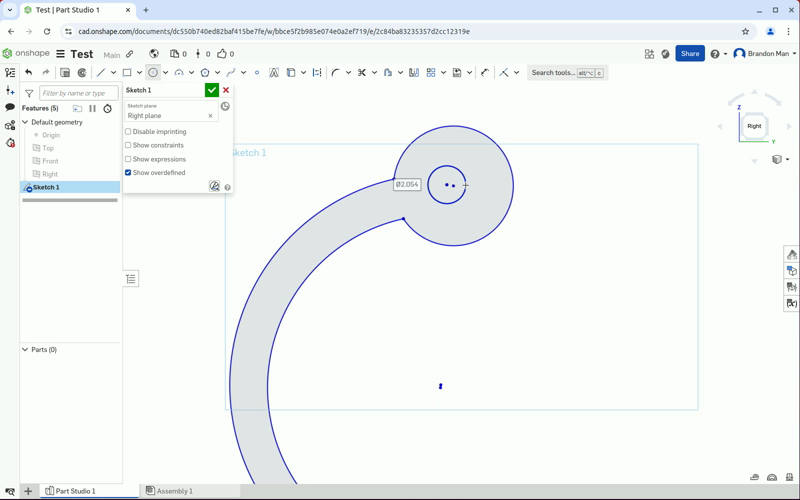
scroll(-6)
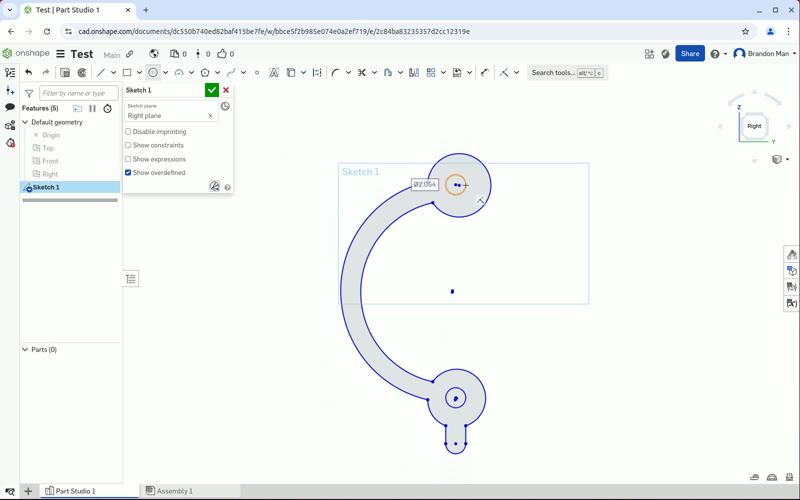
scroll(-6)
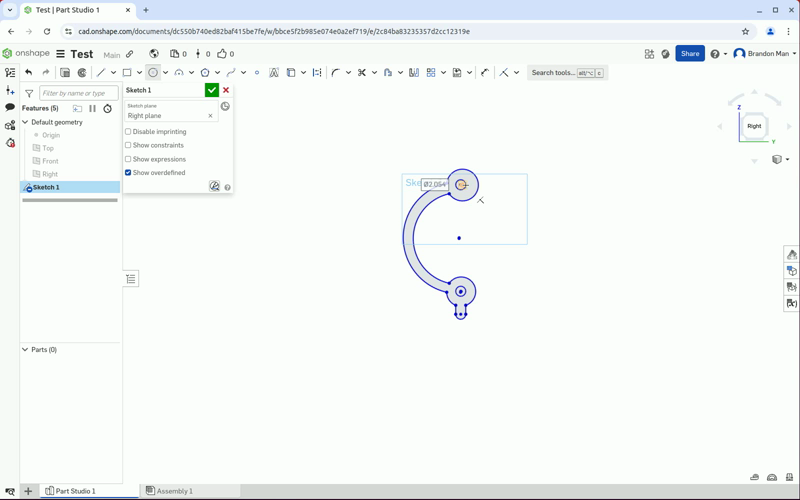
key(esc)
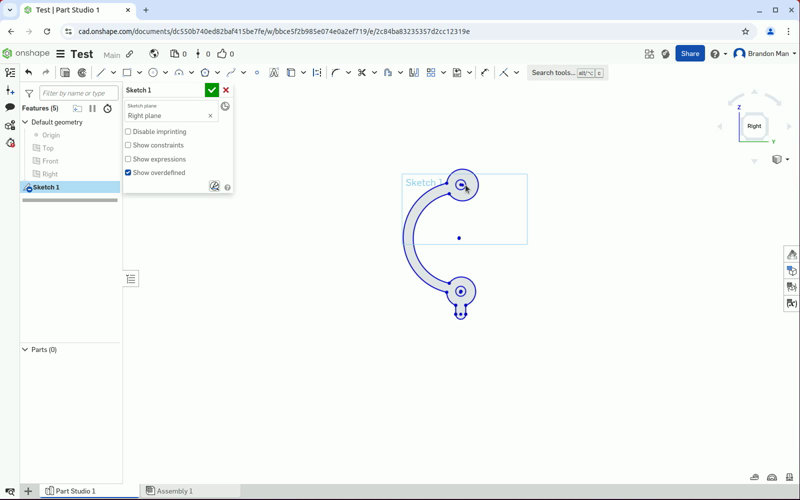
mouse_move(468, 189)
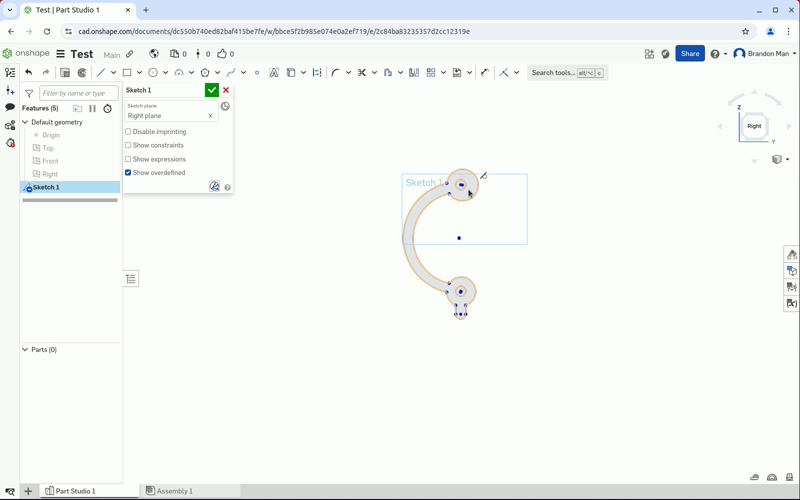
click(468, 189)
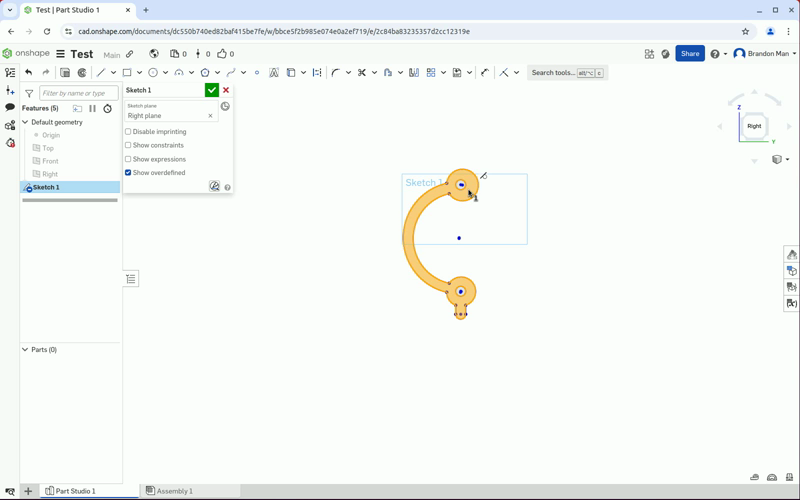
mouse_move(73, 352)
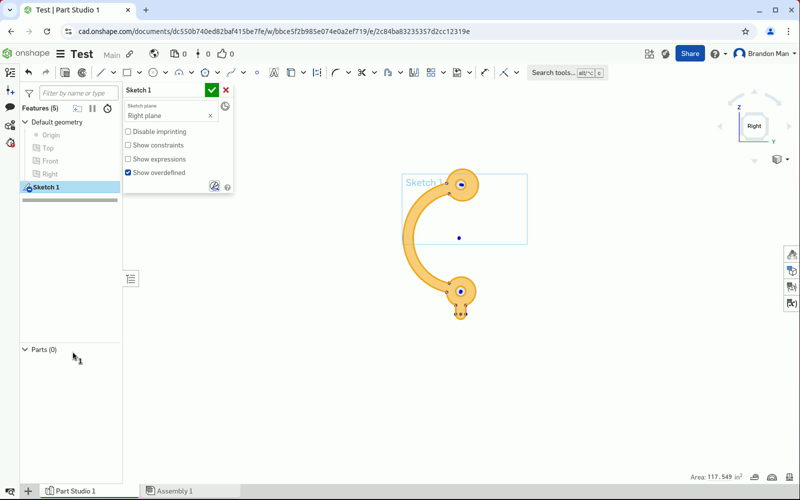
key(shift+y)
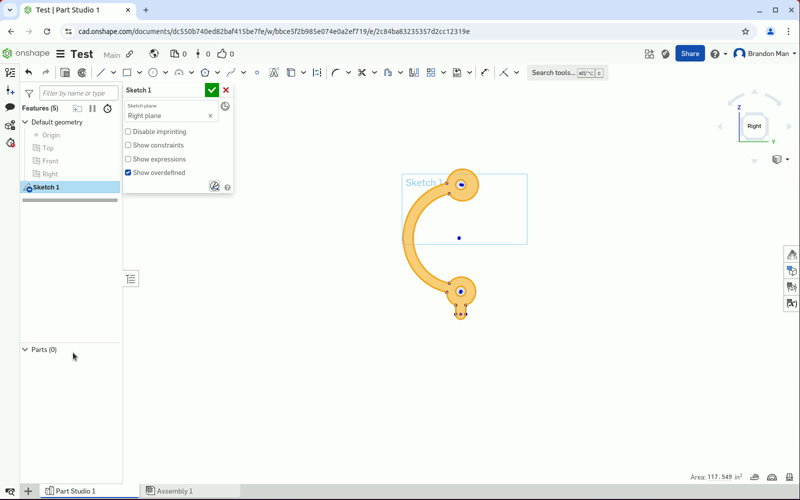
key(shift+e)
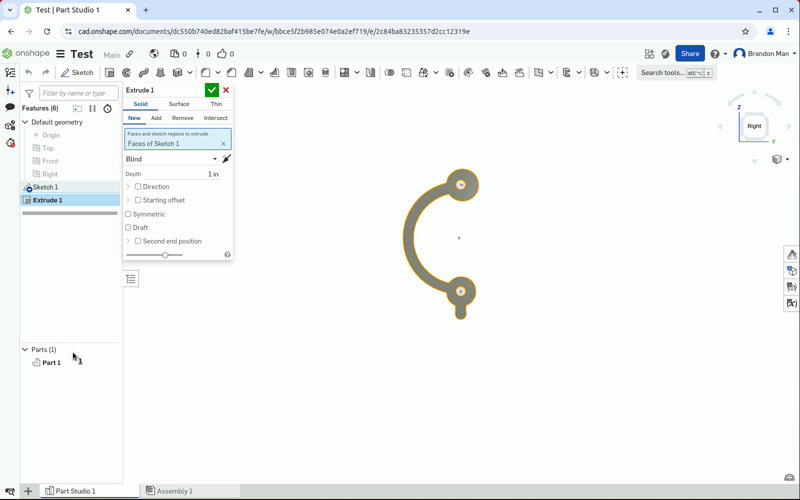
mouse_move(143, 106)
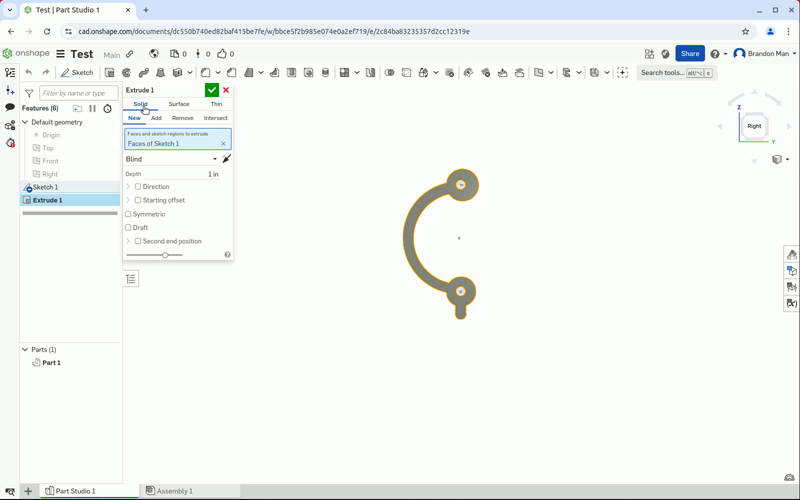
click(143, 106)
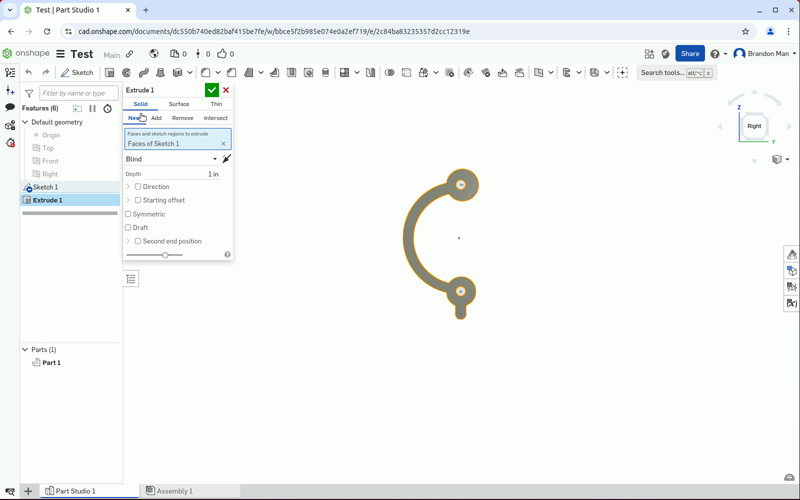
mouse_move(137, 120)
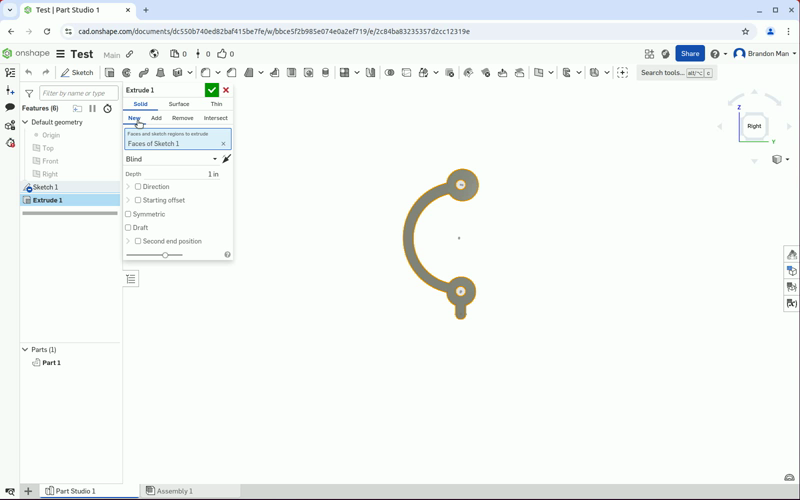
click(137, 120)
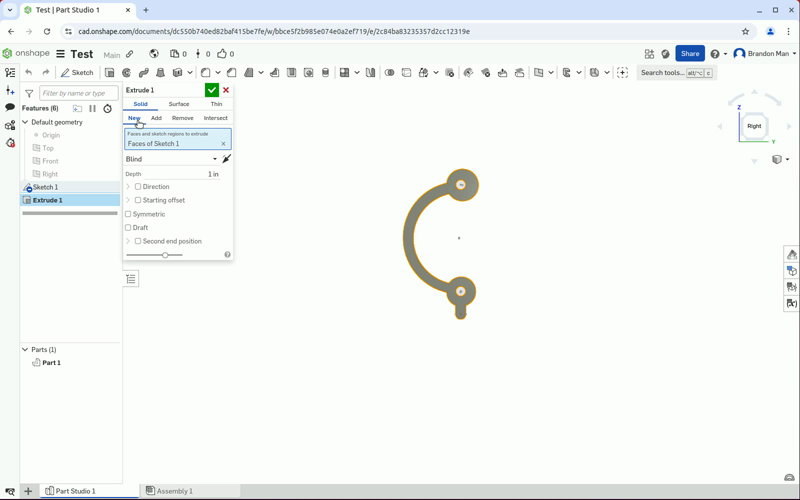
key(tab, 4)
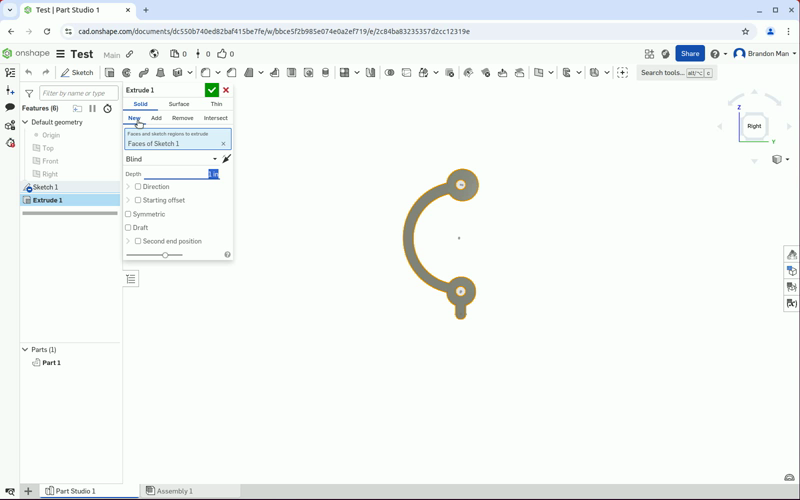
text(21.905)
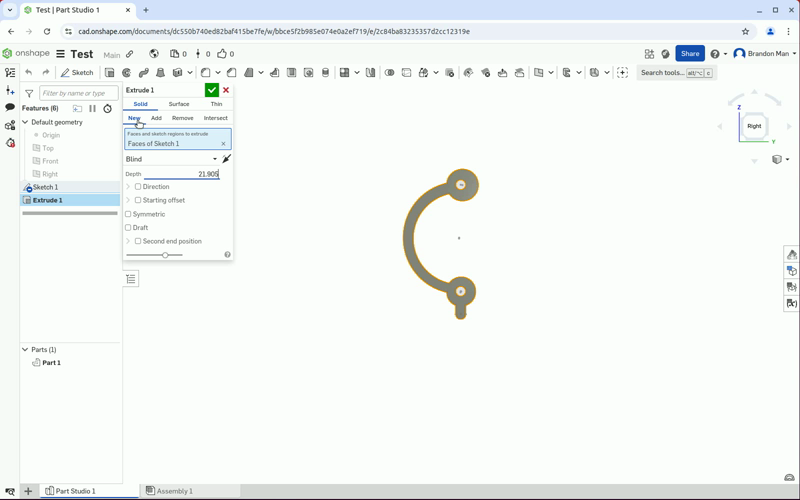
key(enter)
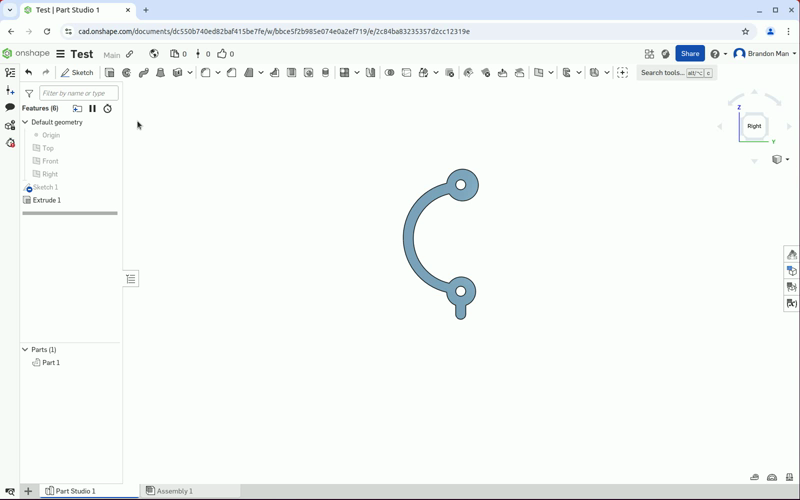
key(shift+h)
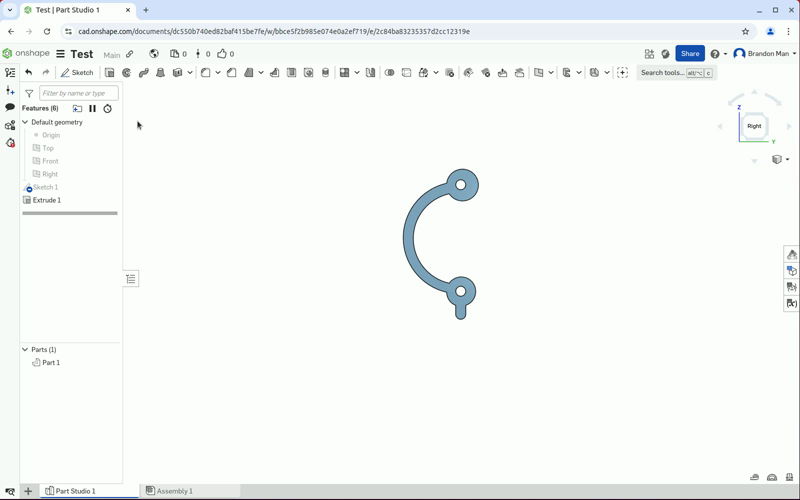
key(shift+h)
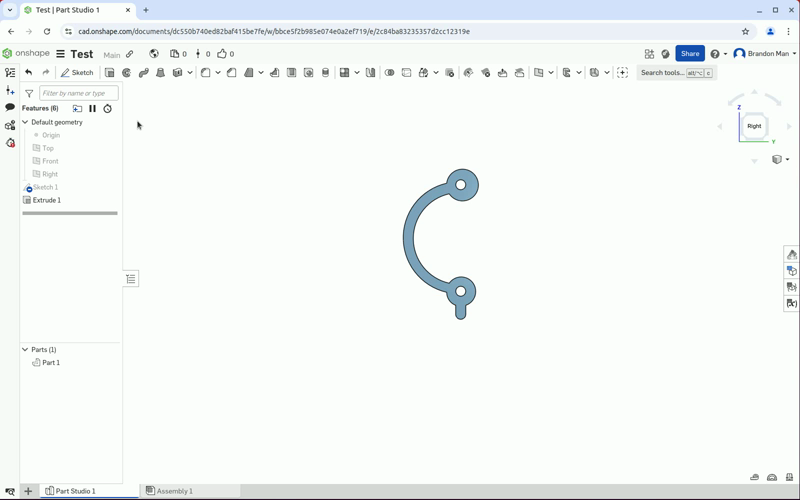
mouse_move(73, 189)
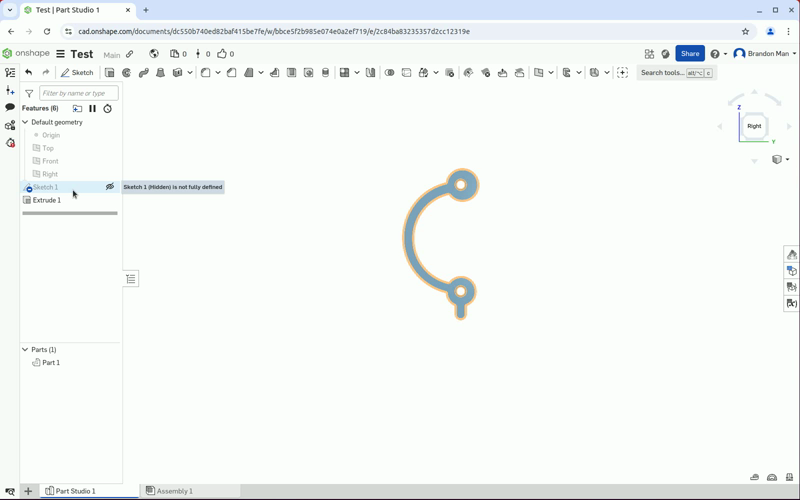
click(73, 189)
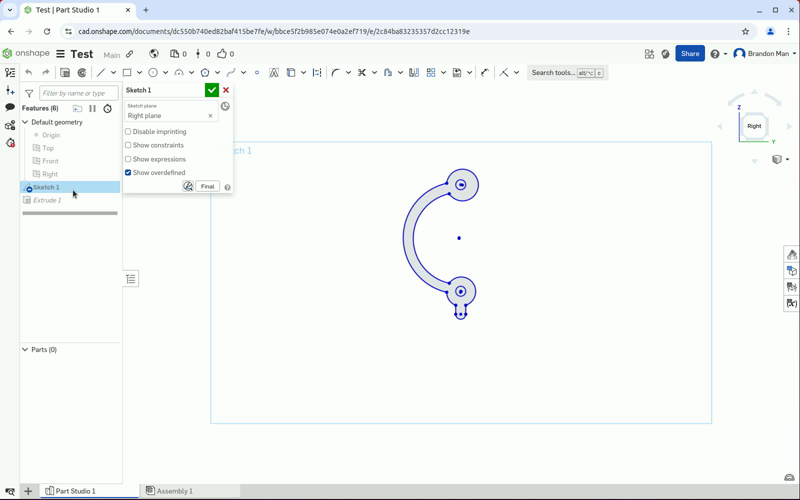
mouse_move(229, 92)
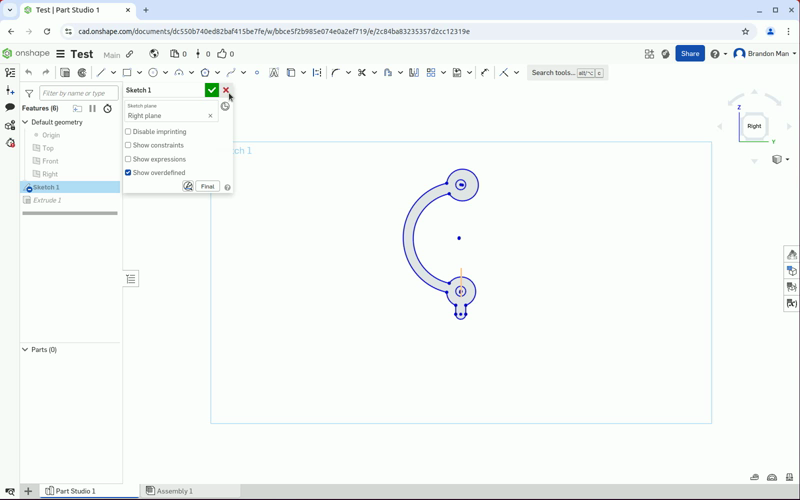
click(229, 92)
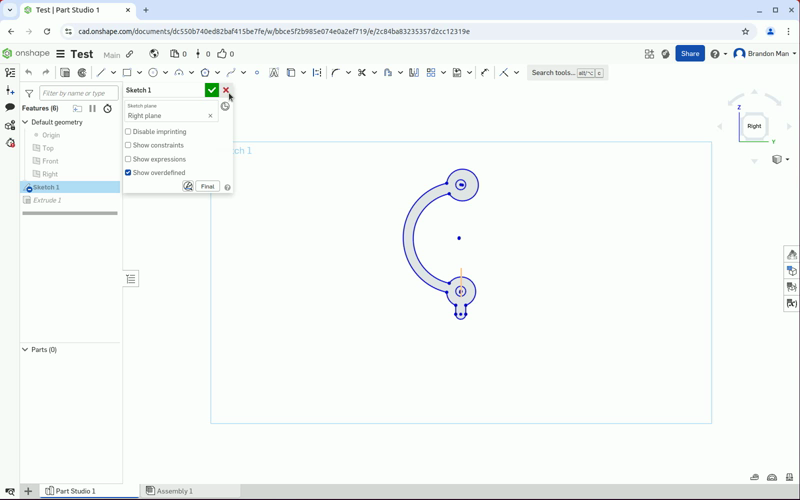
key(shift+s)
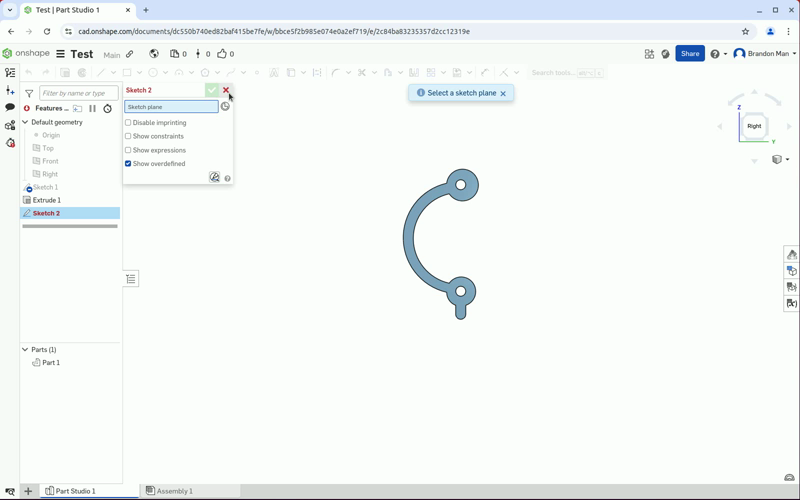
mouse_move(73, 176)
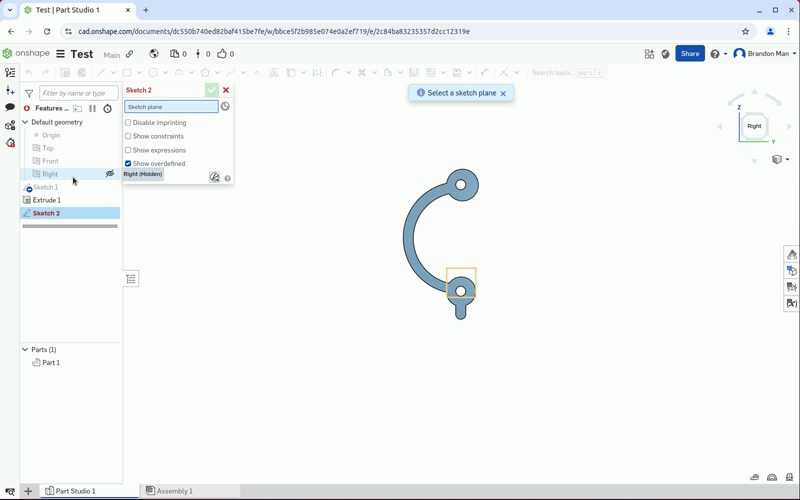
click(73, 176)
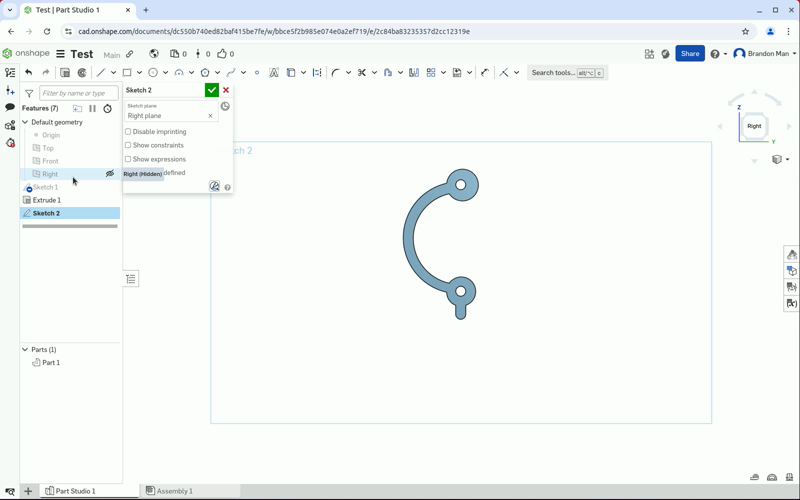
mouse_move(73, 352)
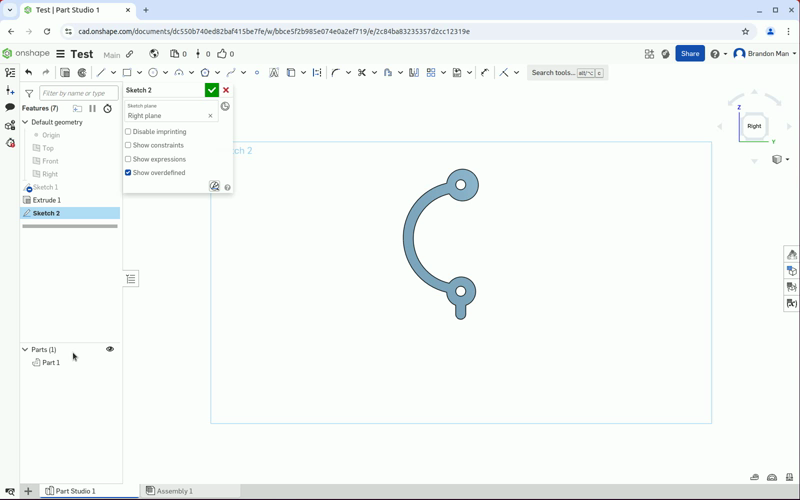
key(y)
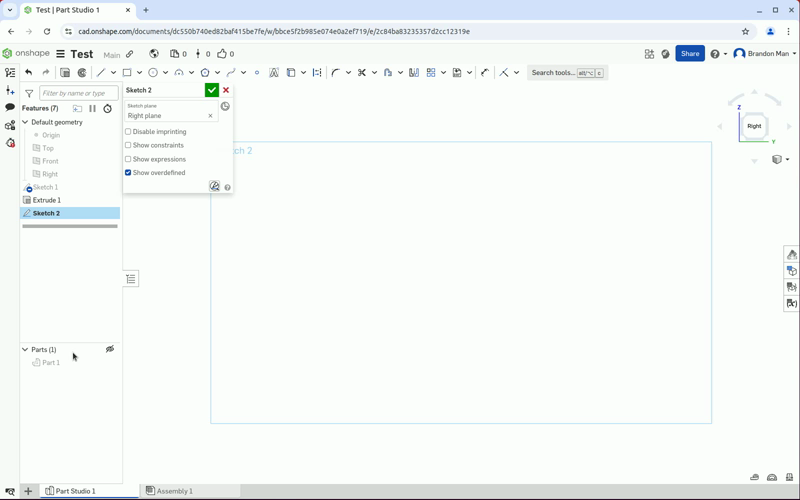
key(c)
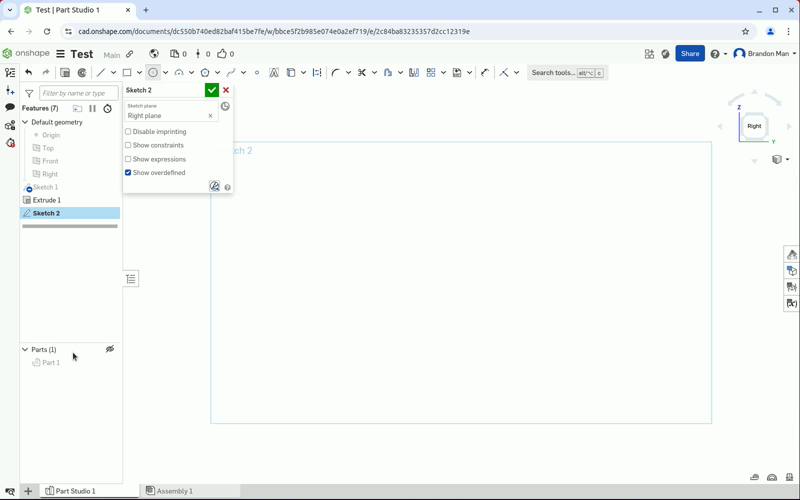
key_down(shift)
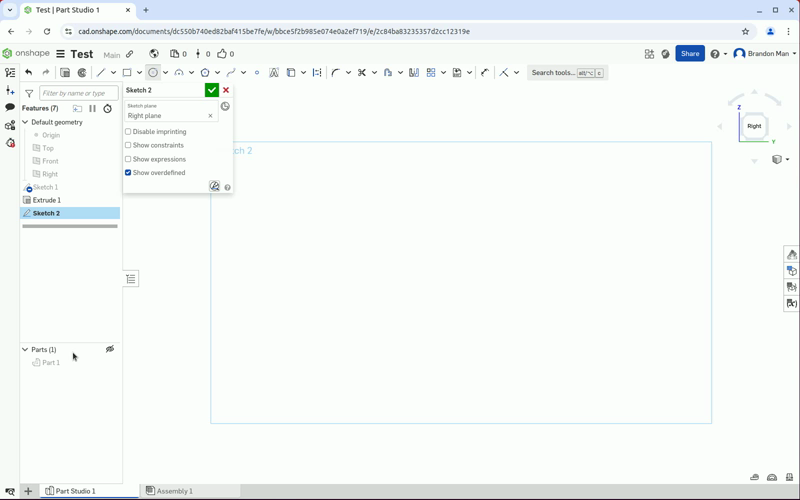
mouse_move(461, 291)
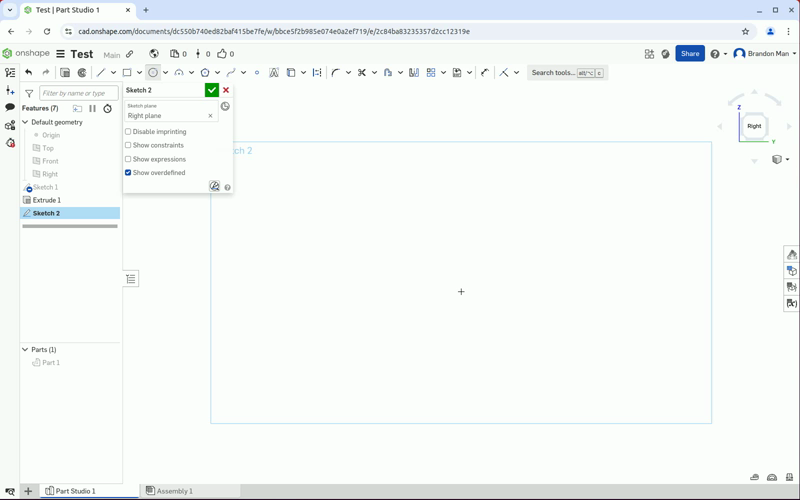
click(461, 291)
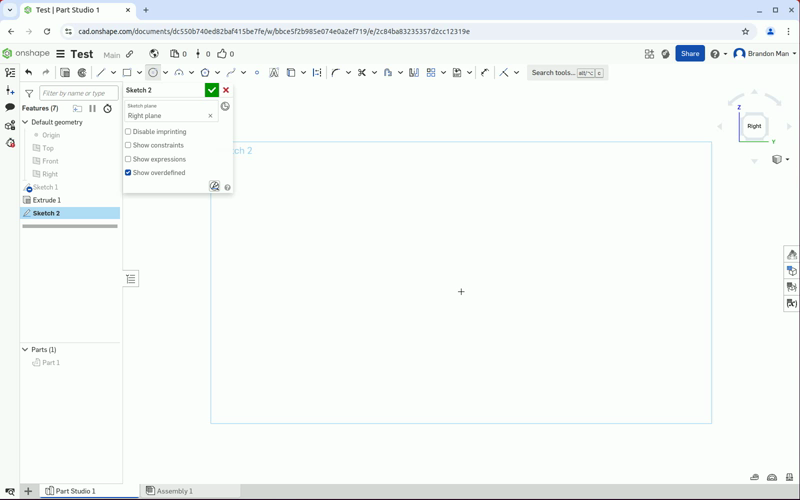
key_up(shift)
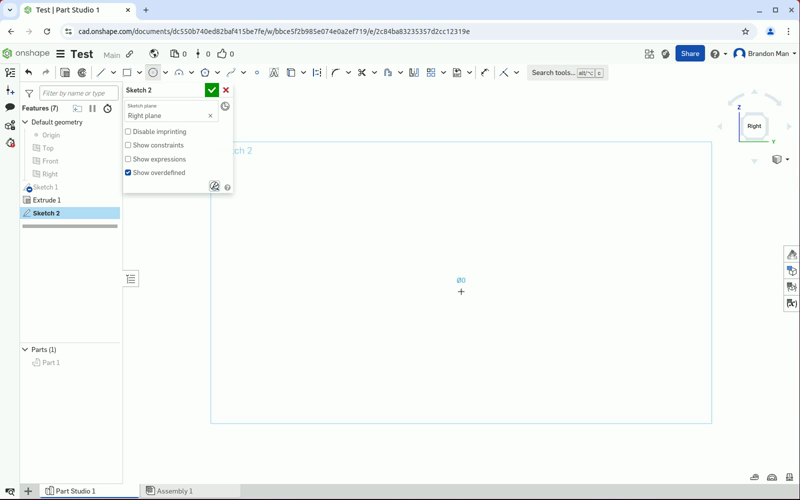
mouse_move(466, 291)
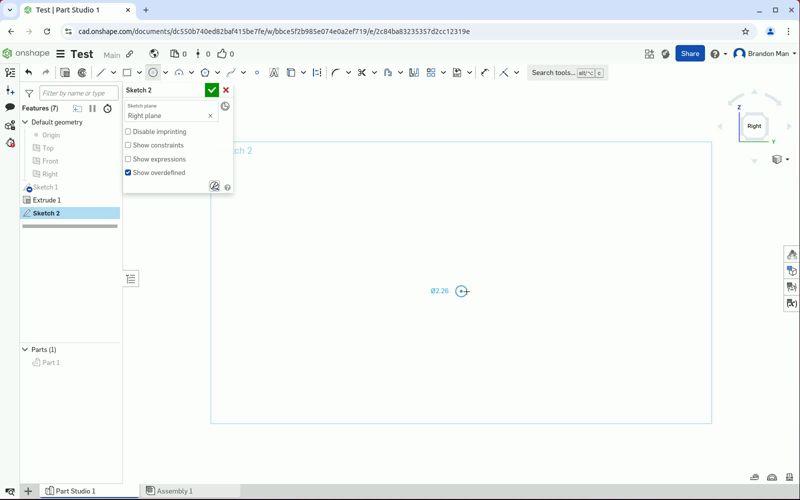
click(466, 291)
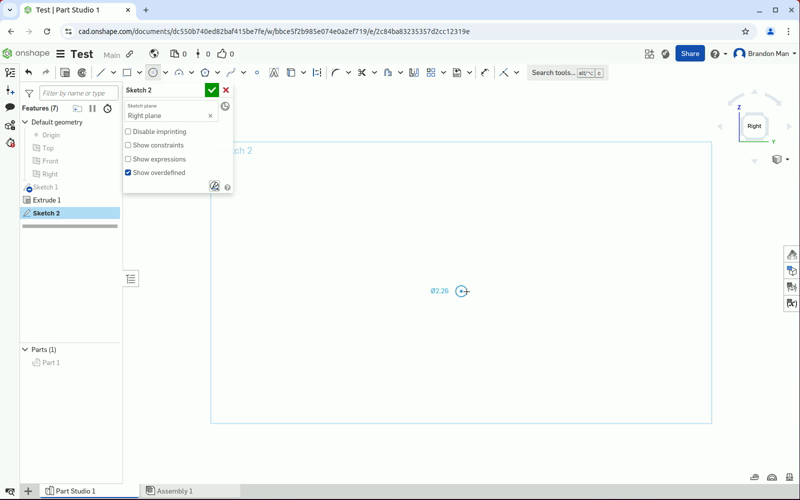
key(esc)
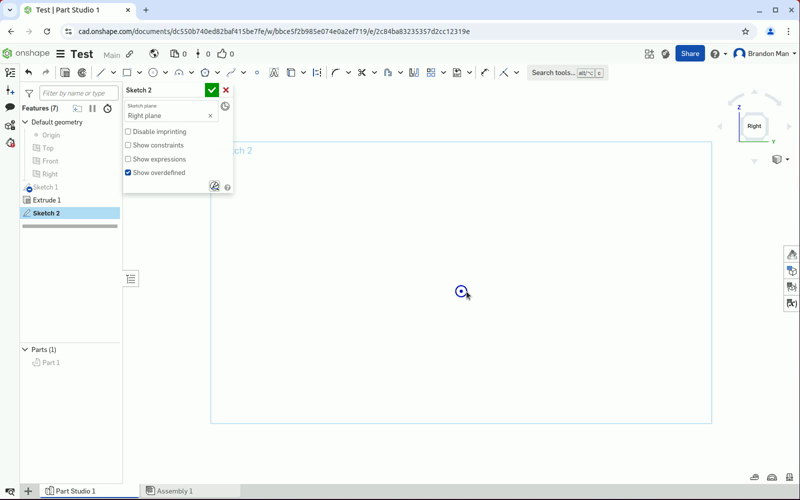
mouse_move(466, 288)
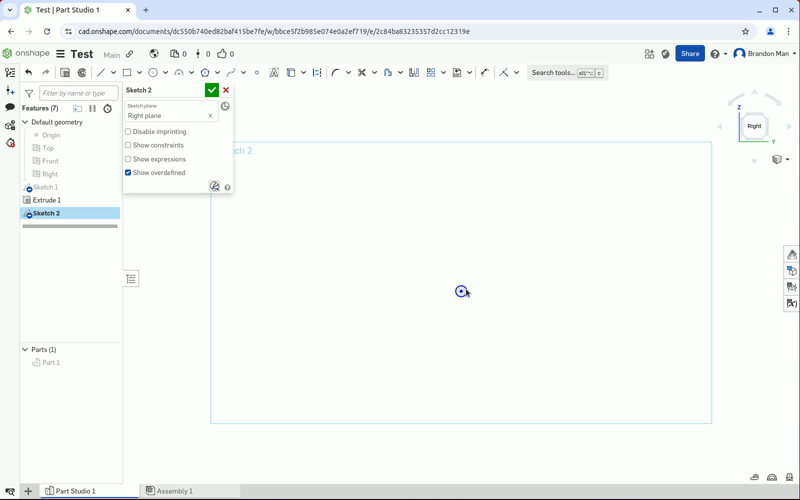
scroll(6)
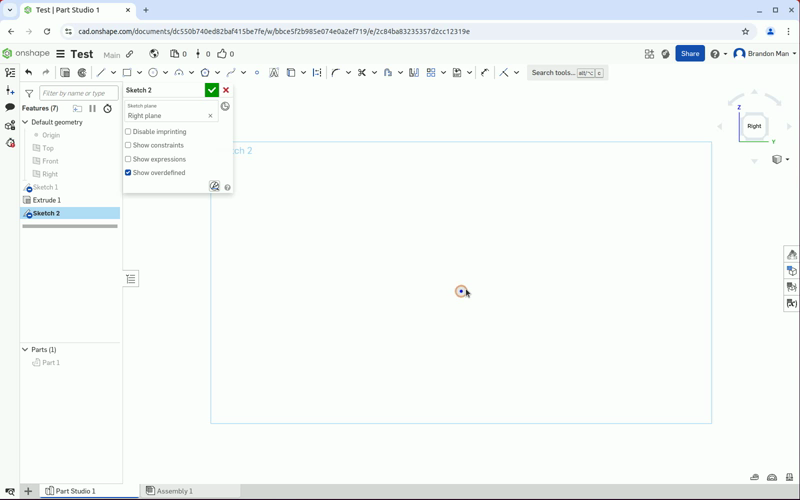
scroll(6)
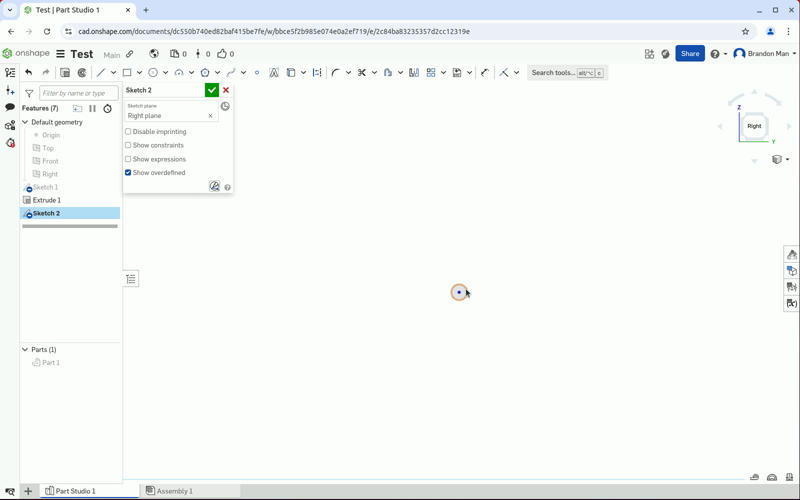
scroll(6)
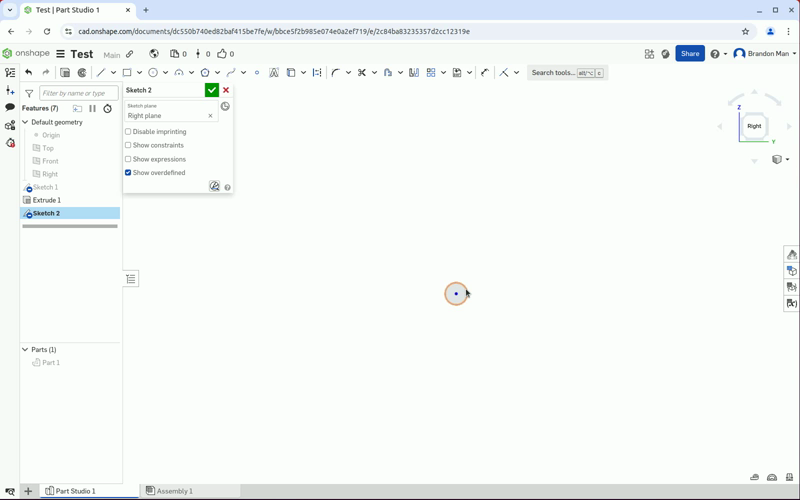
scroll(6)
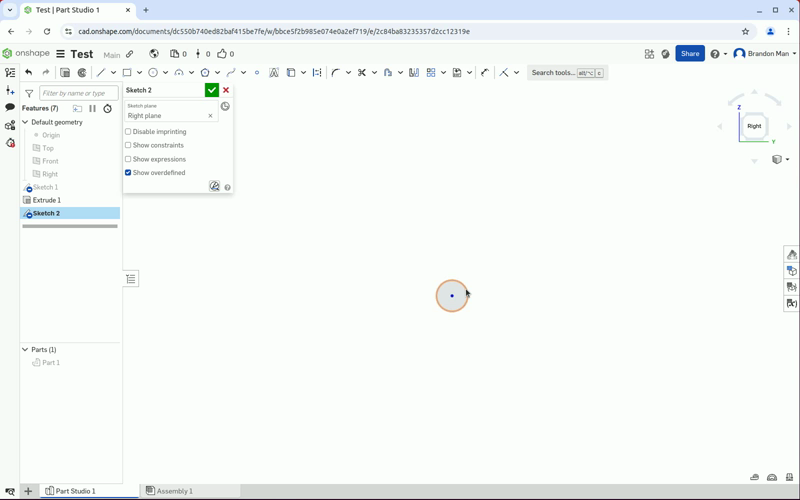
scroll(6)
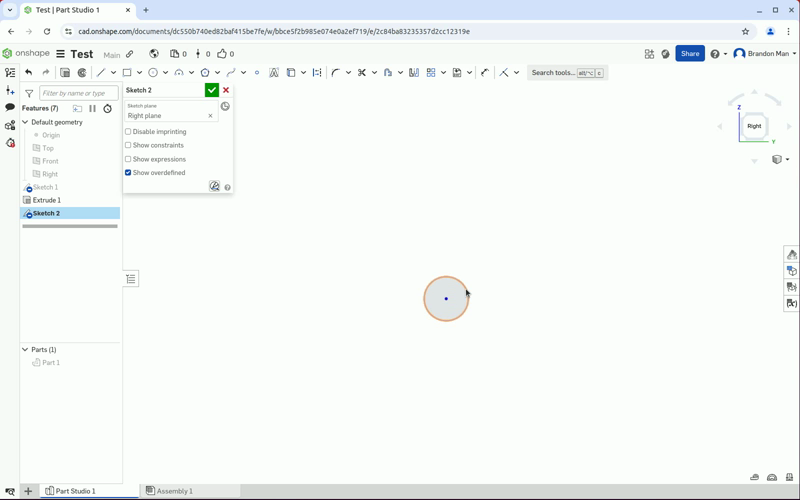
scroll(6)
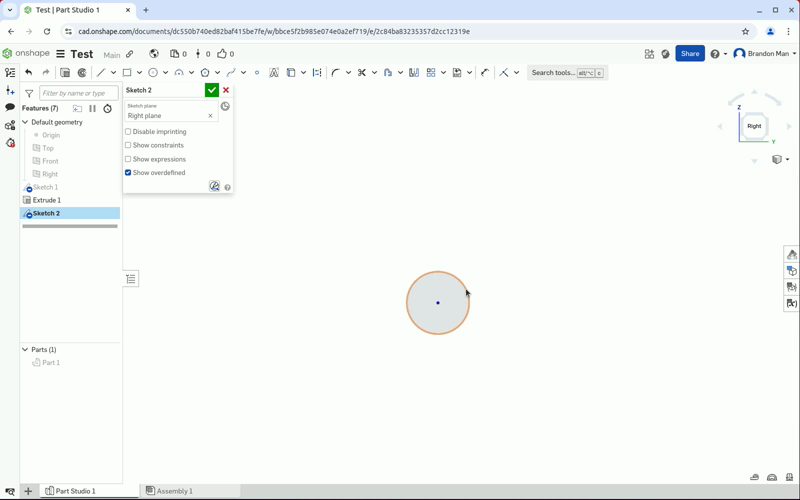
scroll(6)
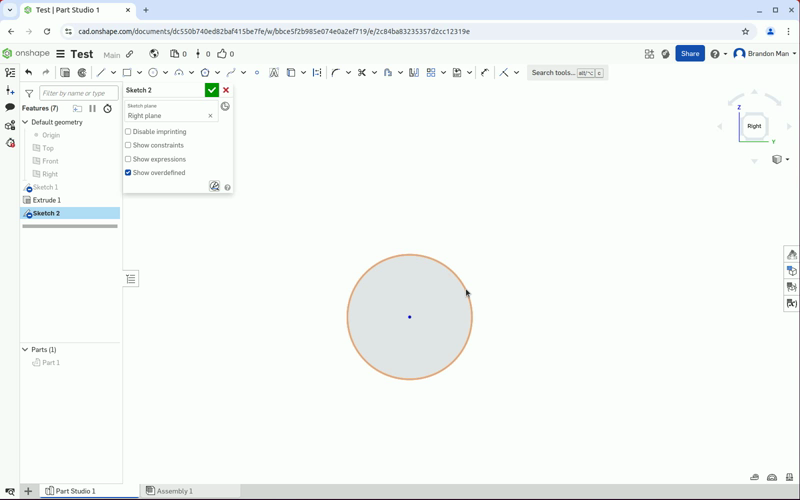
click(466, 288)
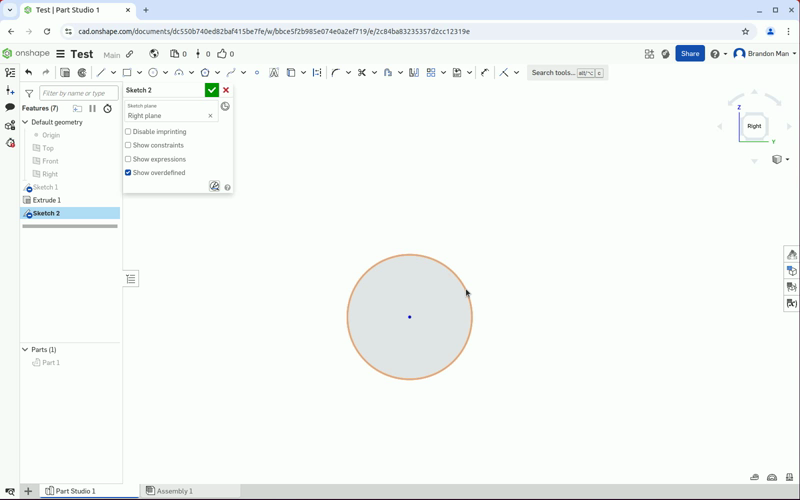
scroll(-6)
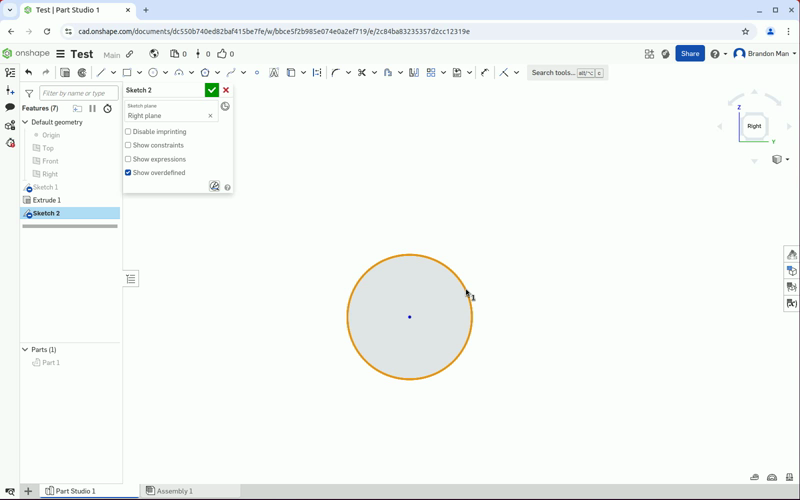
scroll(-6)
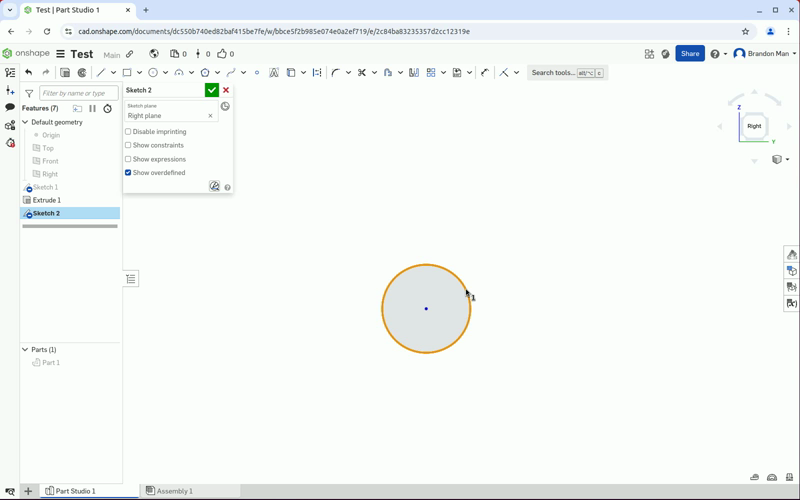
scroll(-6)
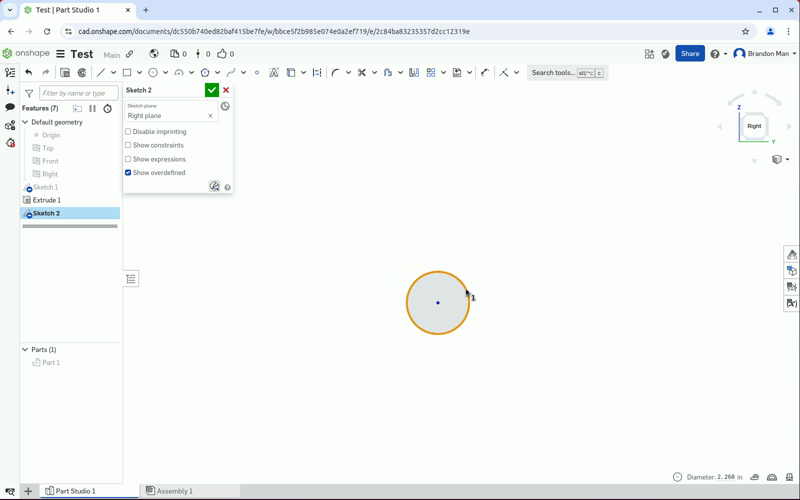
scroll(-6)
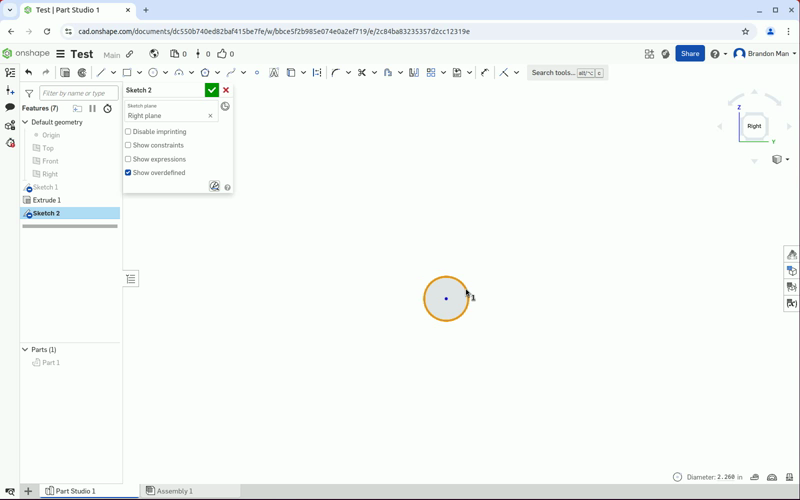
scroll(-6)
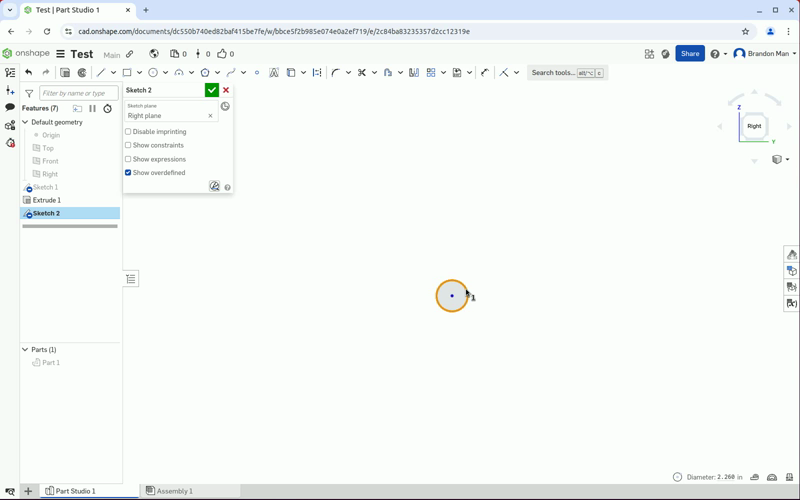
scroll(-6)
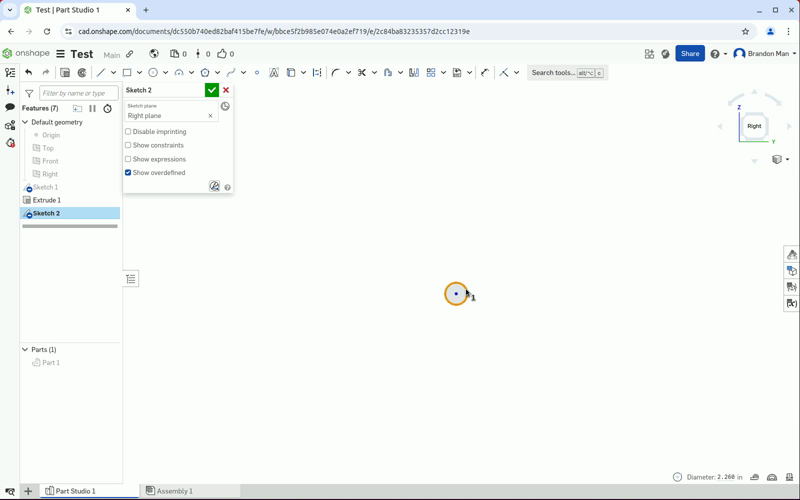
scroll(-6)
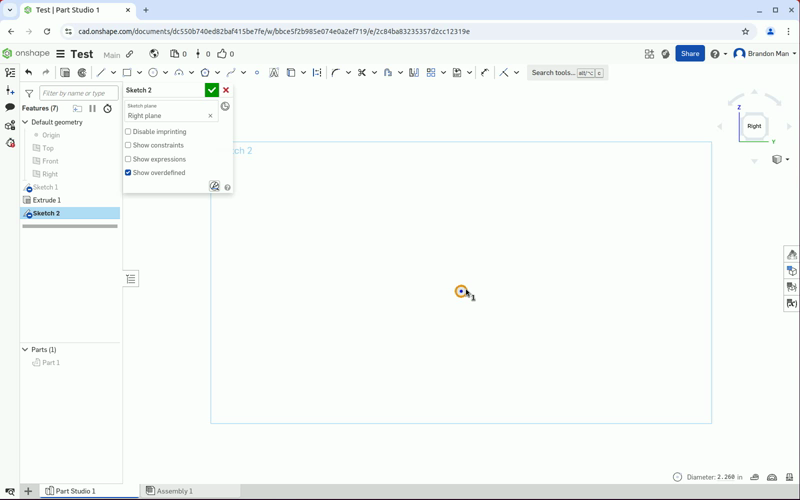
mouse_move(73, 352)
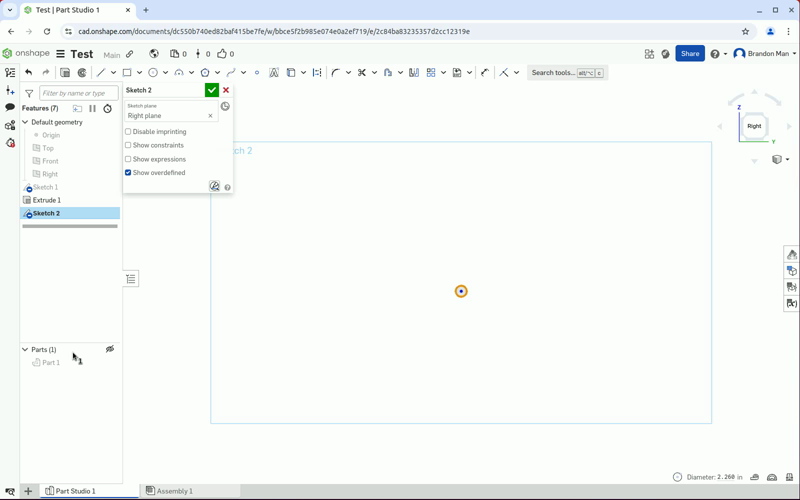
key(shift+y)
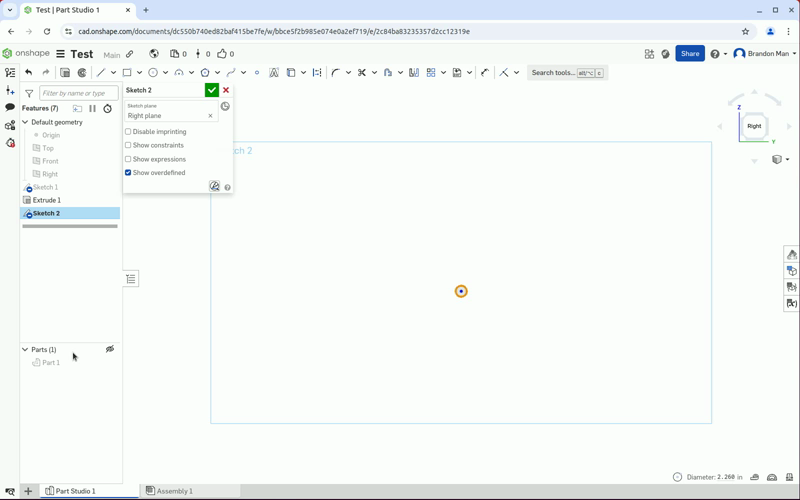
key(shift+e)
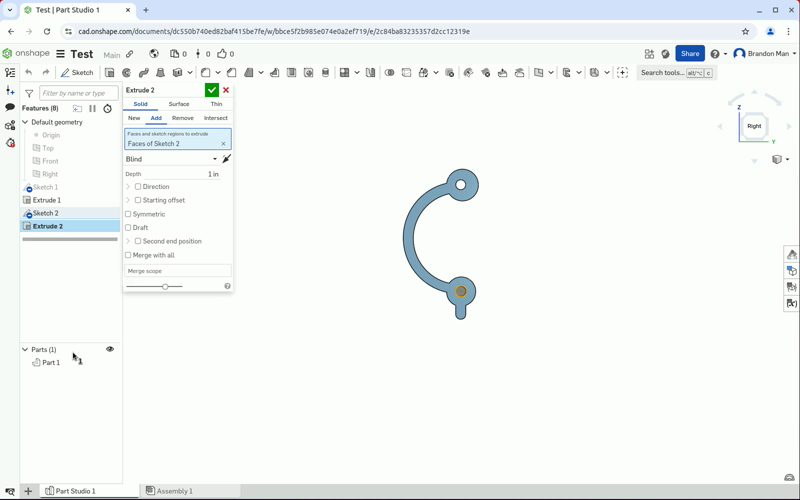
mouse_move(143, 106)
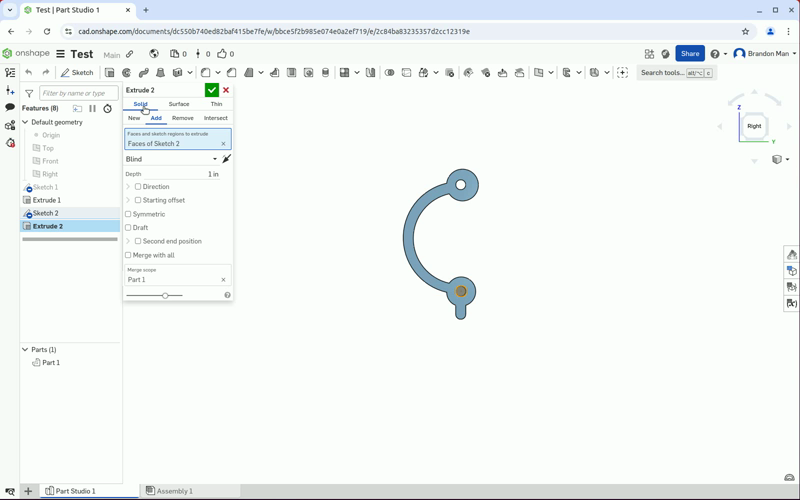
click(143, 106)
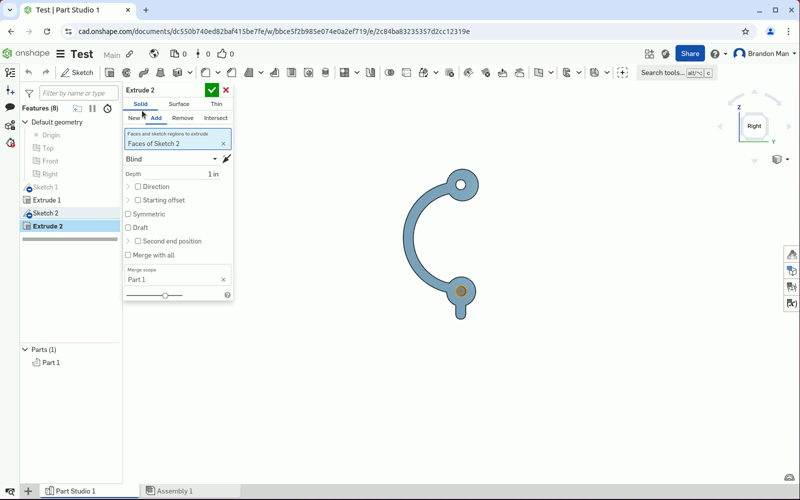
mouse_move(137, 120)
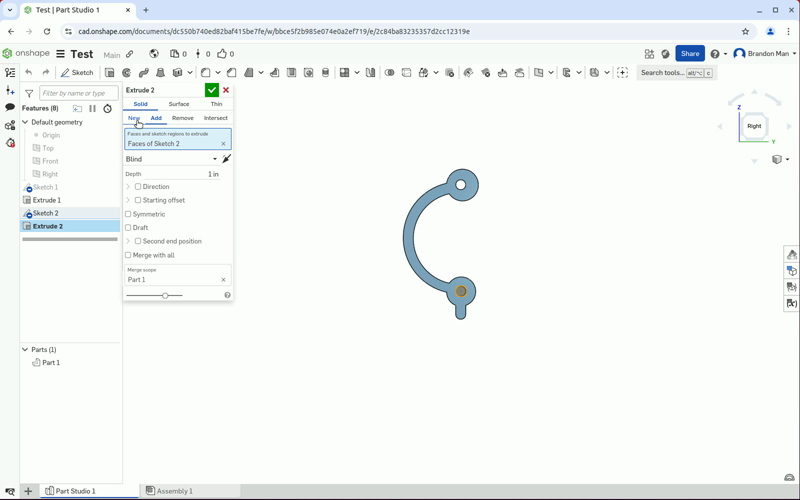
click(137, 120)
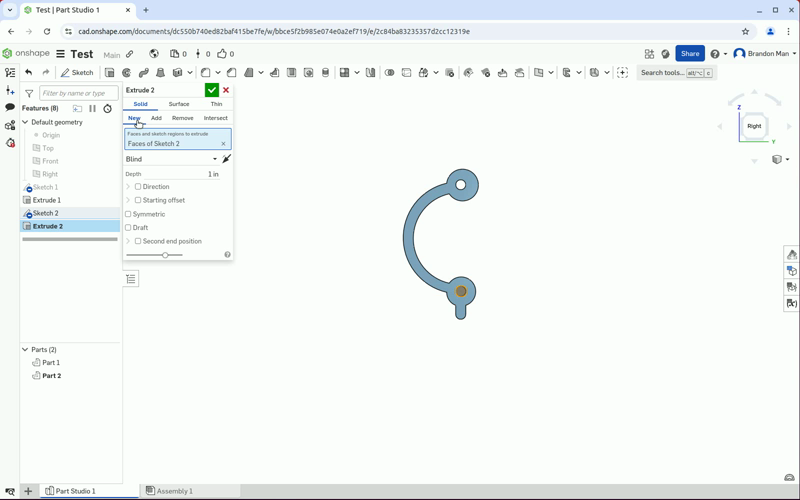
key(tab, 4)
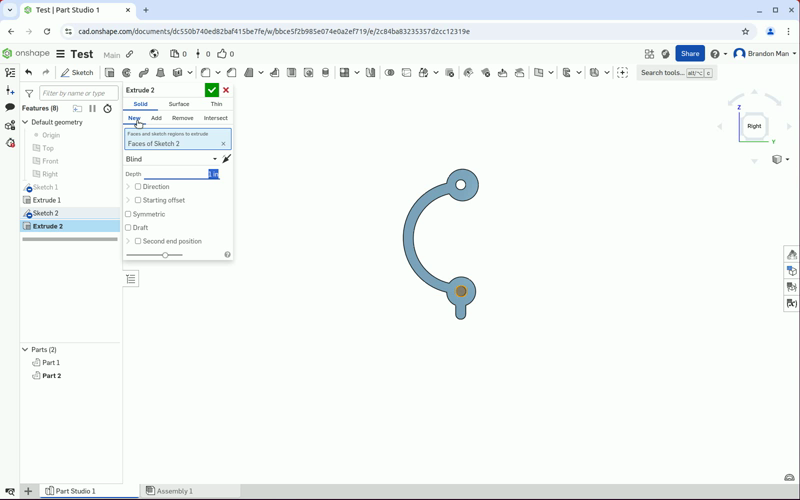
text(21.905)
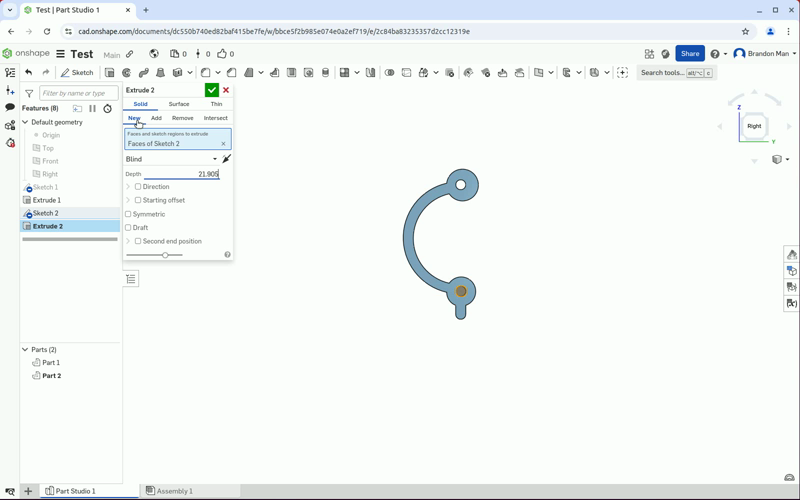
key(enter)
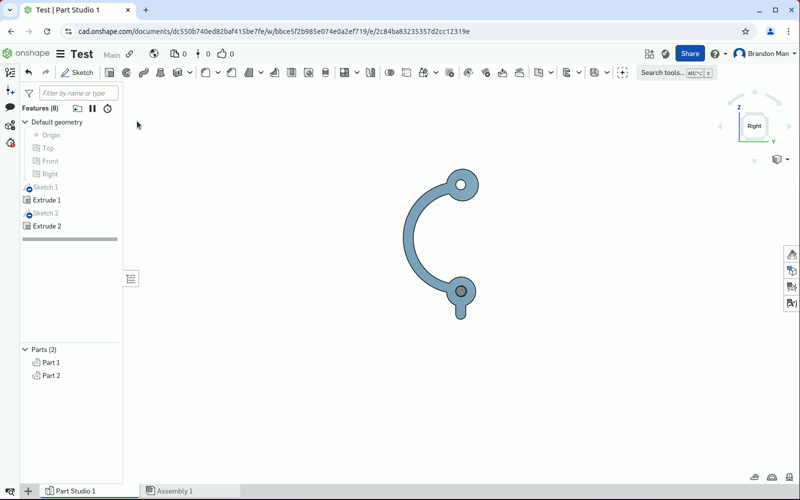
key(shift+h)
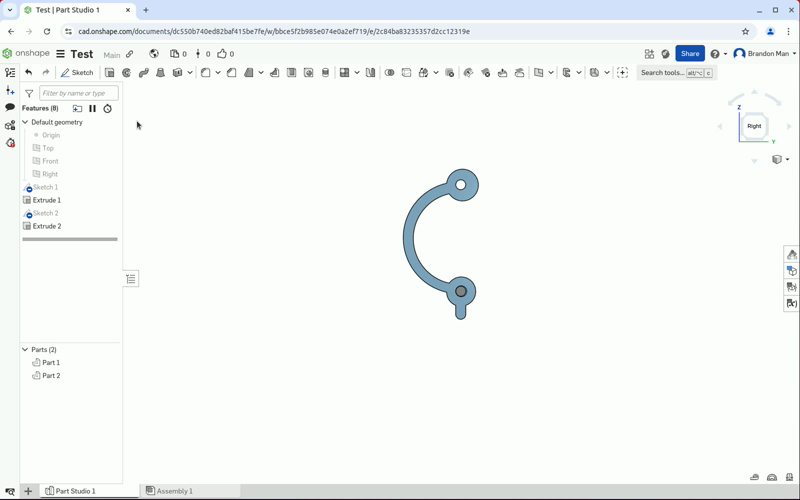
key(shift+h)
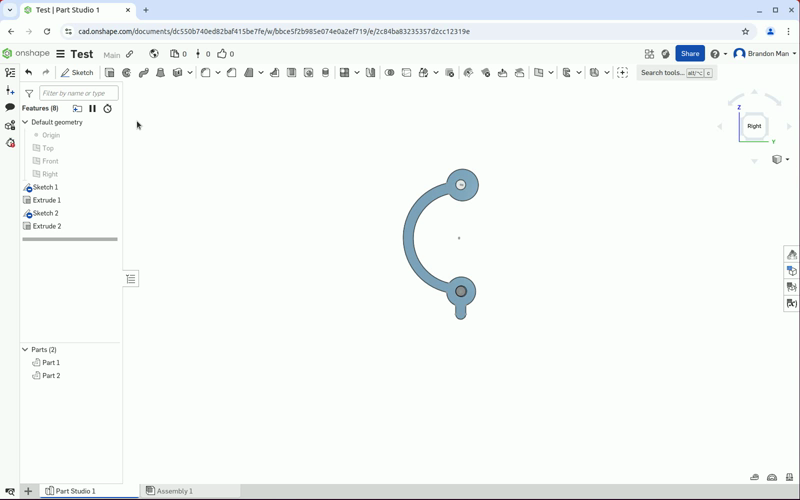
key(shift+7)
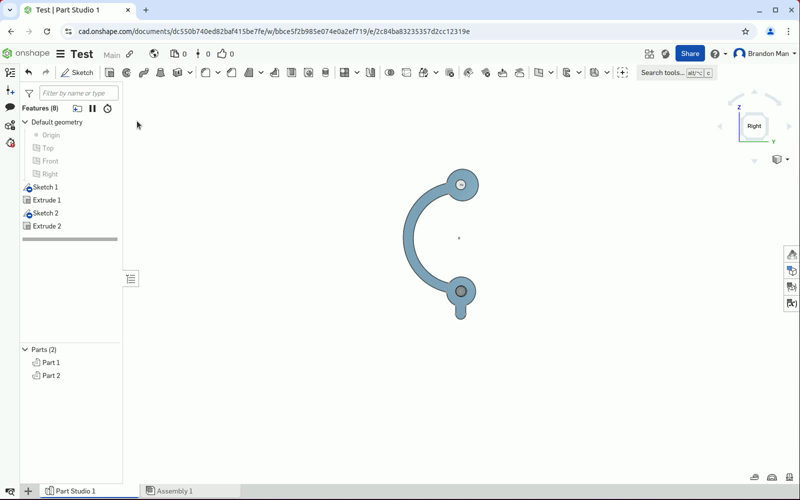
key(right, 2)
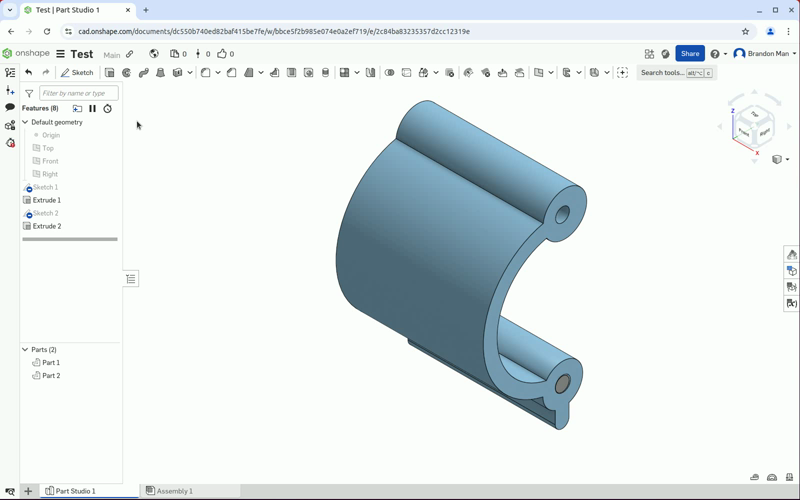
key(down, 2)
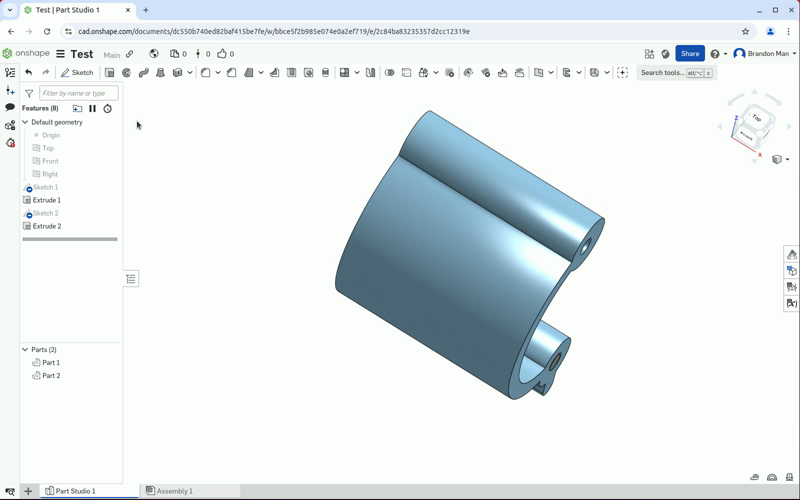
key(up, 2)
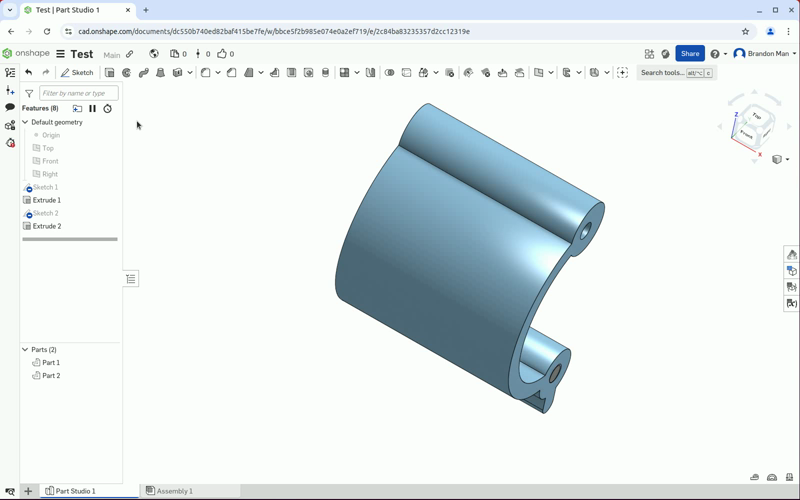
key(left, 2)
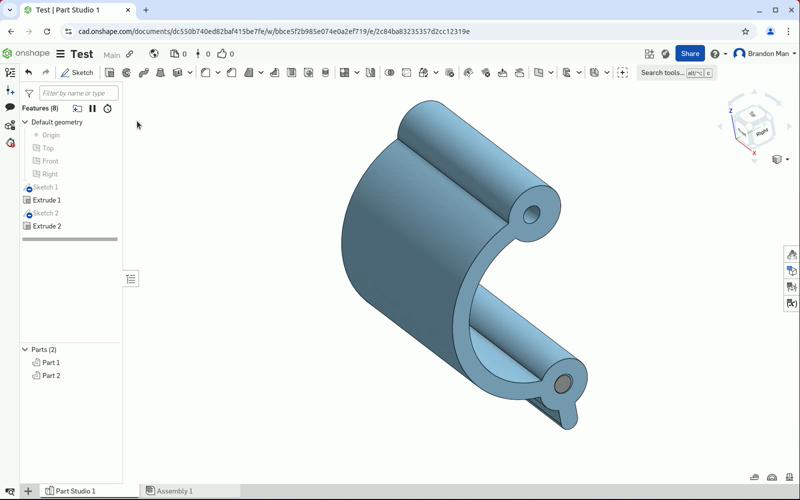
mouse_move(73, 189)
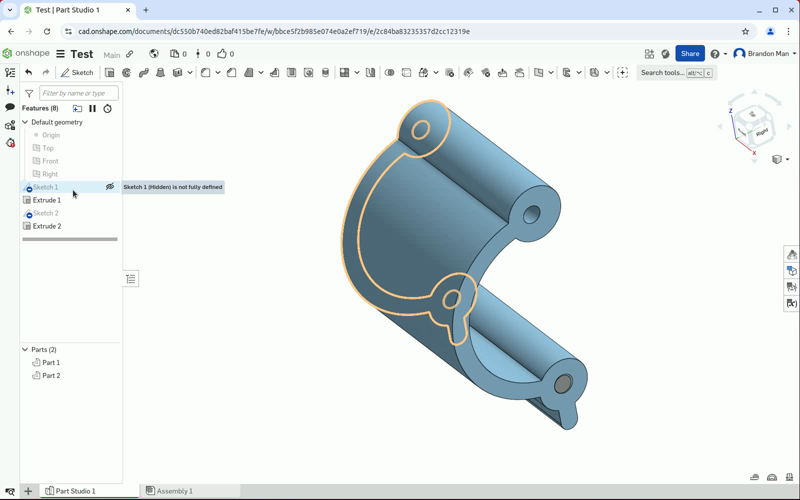
click(73, 189)